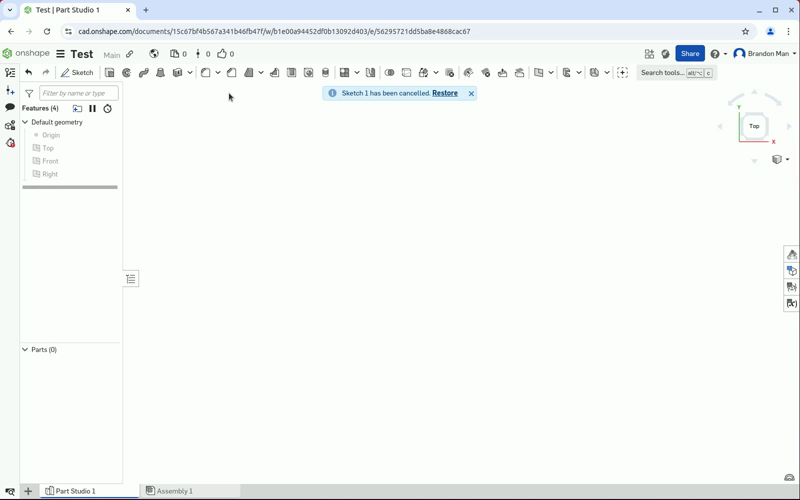
key(shift+h)
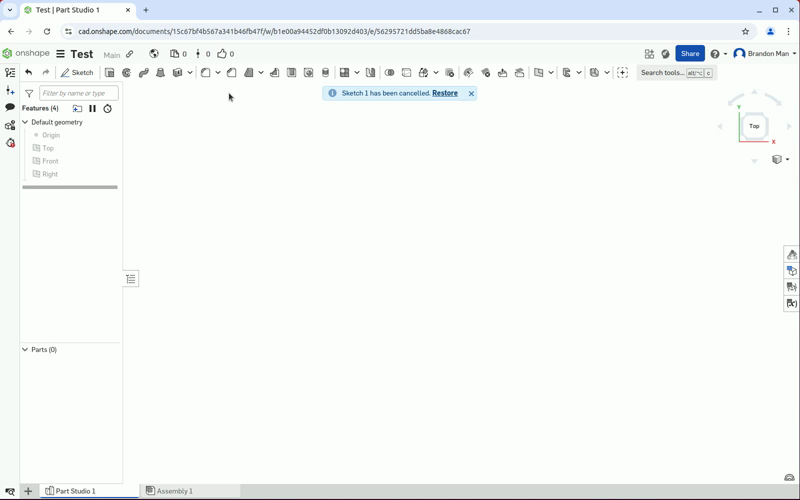
key(shift+s)
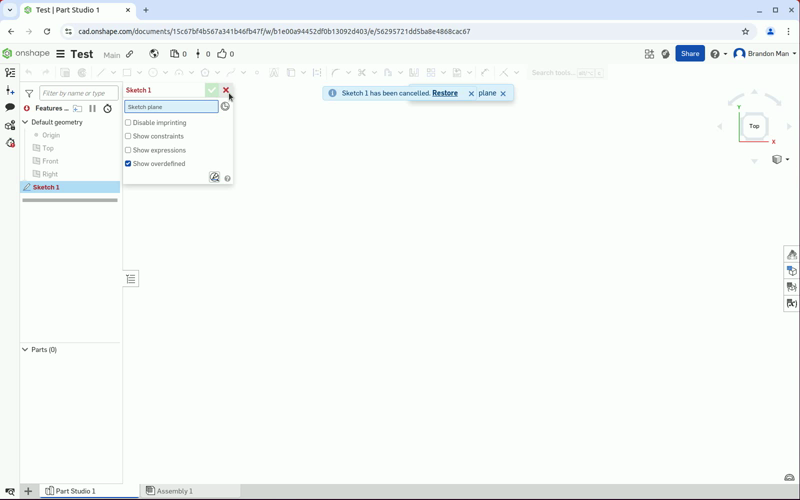
mouse_move(73, 150)
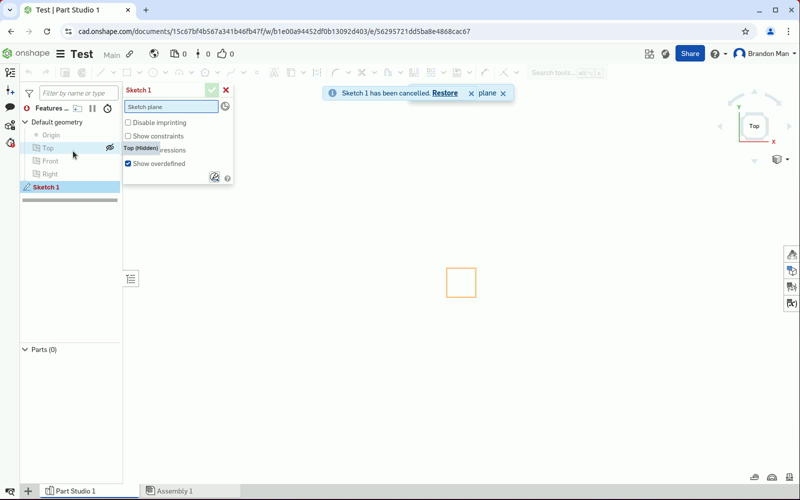
click(73, 150)
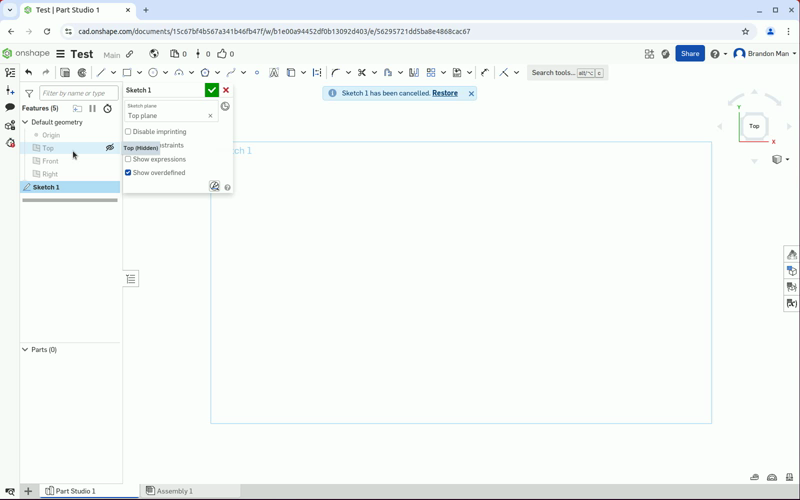
mouse_move(73, 352)
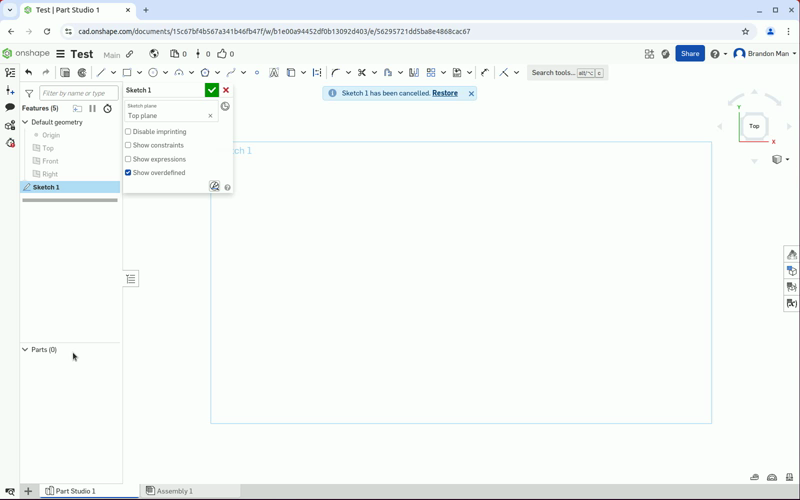
key(y)
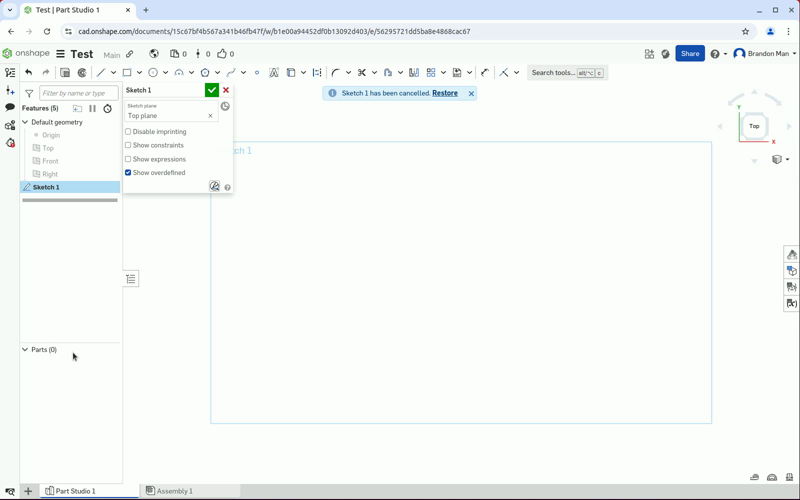
key(l)
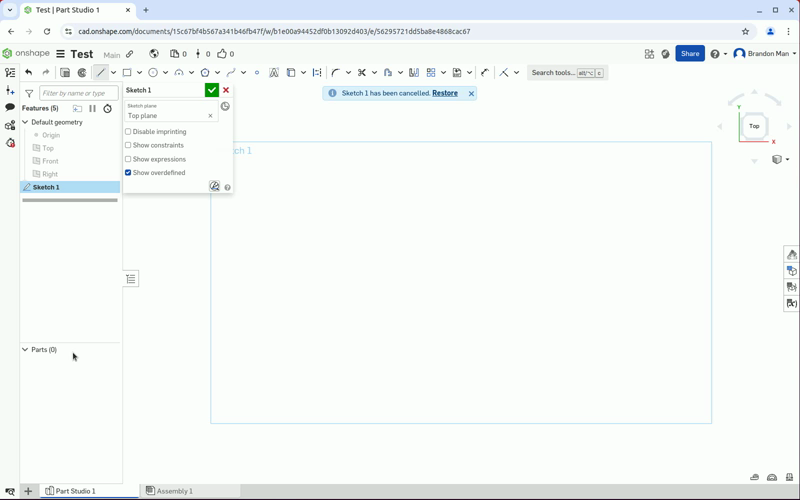
key_down(shift)
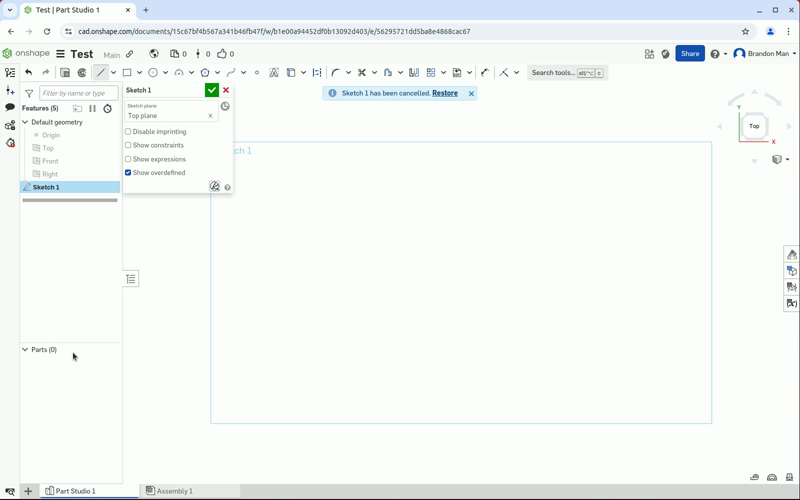
mouse_move(383, 395)
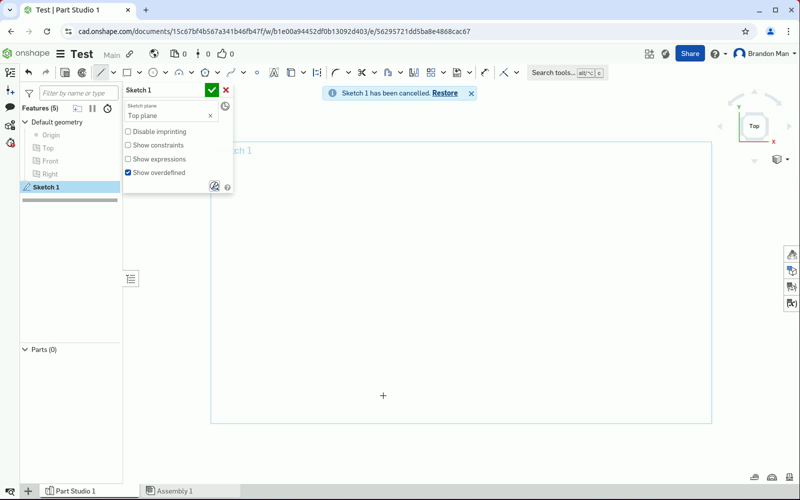
click(383, 395)
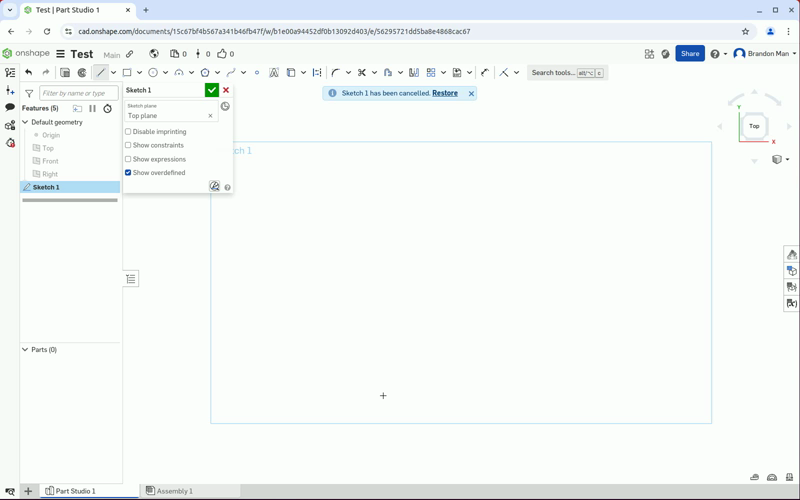
key_up(shift)
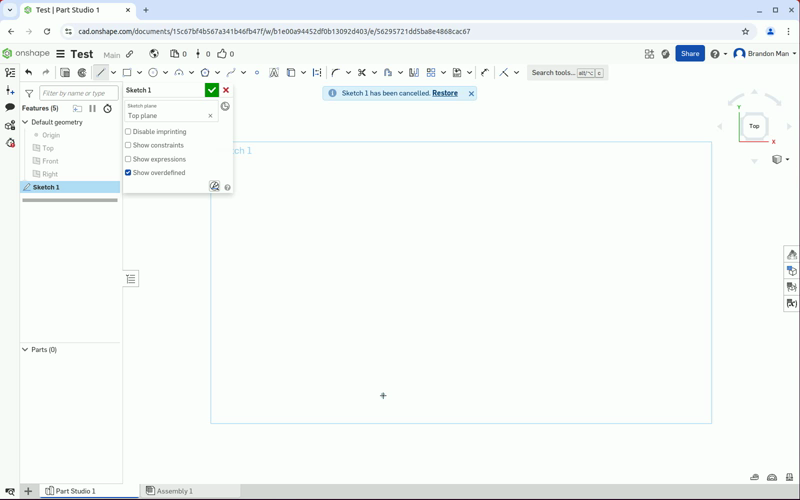
key_down(shift)
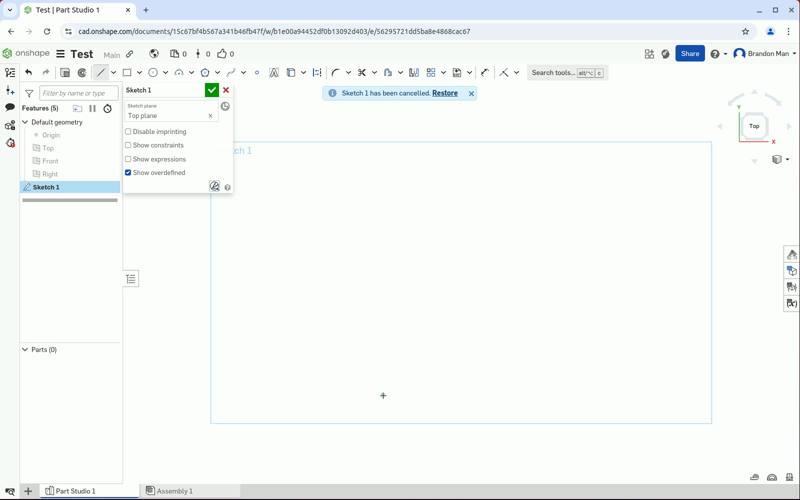
mouse_move(536, 395)
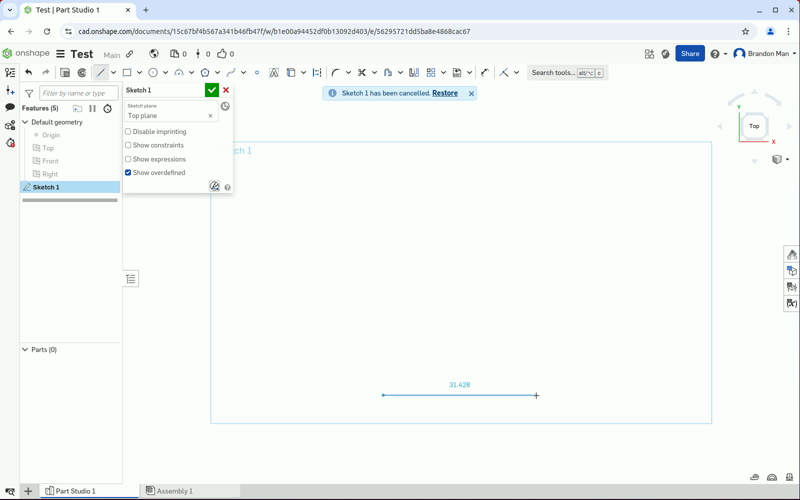
click(536, 395)
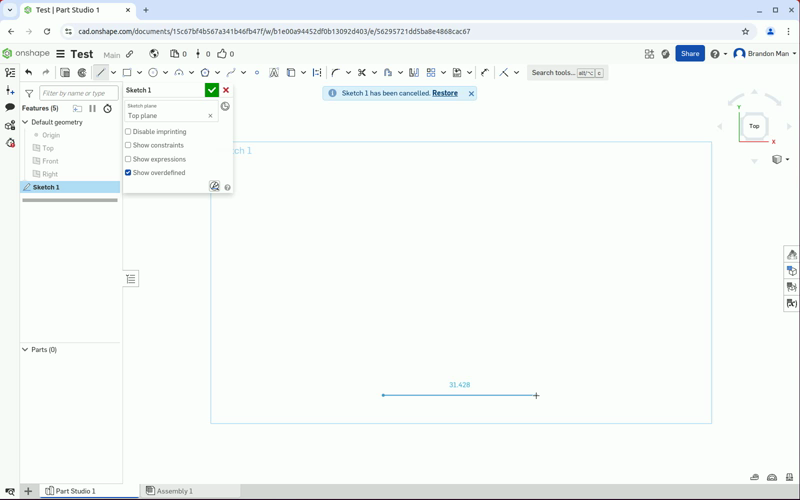
key_up(shift)
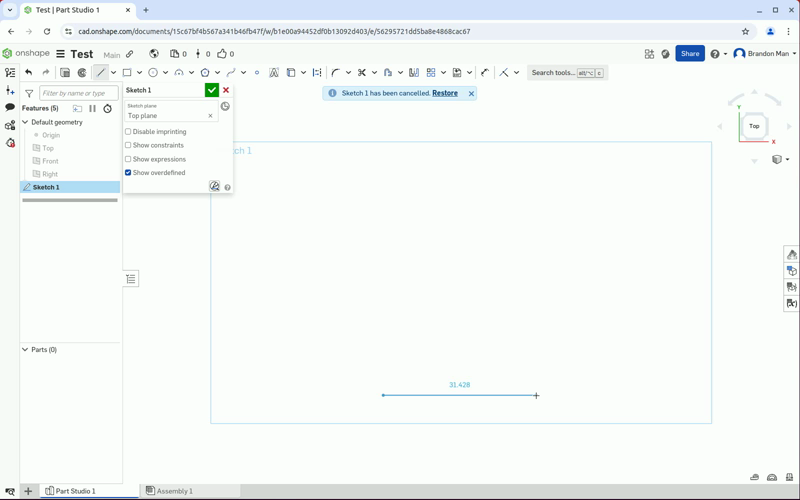
key_down(shift)
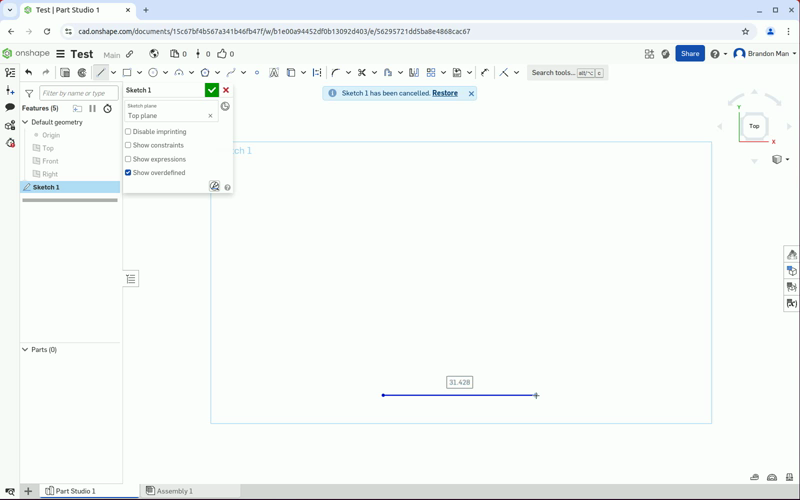
mouse_move(536, 171)
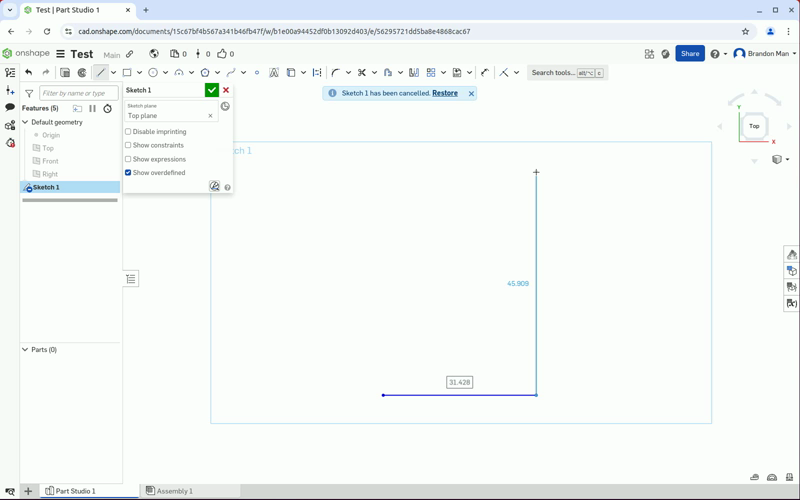
click(536, 171)
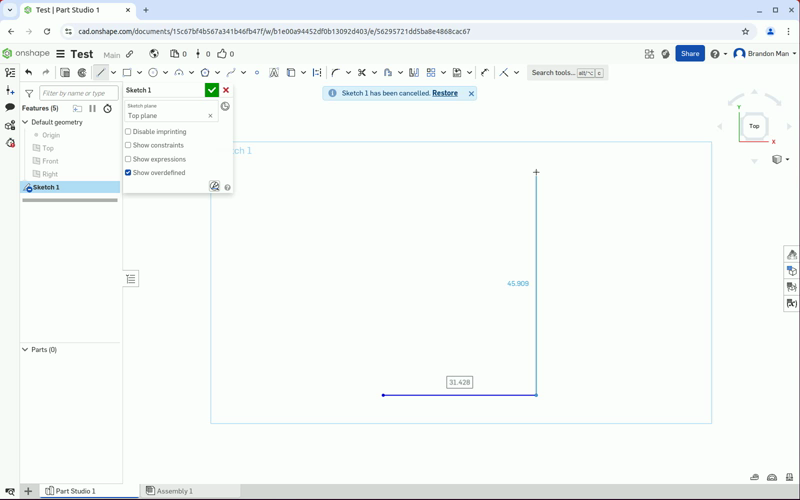
key_up(shift)
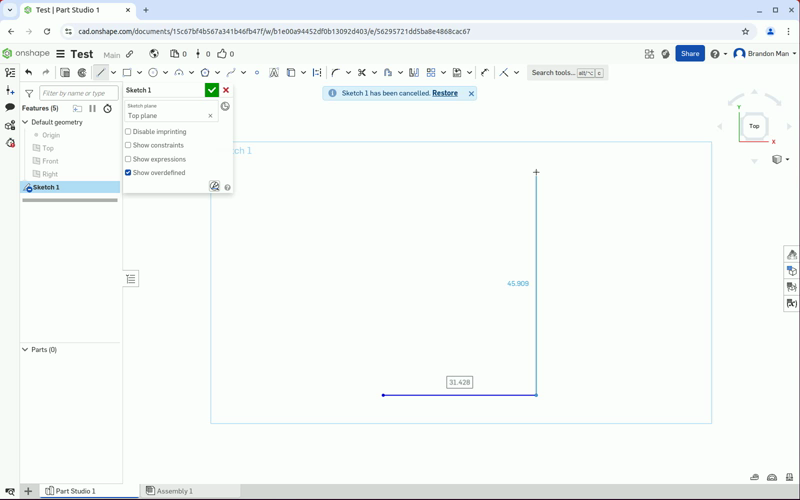
key_down(shift)
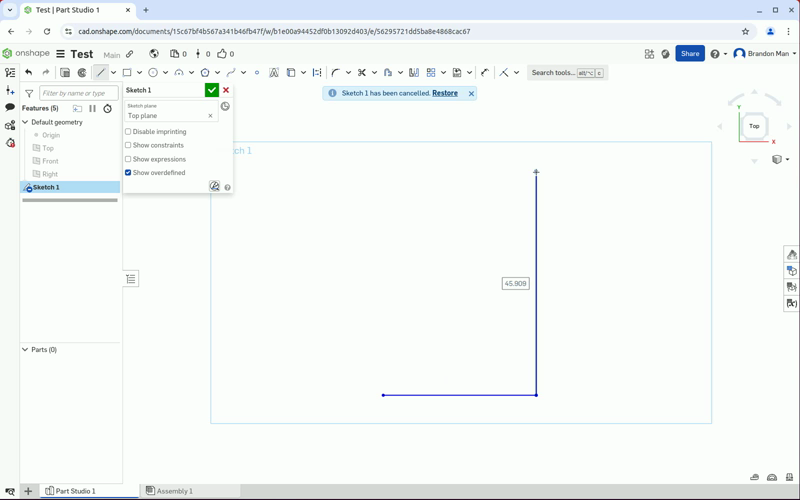
mouse_move(383, 171)
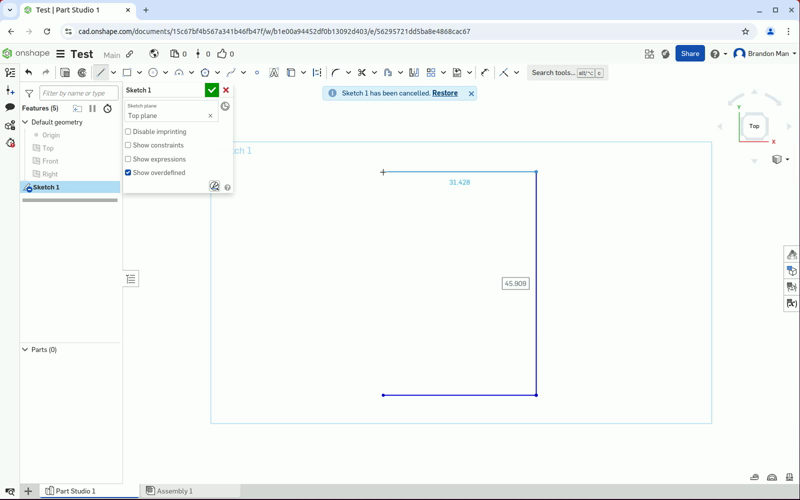
click(383, 171)
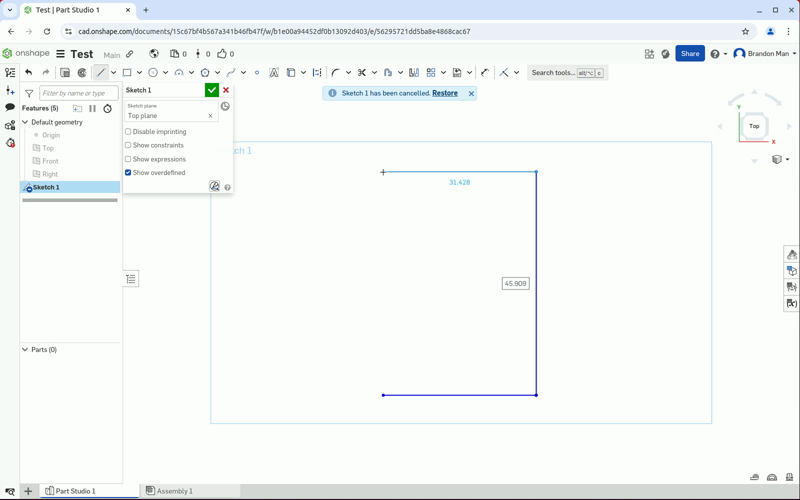
key_up(shift)
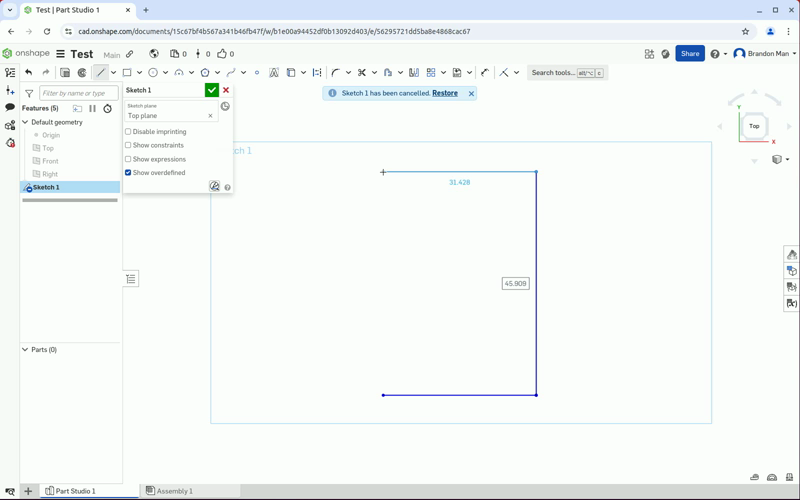
key_down(shift)
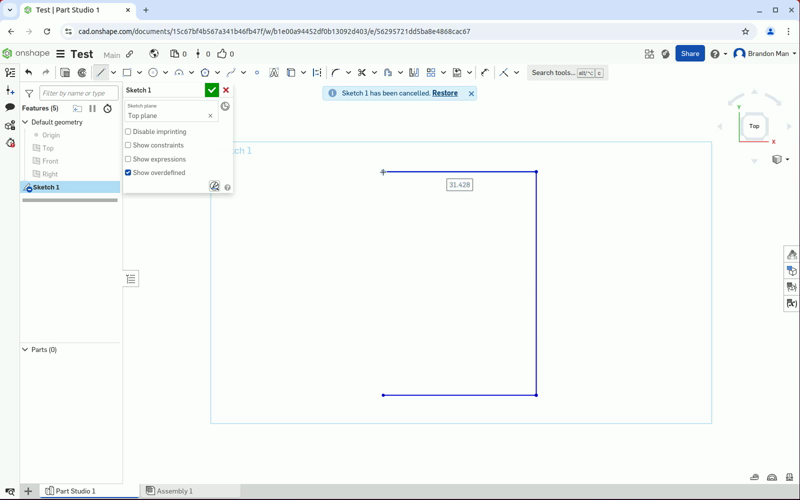
mouse_move(383, 395)
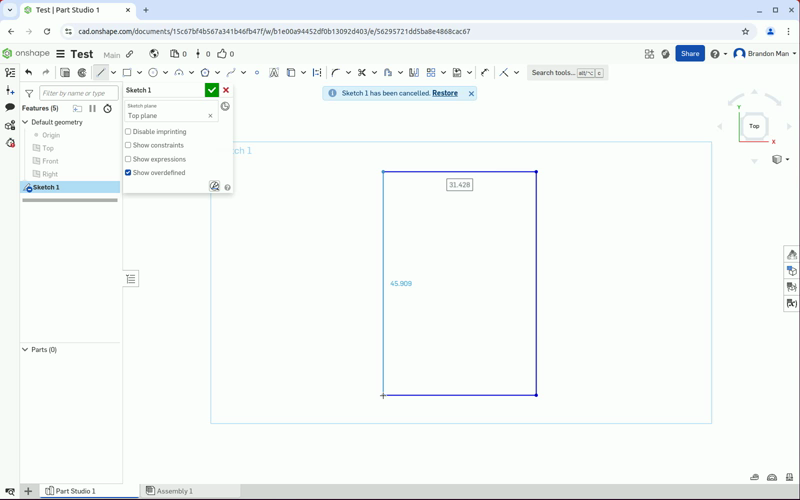
key_up(shift)
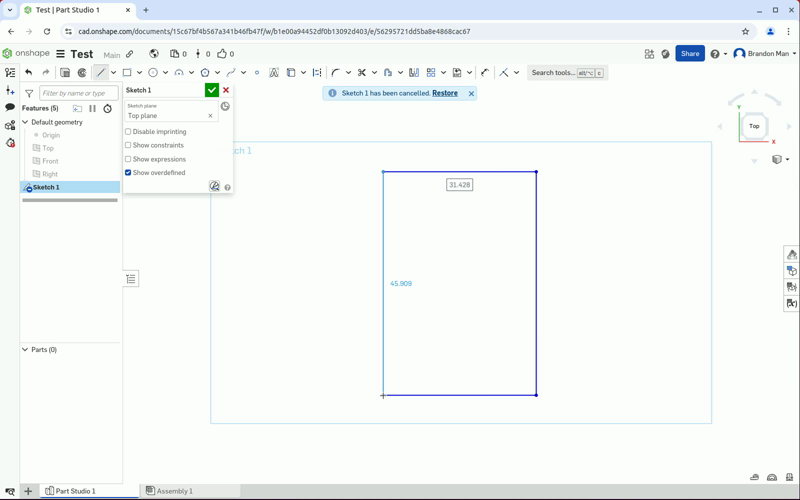
click(383, 395)
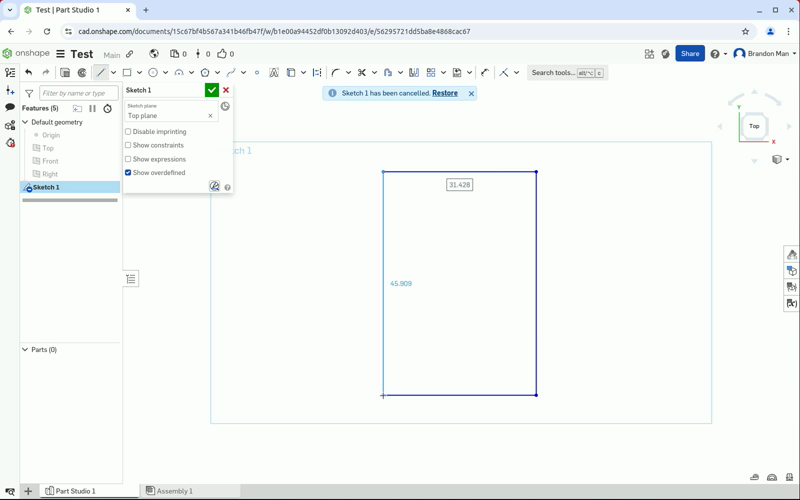
key(esc)
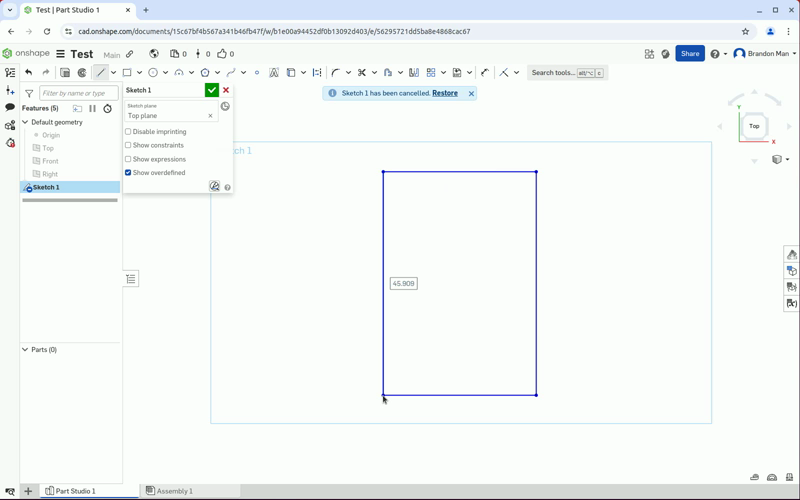
mouse_move(476, 242)
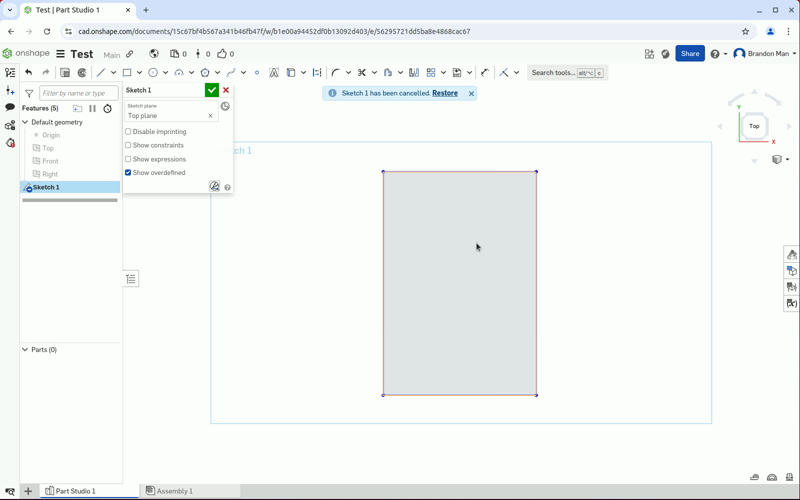
click(476, 242)
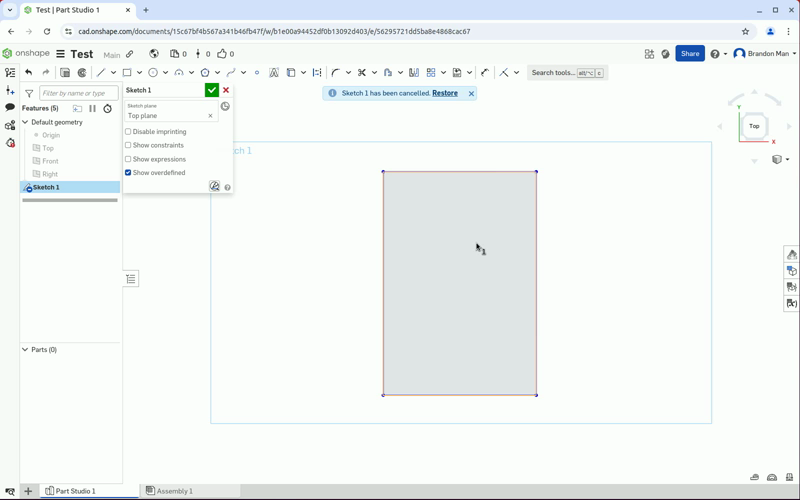
mouse_move(73, 352)
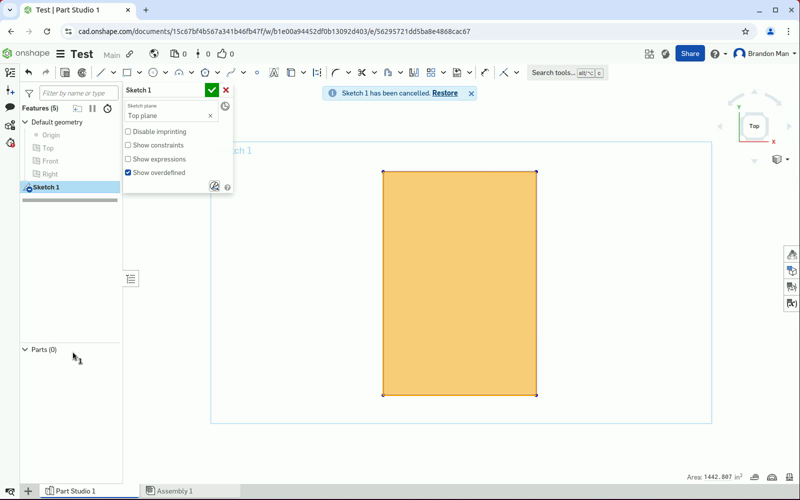
key(shift+y)
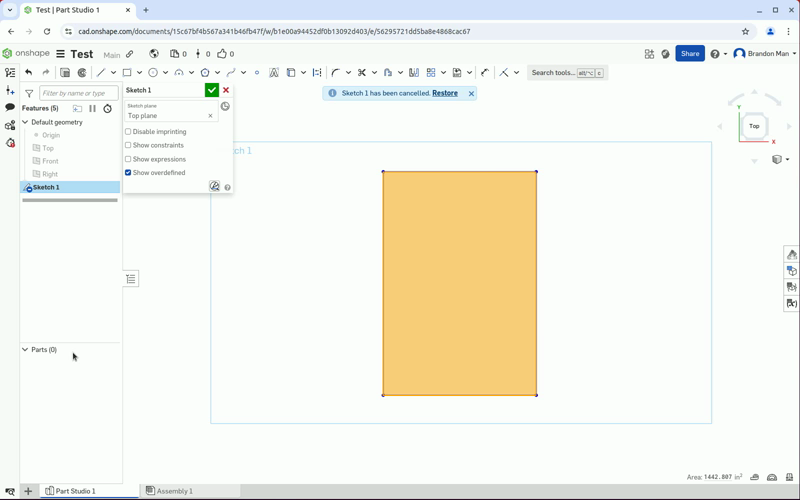
key(shift+e)
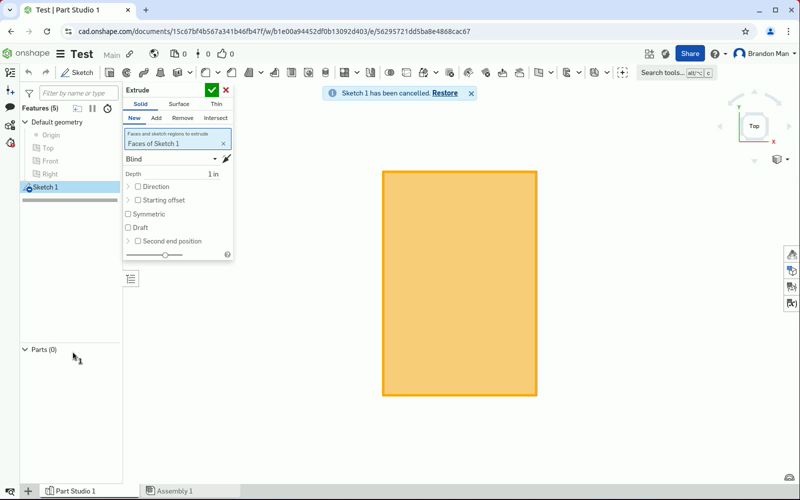
mouse_move(143, 106)
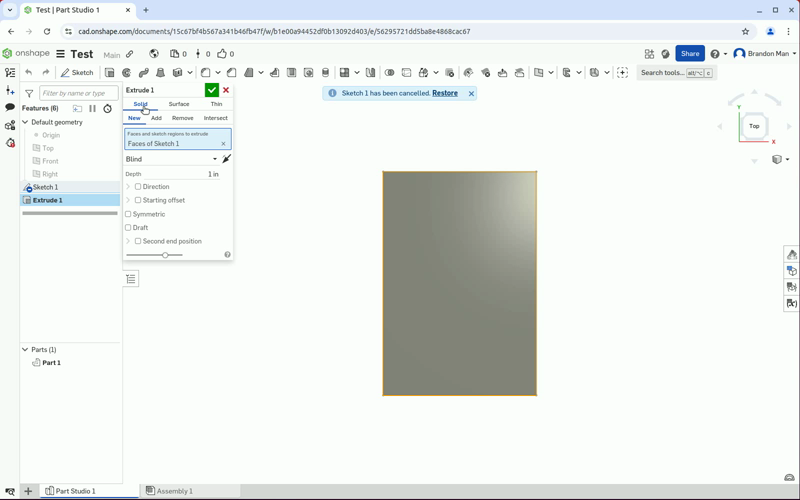
click(143, 106)
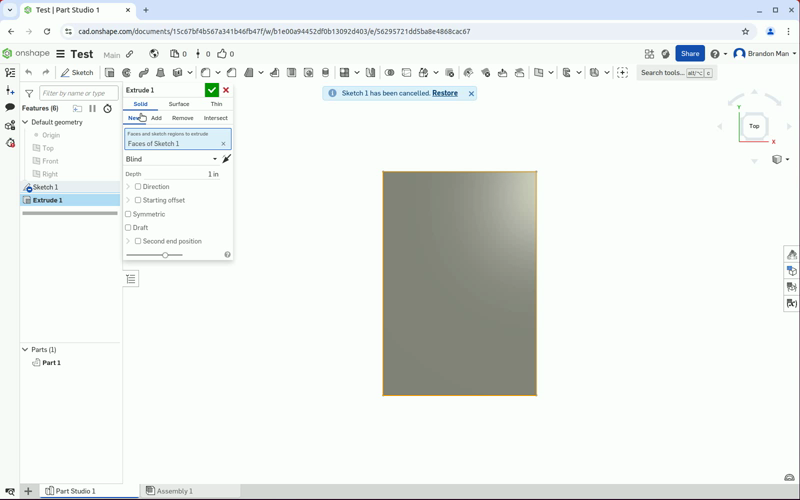
mouse_move(137, 120)
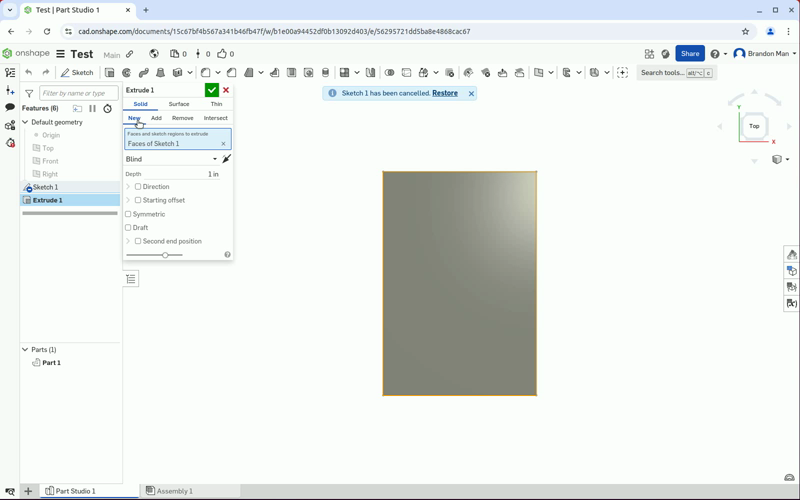
click(137, 120)
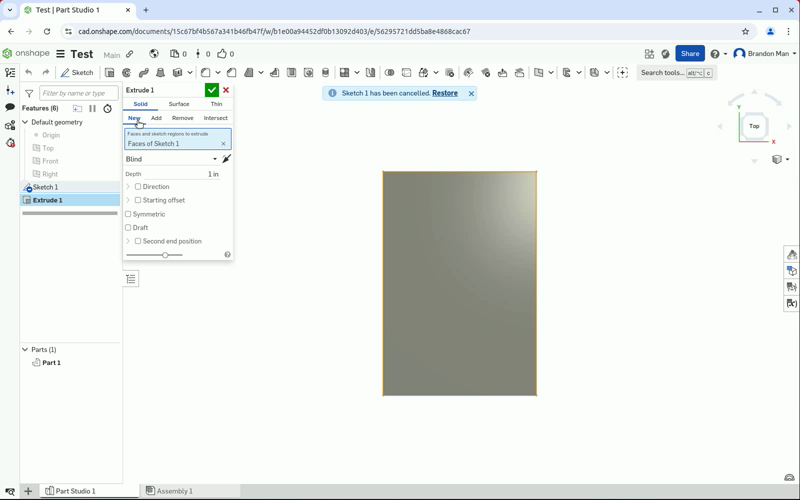
key(tab, 4)
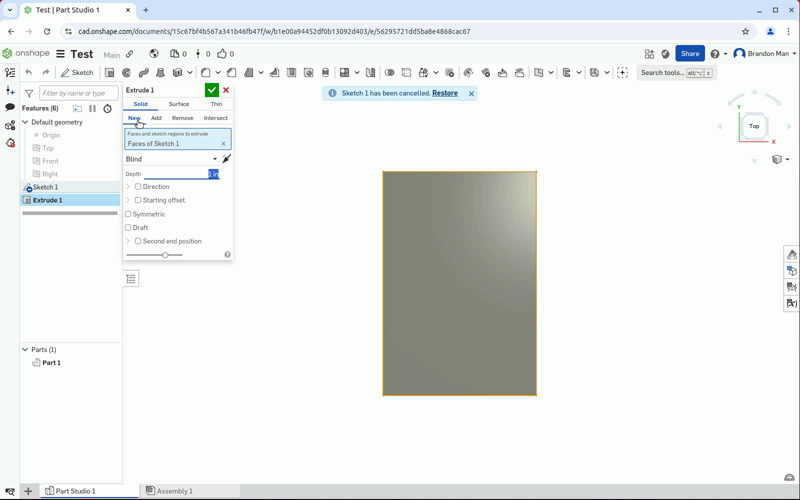
text(0.241)
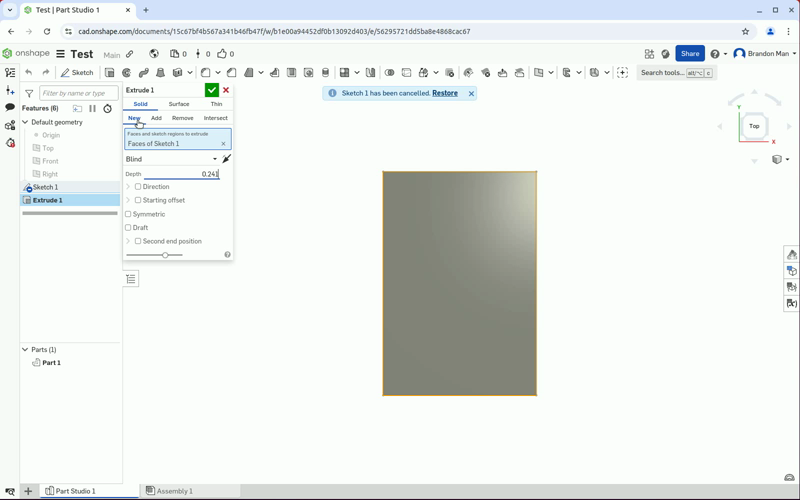
key(enter)
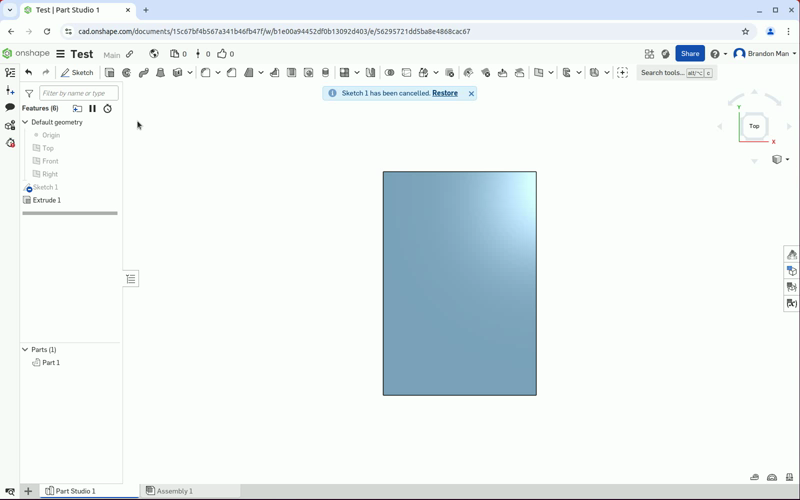
key(shift+h)
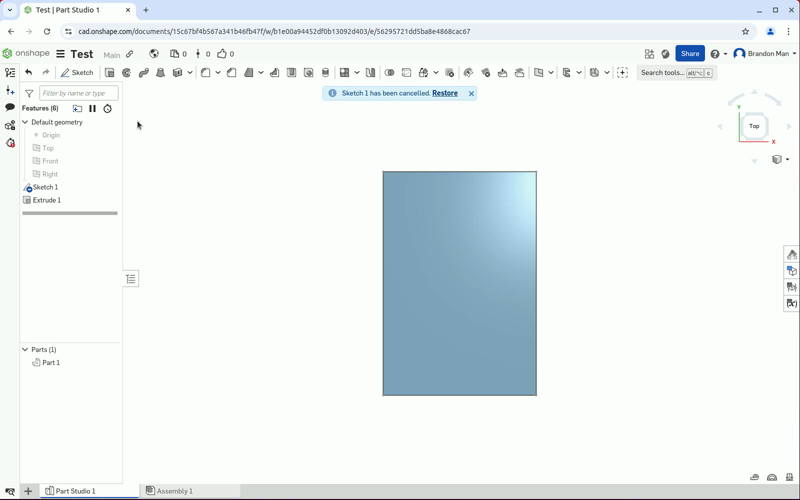
key(shift+h)
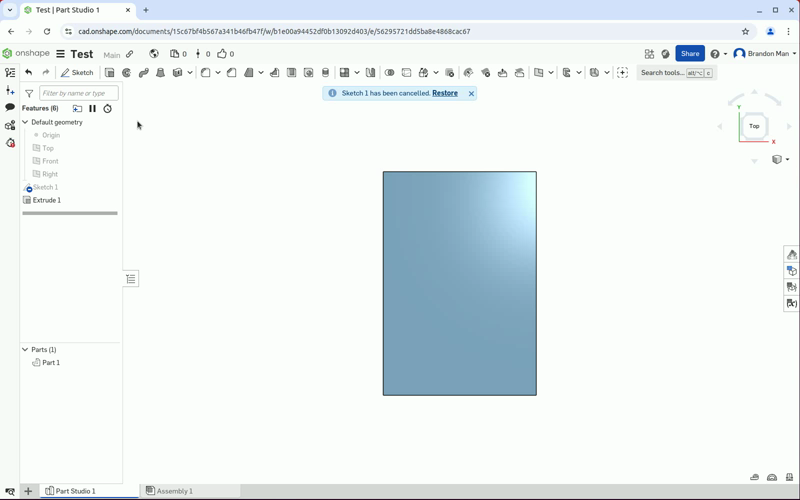
mouse_move(73, 189)
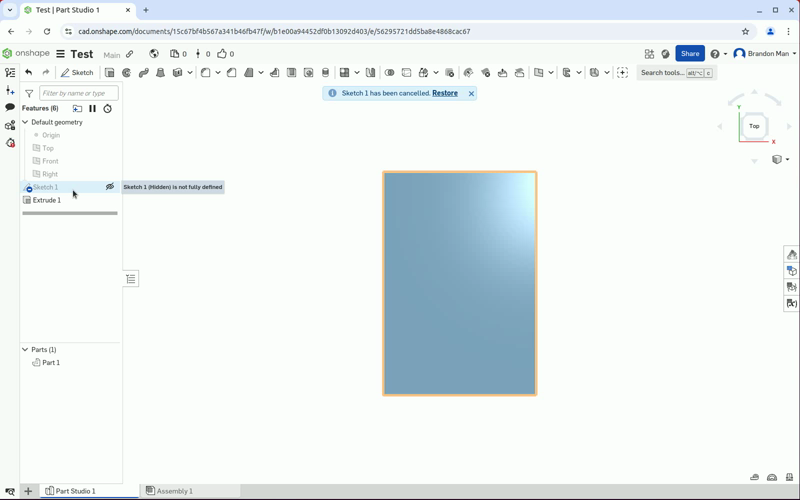
click(73, 189)
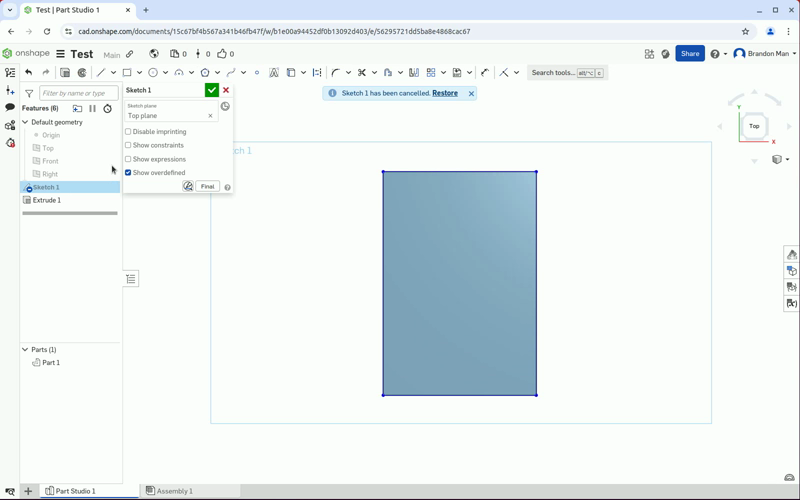
mouse_move(229, 92)
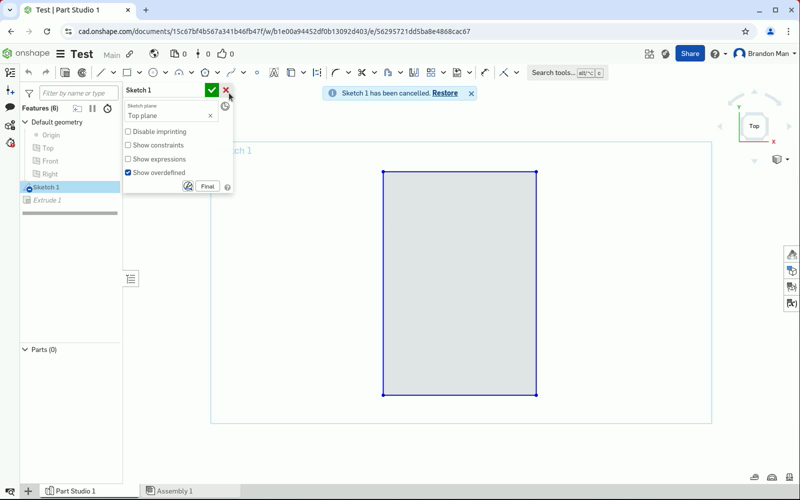
click(229, 92)
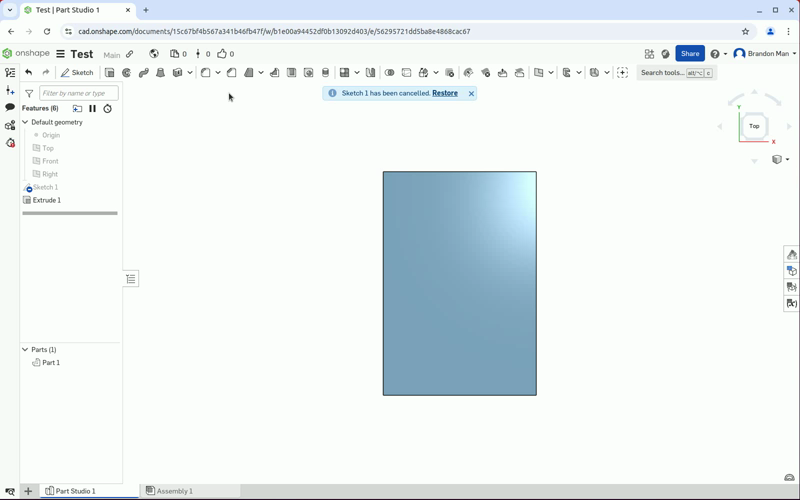
mouse_move(541, 75)
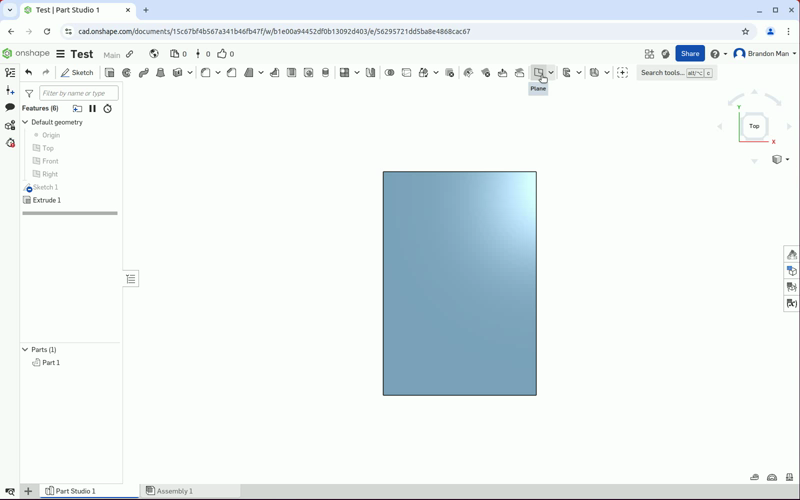
click(541, 75)
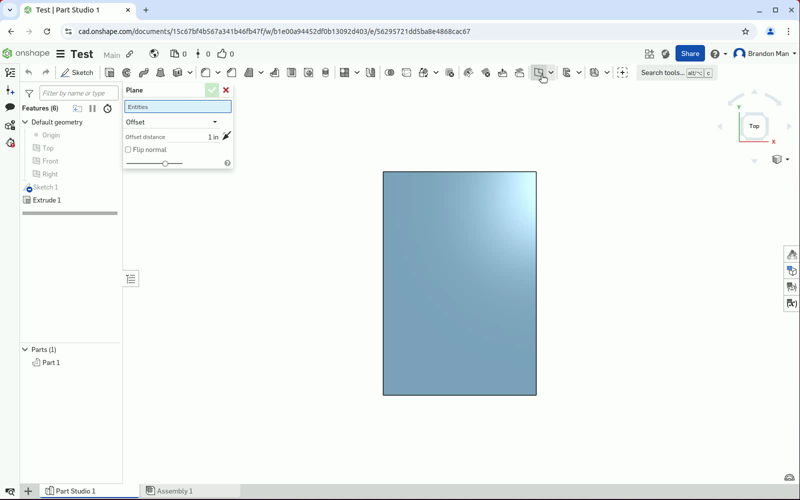
mouse_move(73, 150)
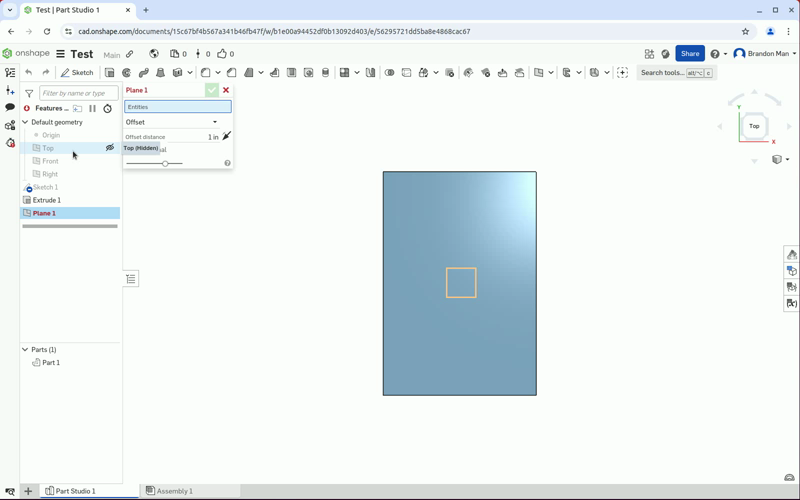
click(73, 150)
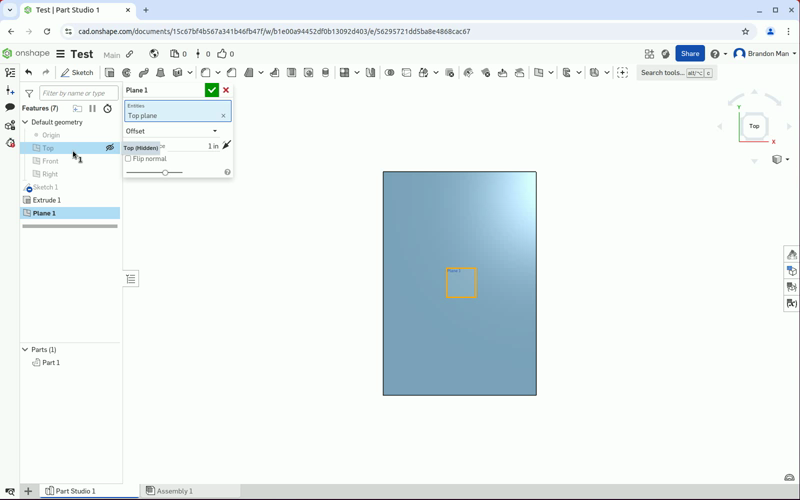
key(tab, 2)
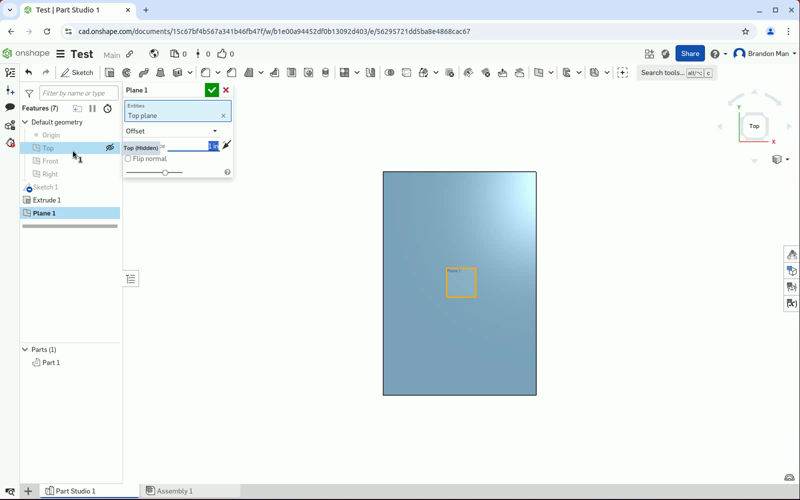
text(0.246)
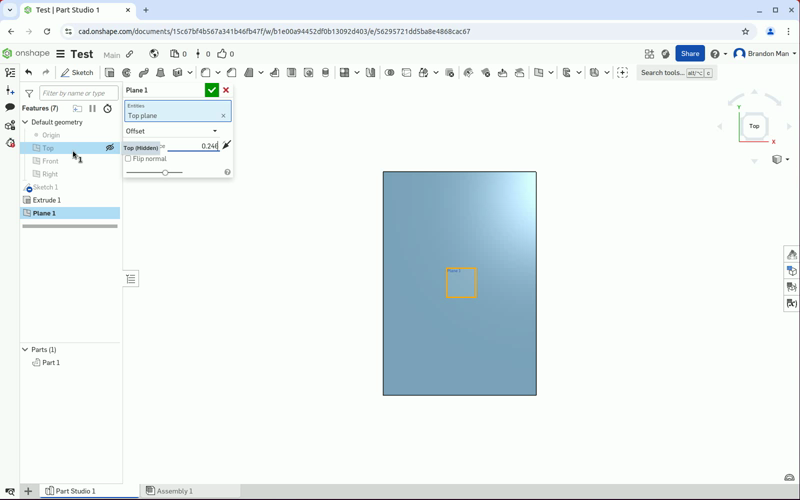
key(enter, 2)
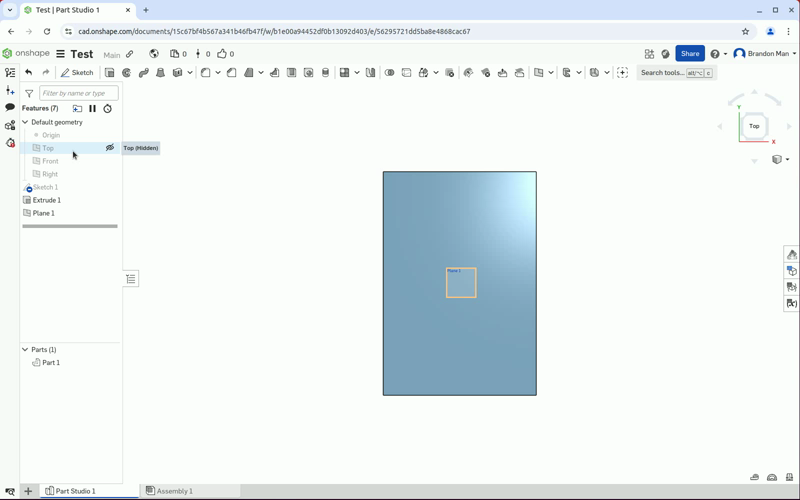
key(shift+s)
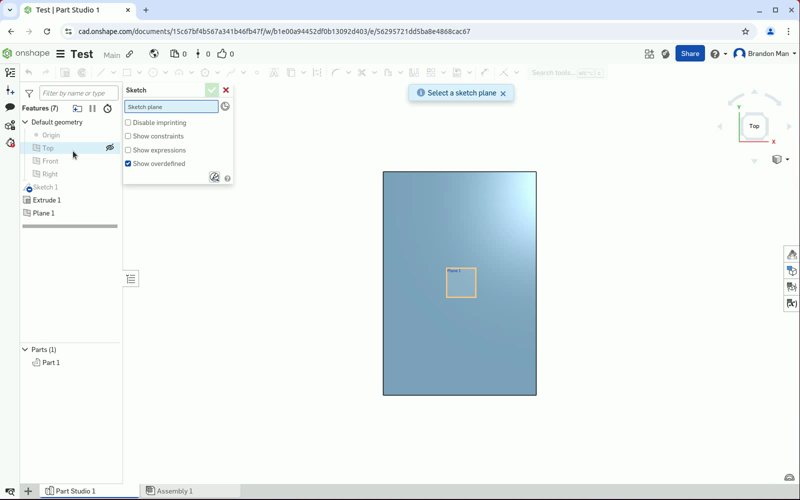
mouse_move(73, 215)
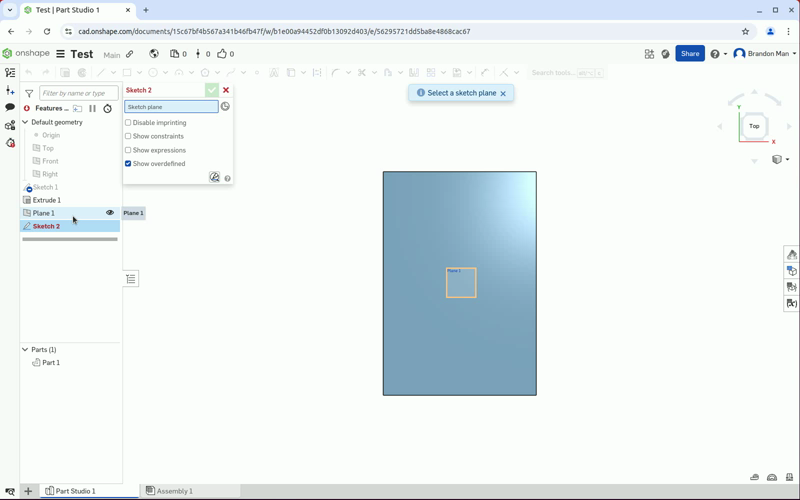
click(73, 215)
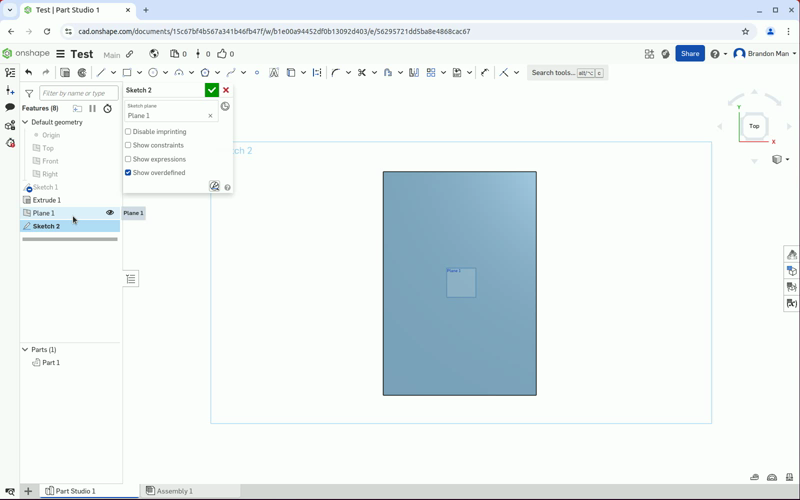
mouse_move(73, 352)
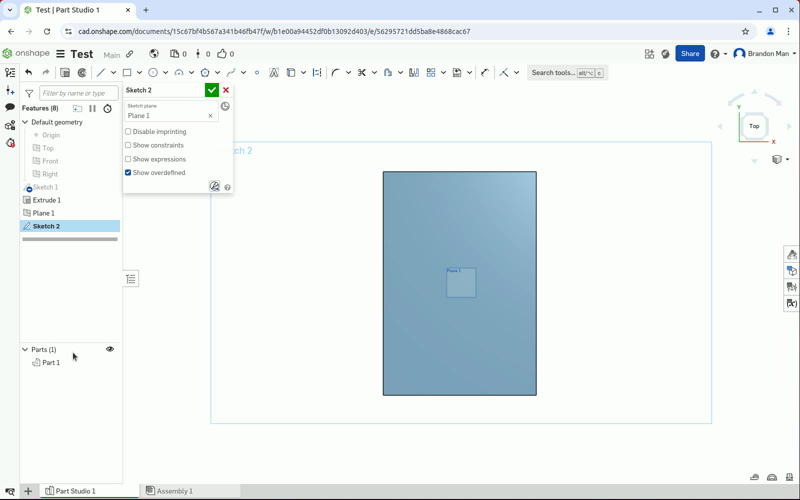
key(y)
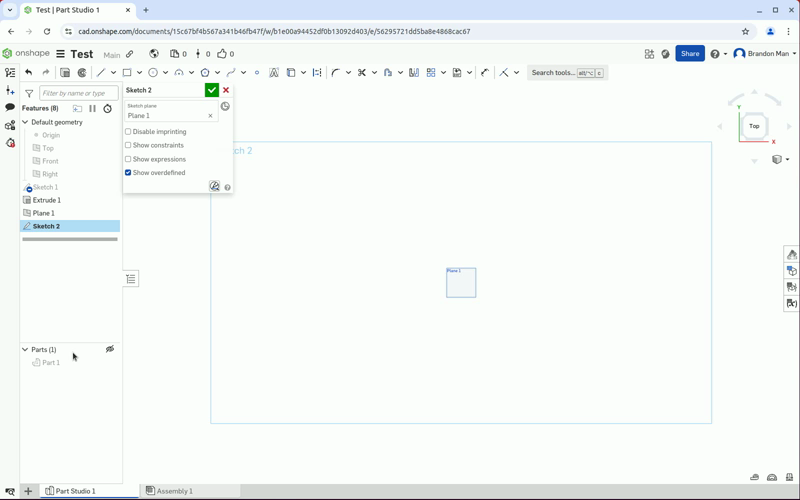
key(l)
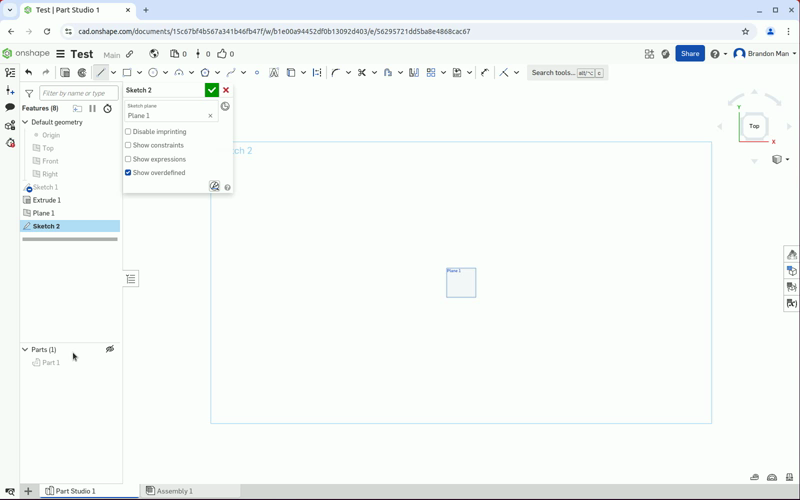
key_down(shift)
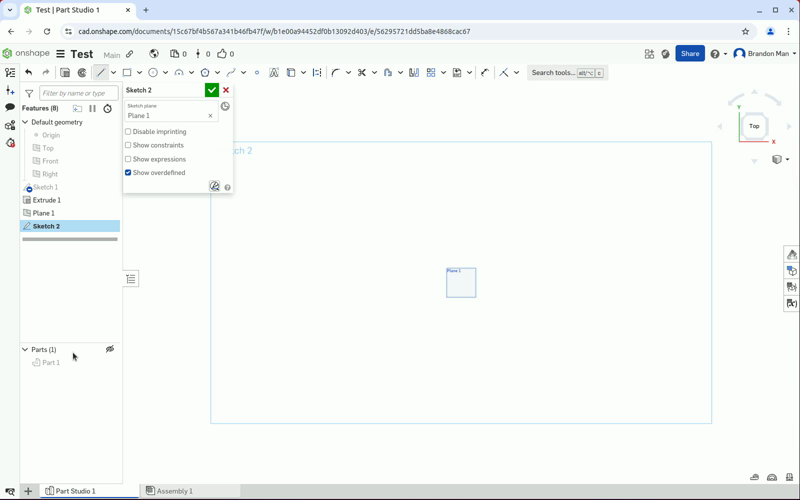
mouse_move(383, 395)
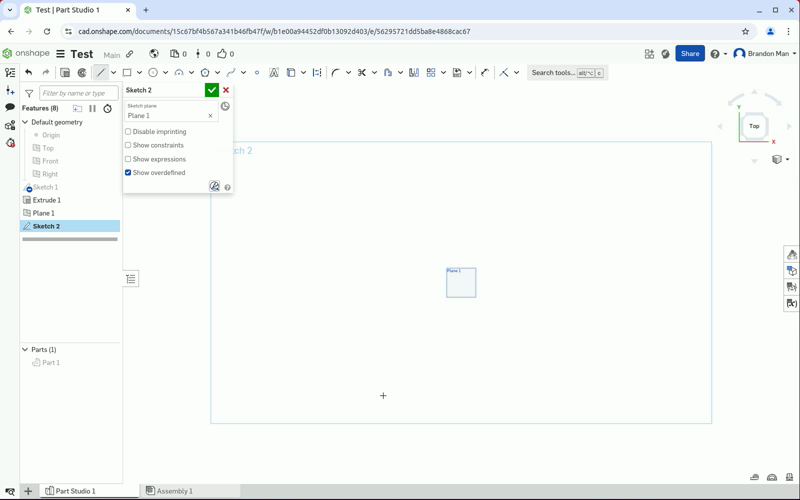
click(383, 395)
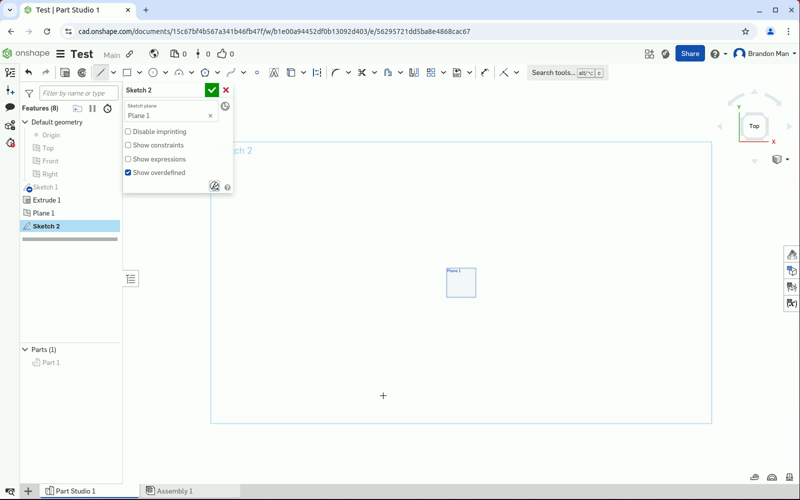
key_up(shift)
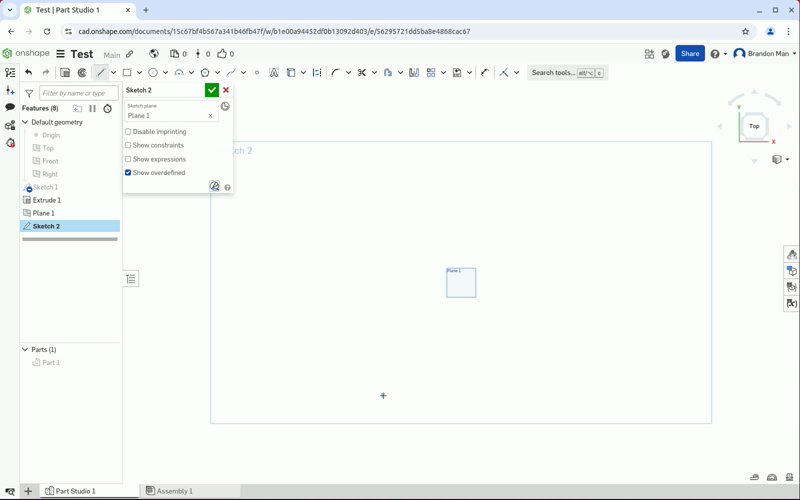
key_down(shift)
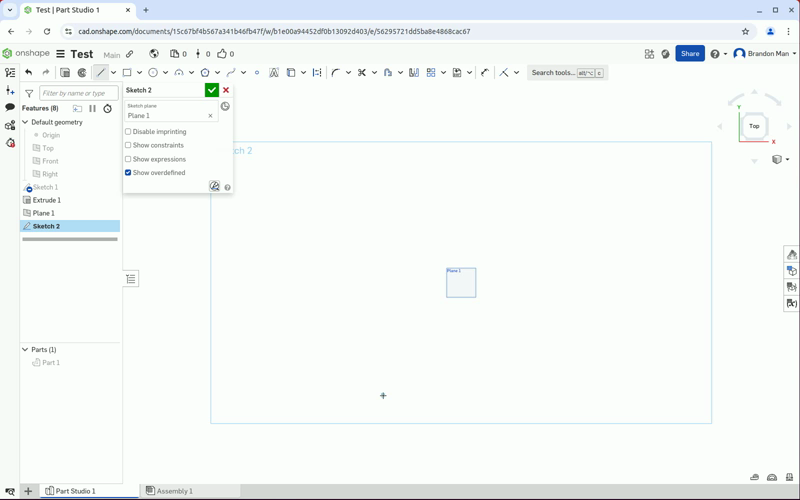
mouse_move(536, 395)
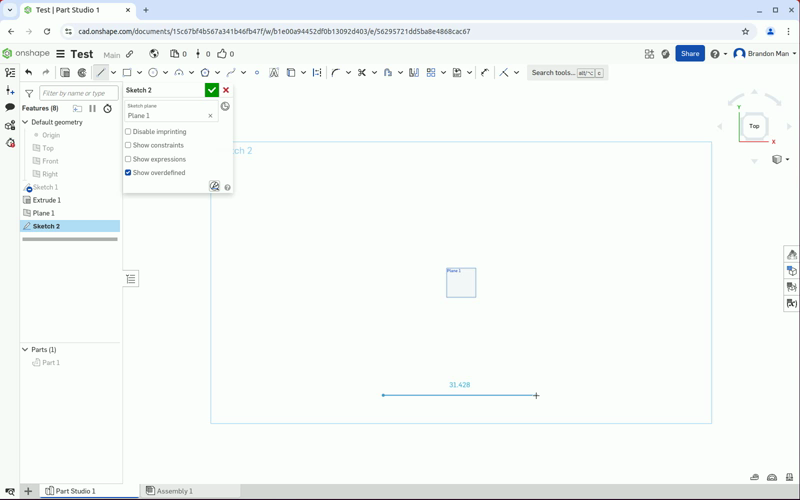
click(536, 395)
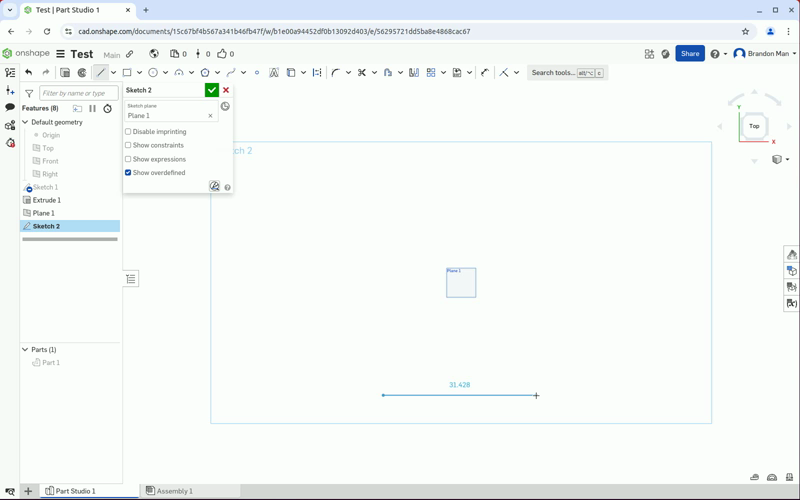
key_up(shift)
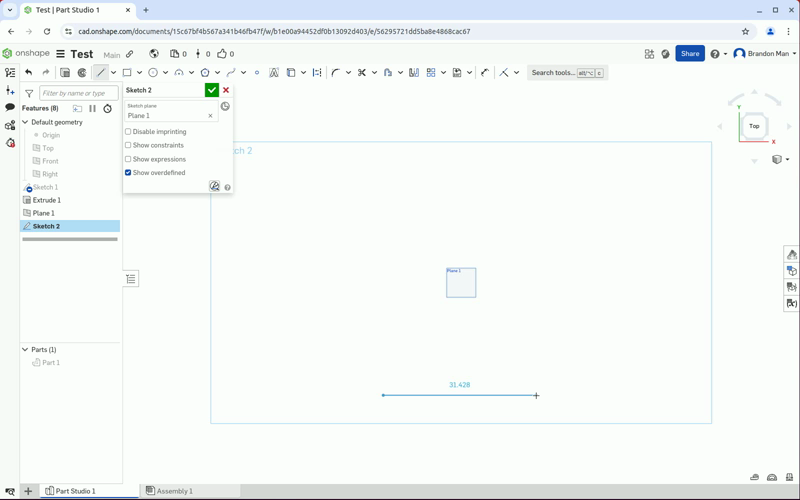
key_down(shift)
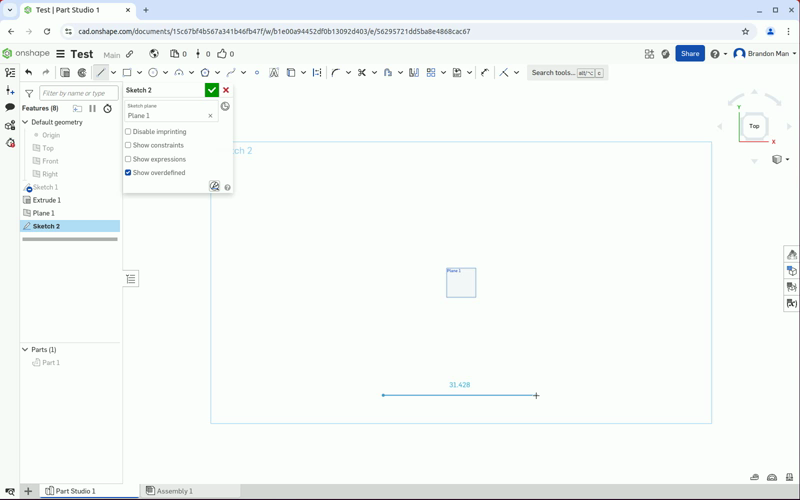
mouse_move(536, 171)
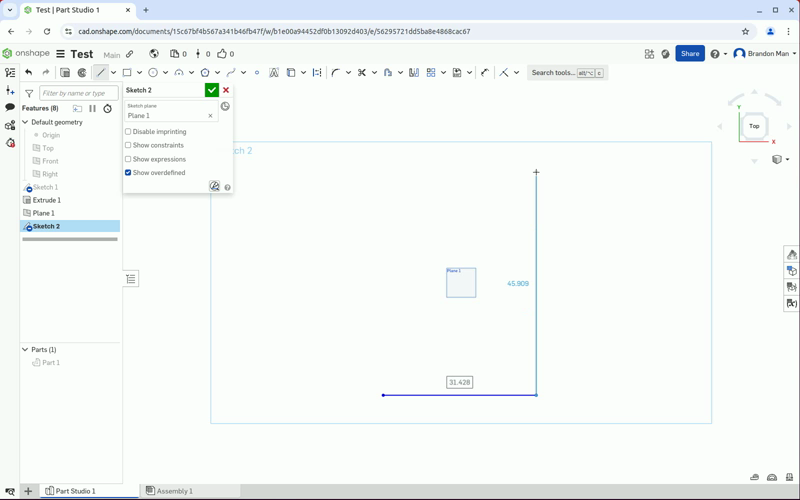
click(536, 171)
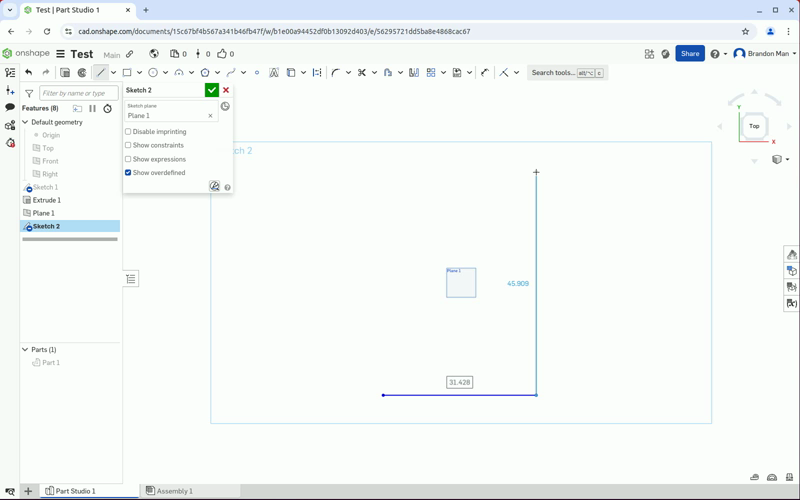
key_up(shift)
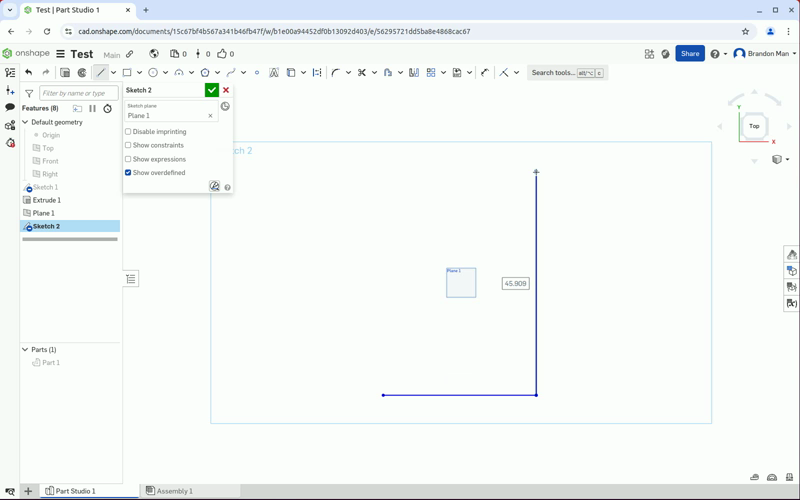
key_down(shift)
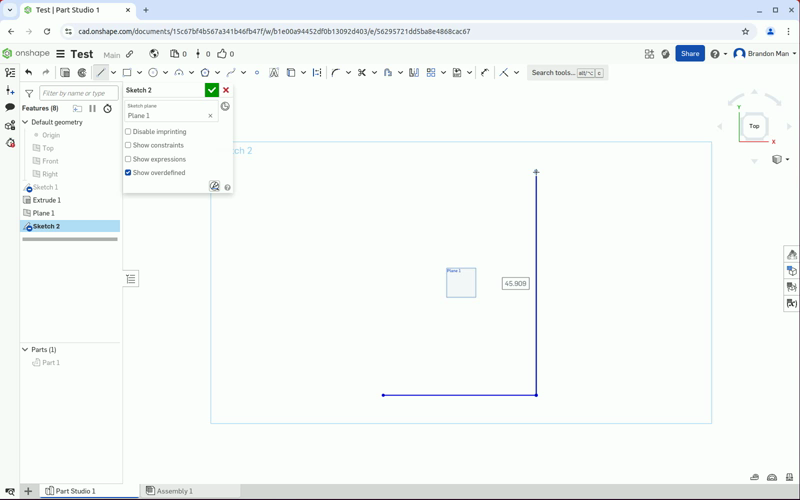
mouse_move(383, 171)
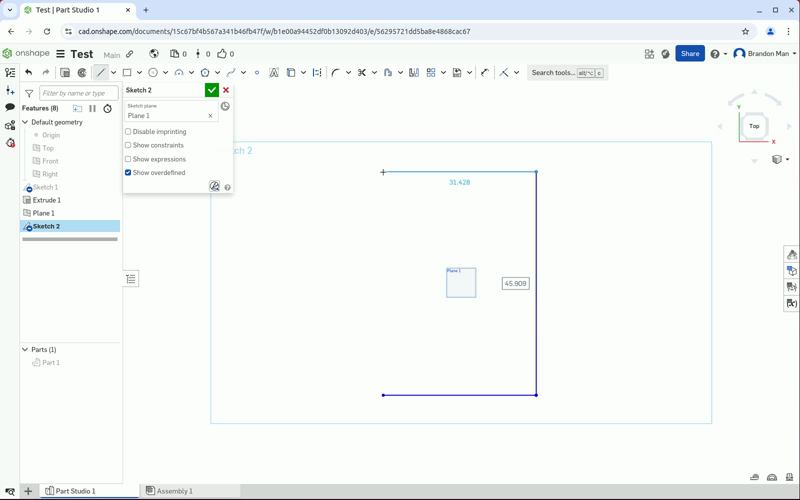
click(383, 171)
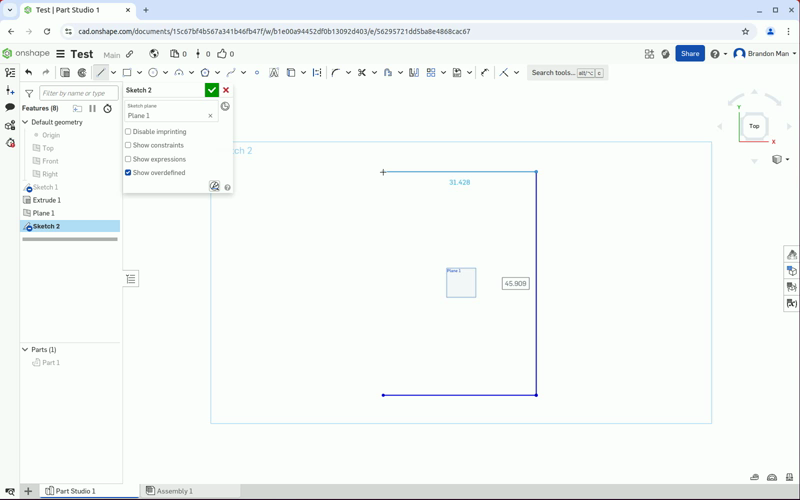
key_up(shift)
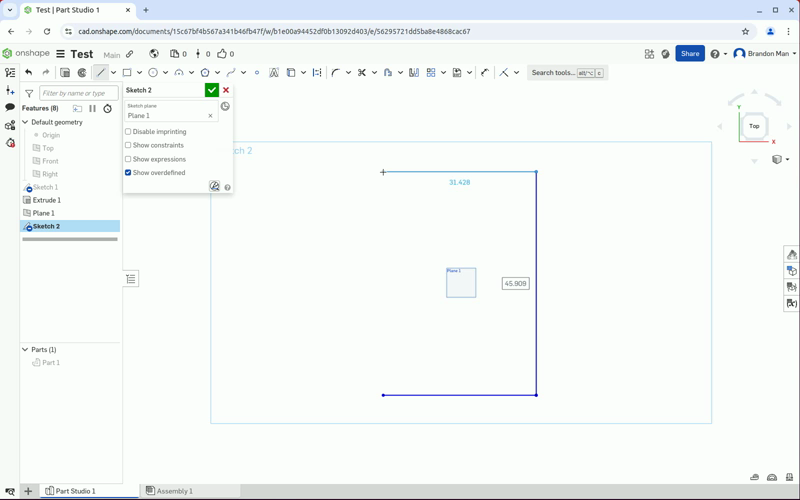
key_down(shift)
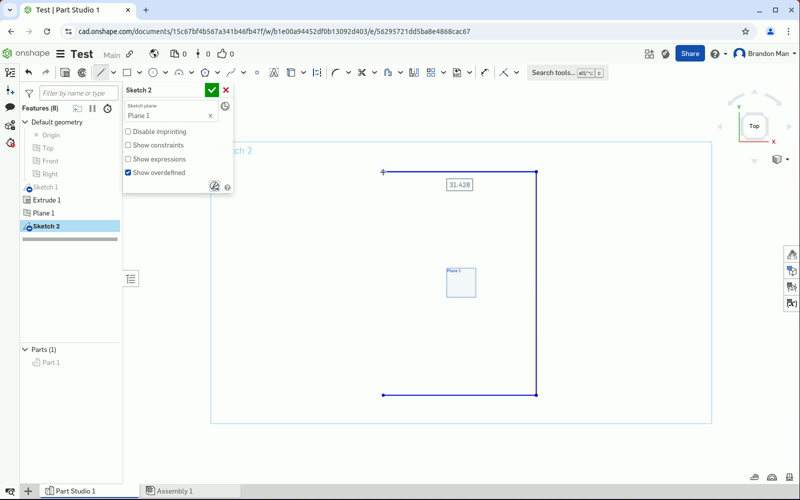
mouse_move(383, 395)
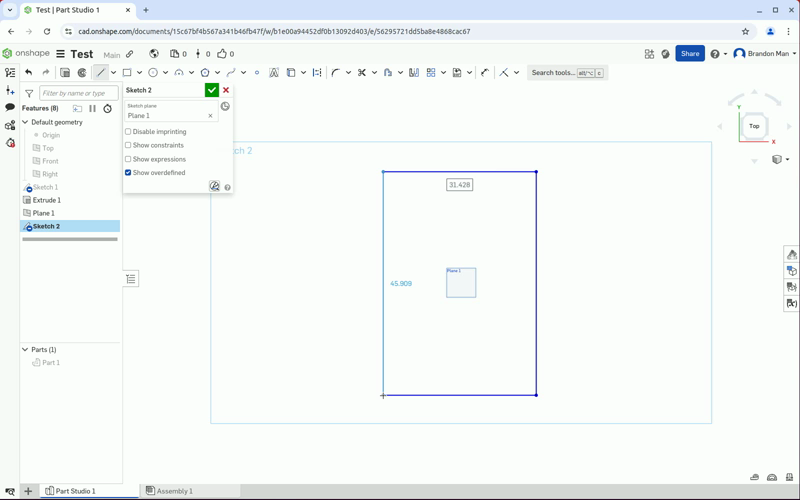
key_up(shift)
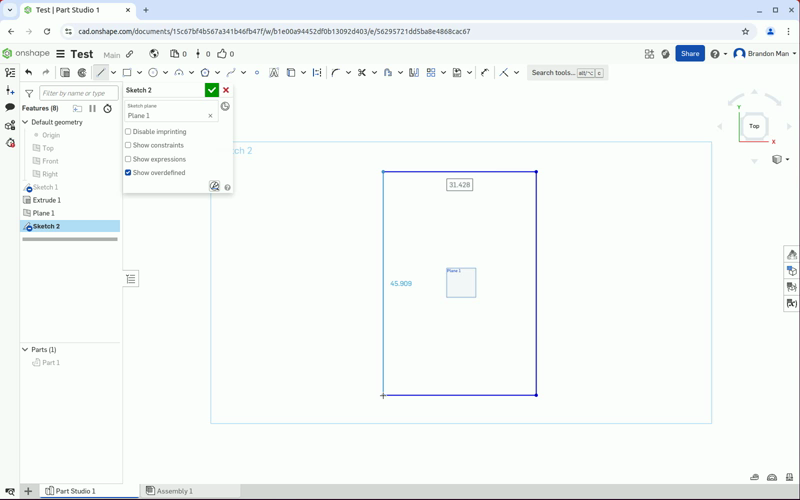
click(383, 395)
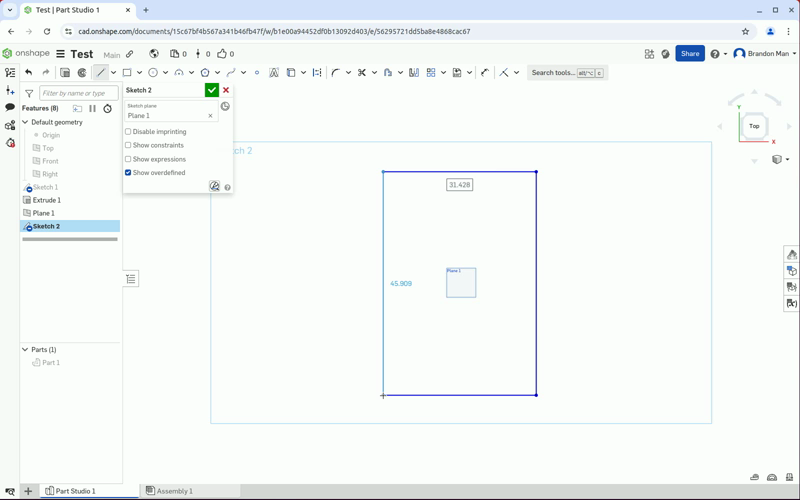
key(esc)
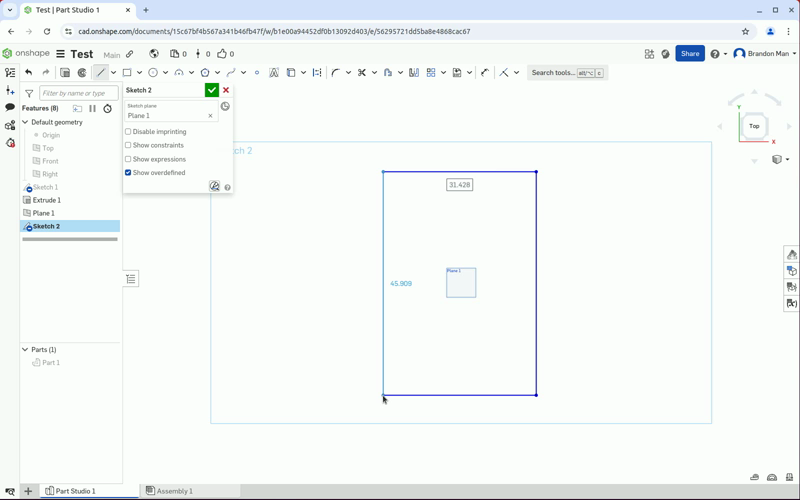
key(l)
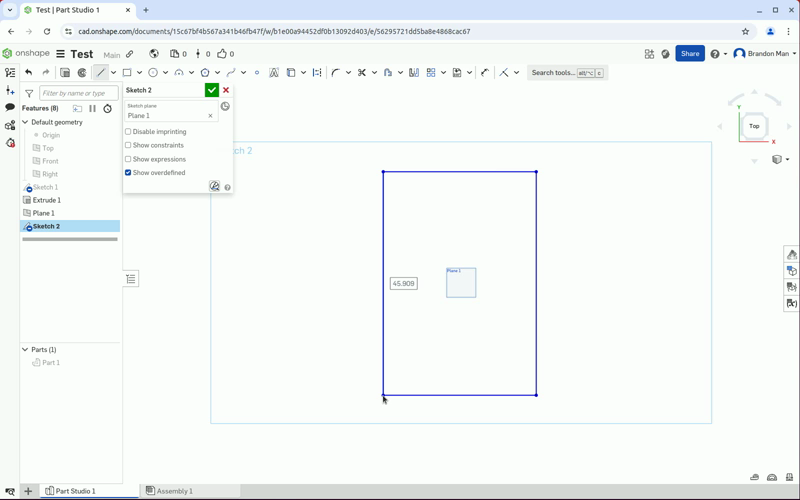
key_down(shift)
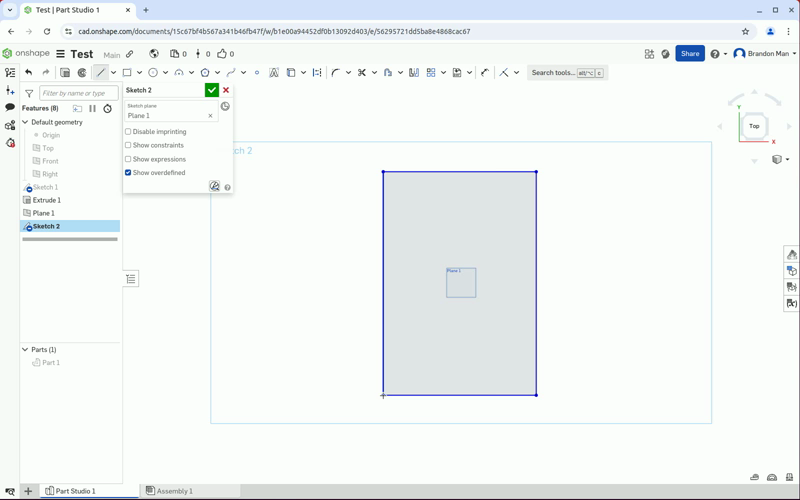
mouse_move(413, 360)
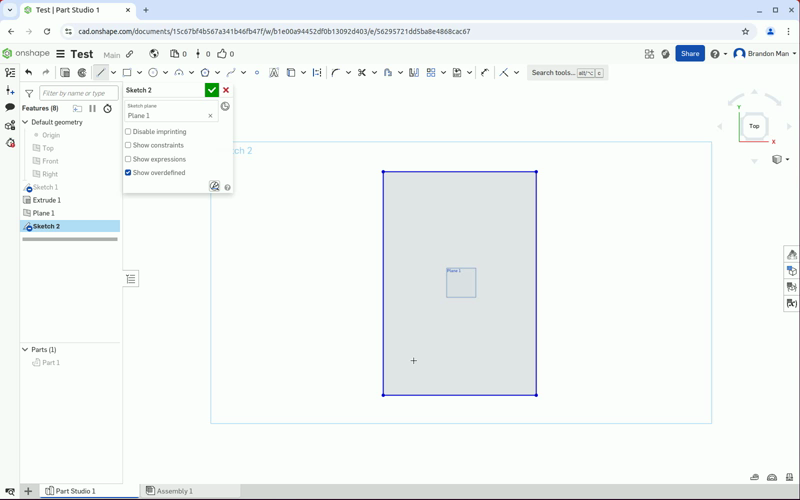
click(413, 360)
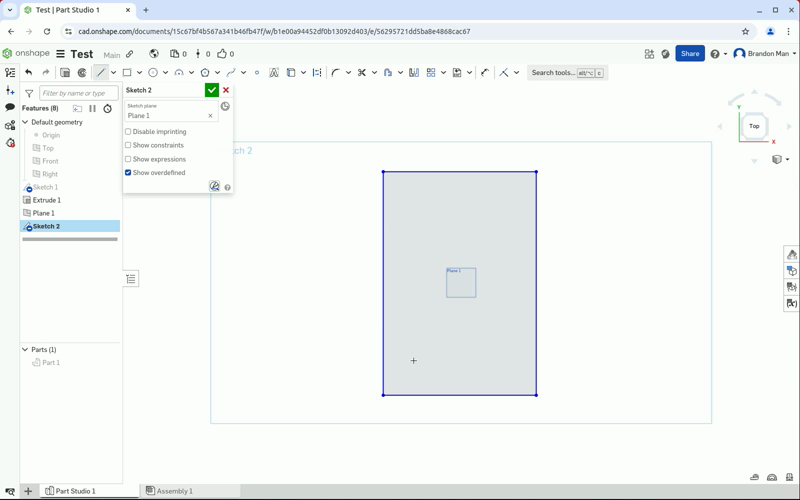
key_up(shift)
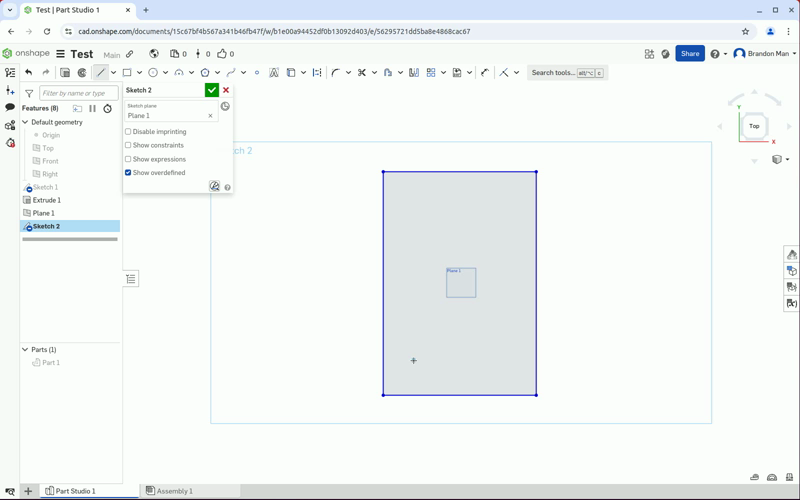
key_down(shift)
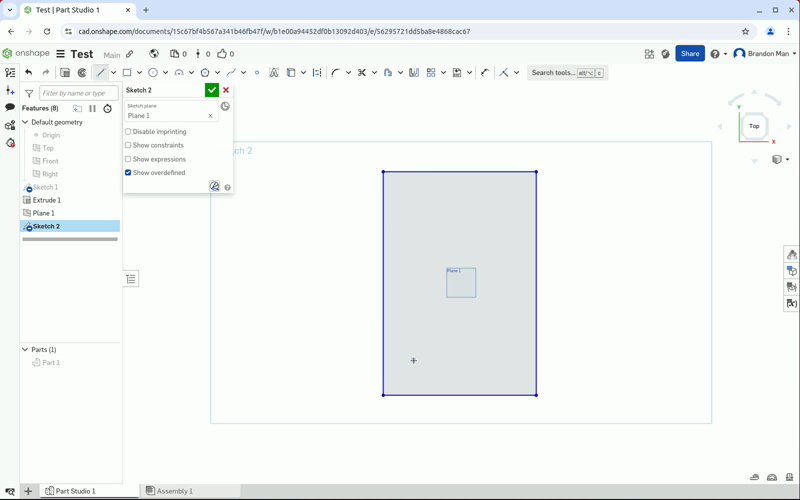
mouse_move(505, 360)
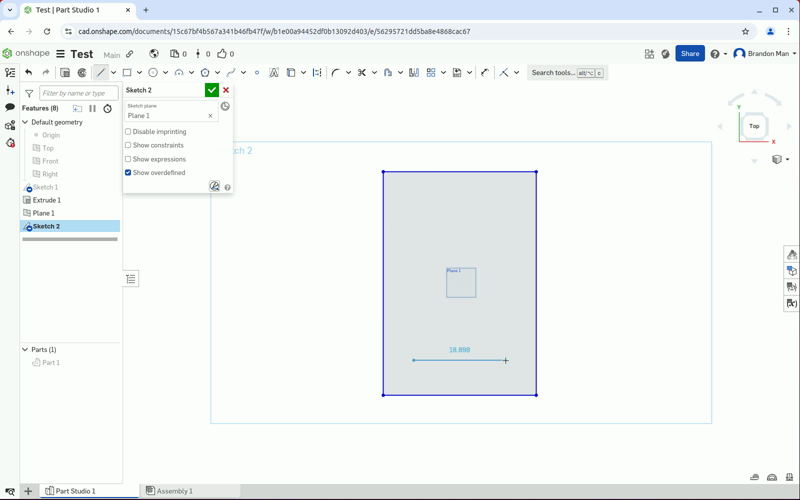
click(505, 360)
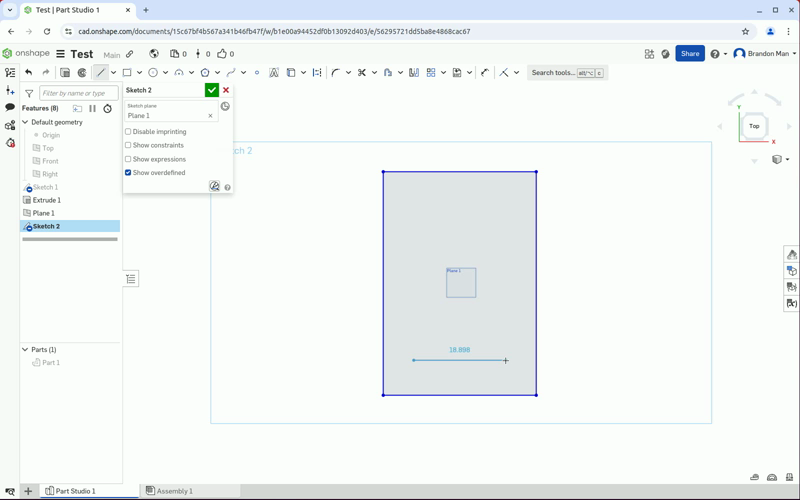
key_up(shift)
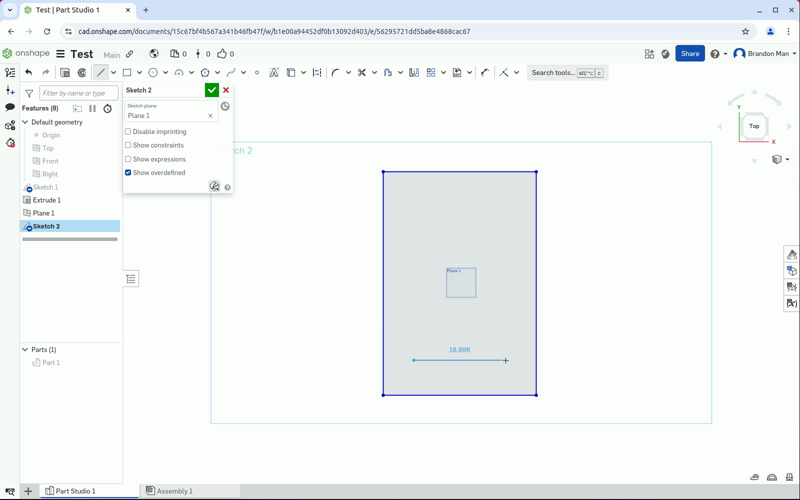
key_down(shift)
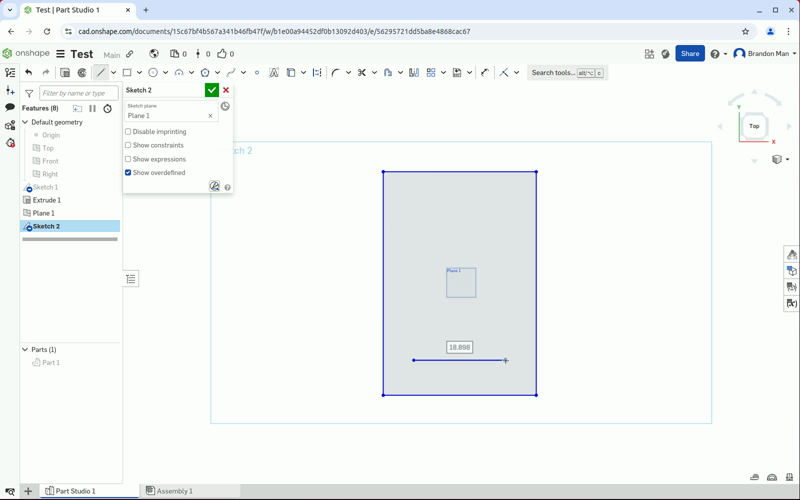
mouse_move(505, 207)
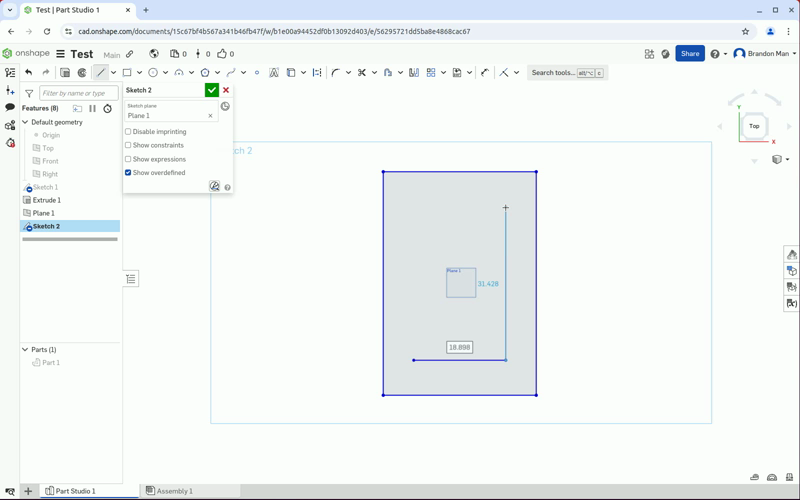
click(505, 207)
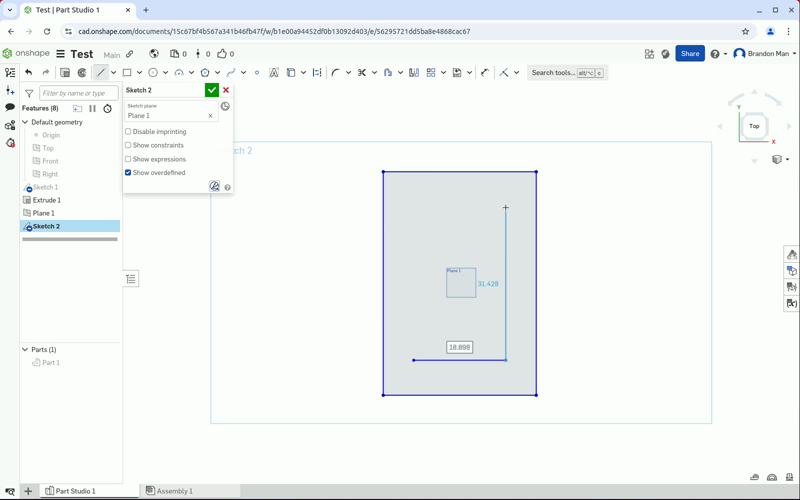
key_up(shift)
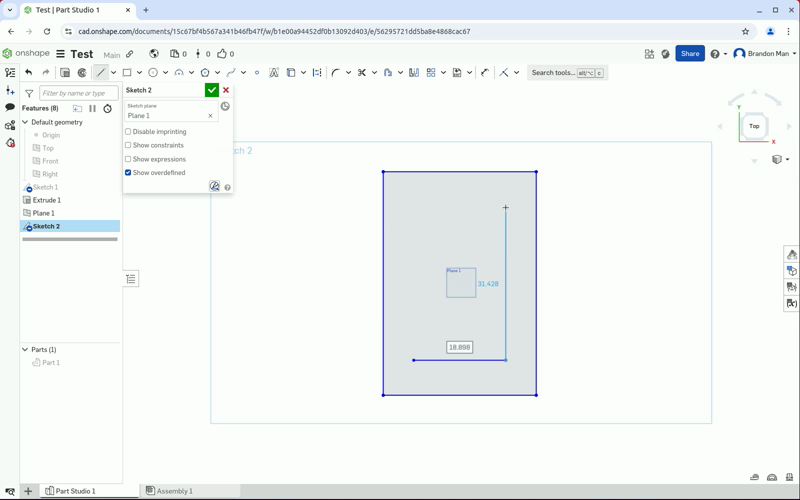
key_down(shift)
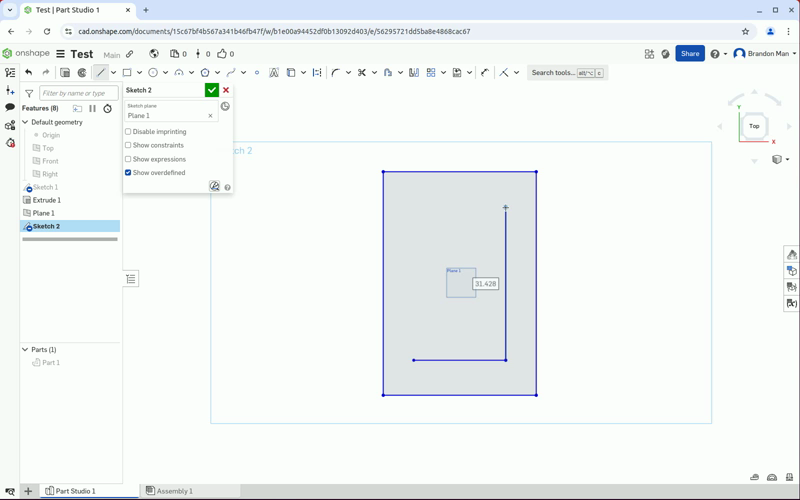
mouse_move(413, 207)
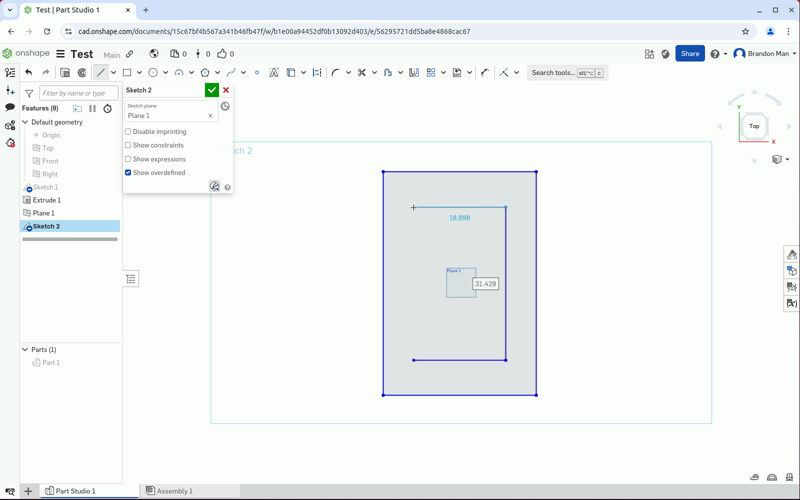
click(413, 207)
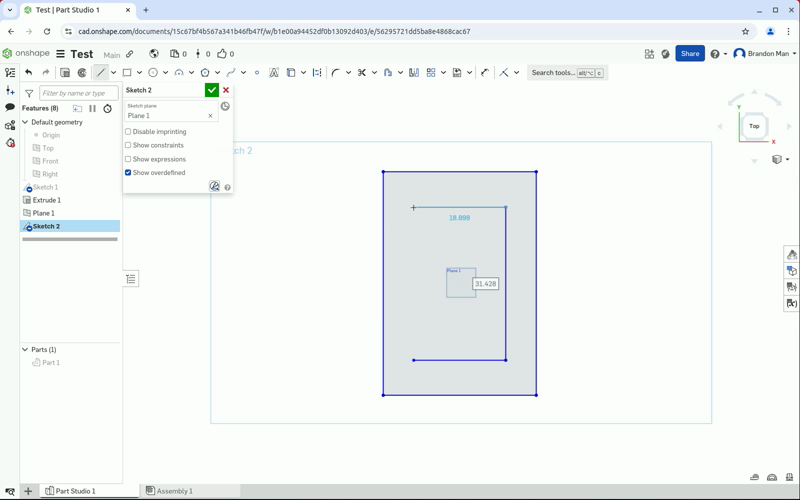
key_up(shift)
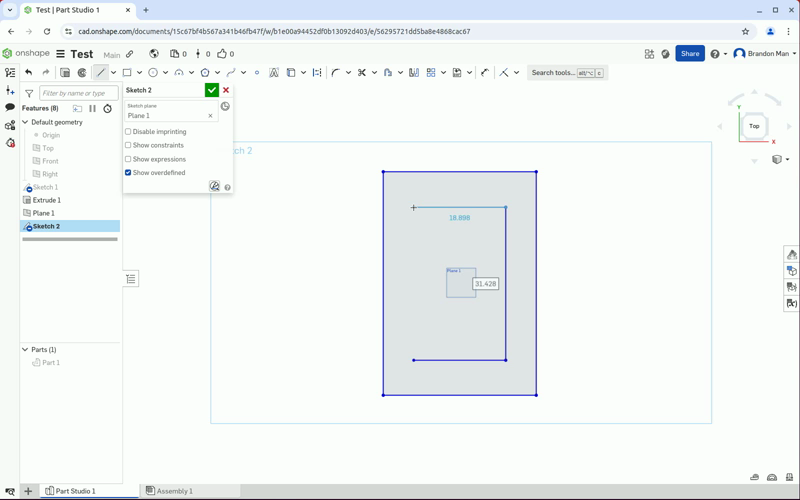
key_down(shift)
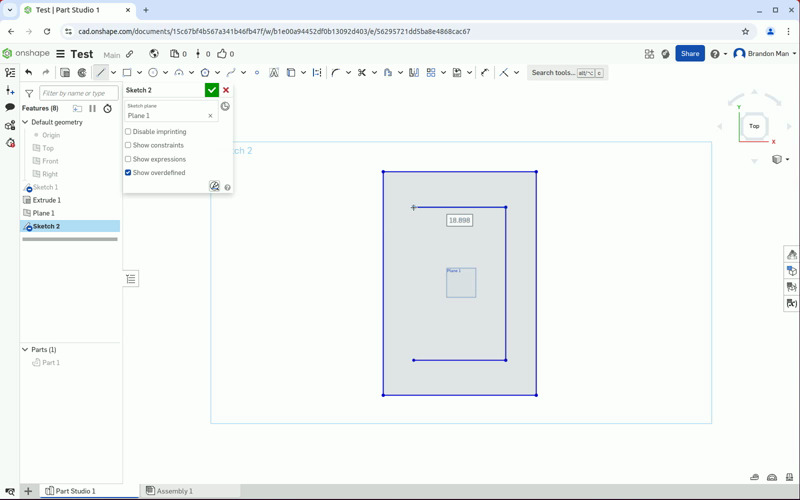
mouse_move(413, 360)
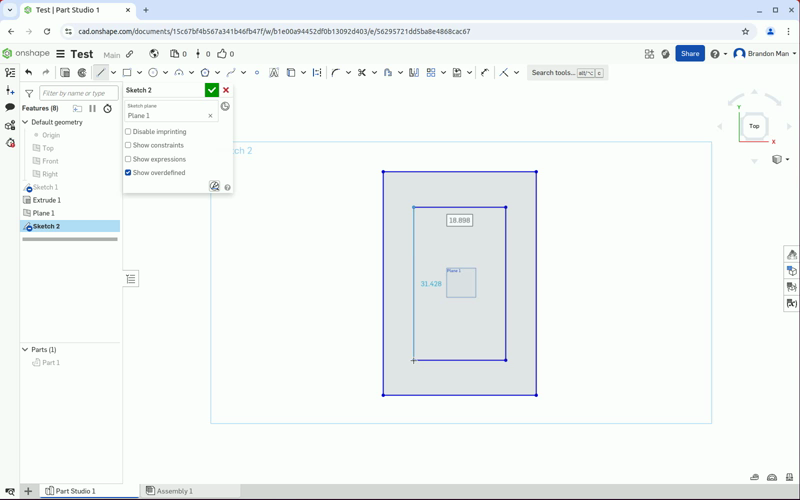
key_up(shift)
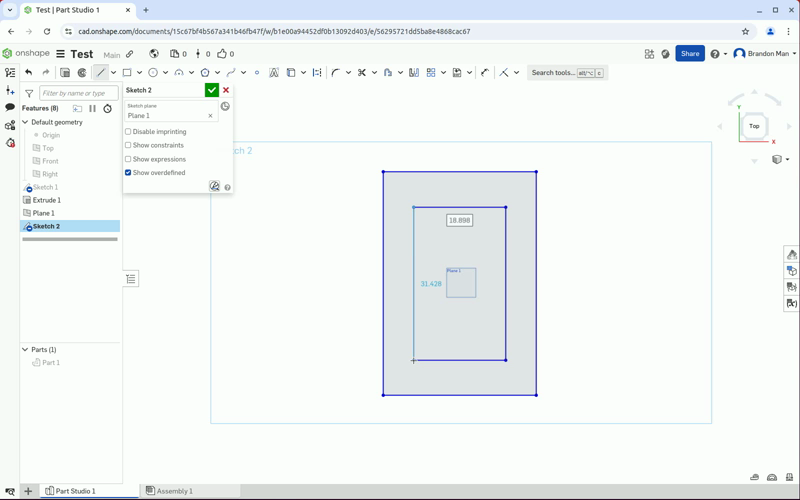
click(413, 360)
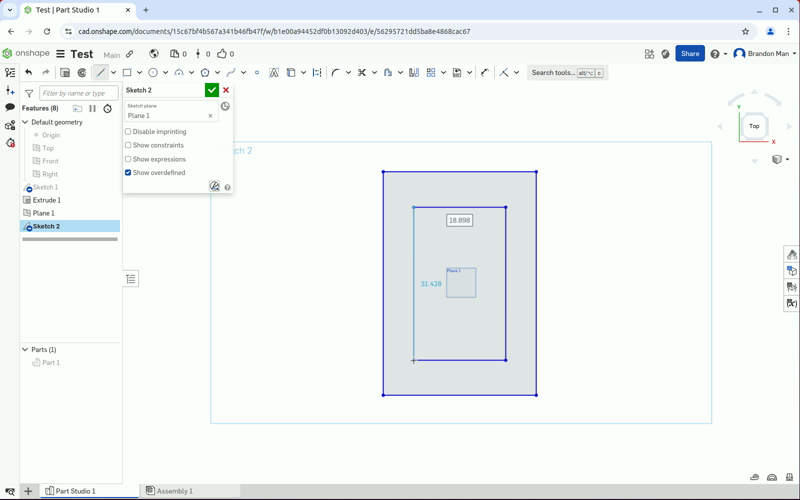
key(esc)
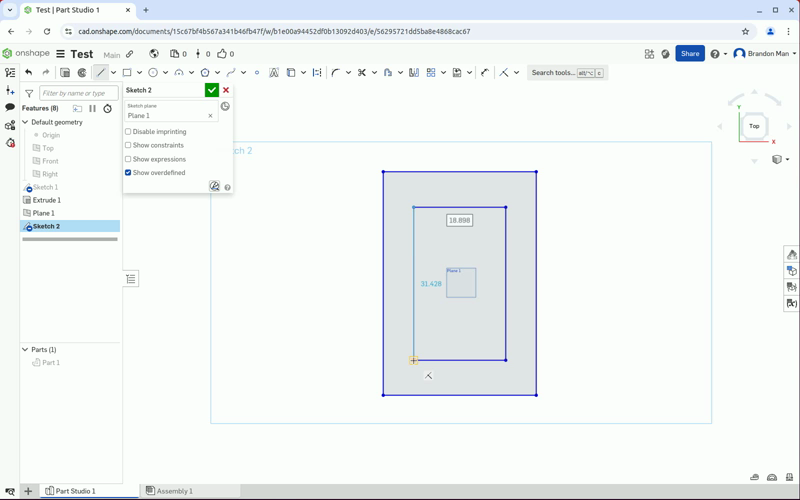
mouse_move(477, 381)
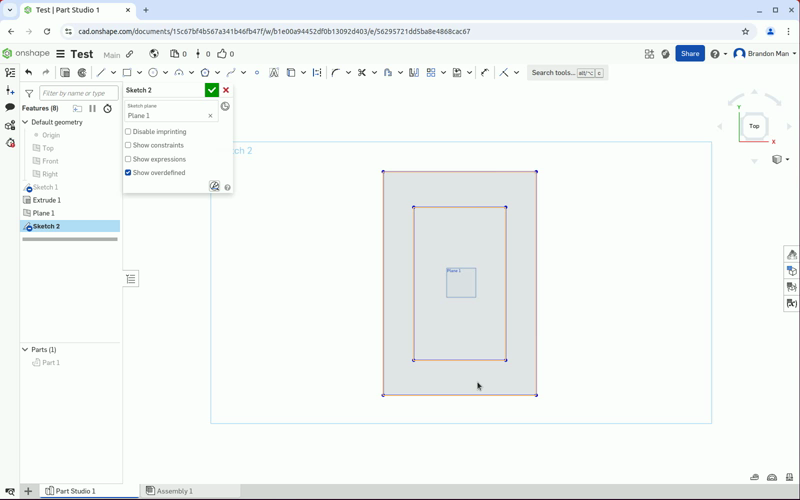
click(477, 381)
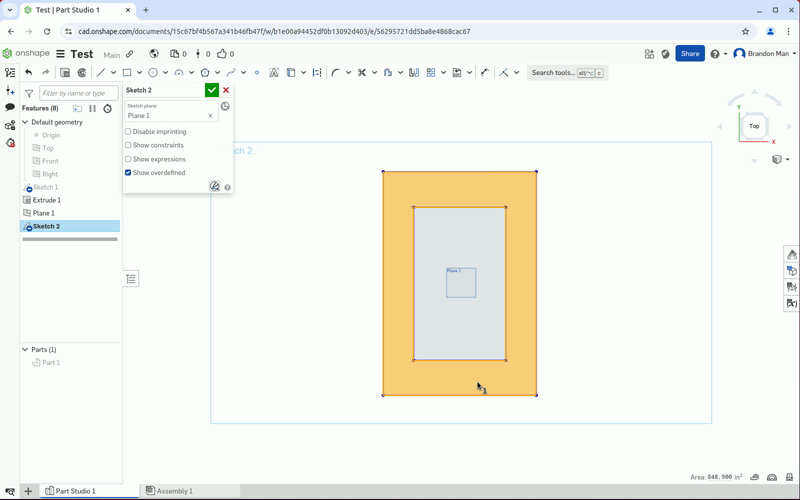
mouse_move(73, 352)
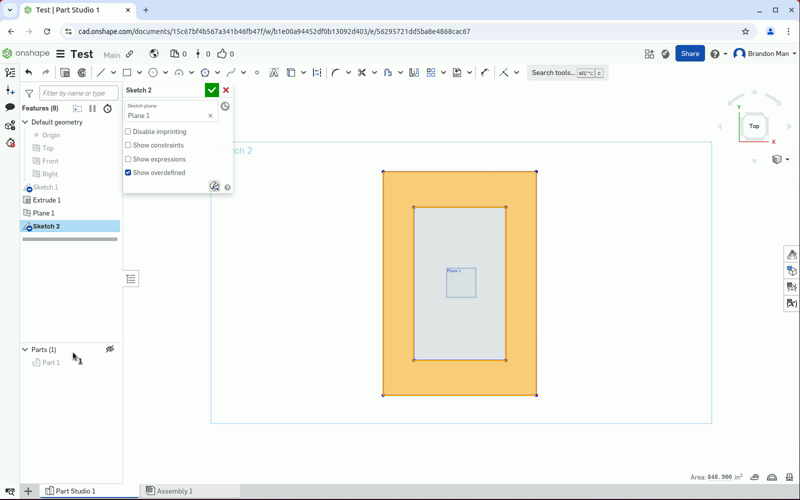
key(shift+y)
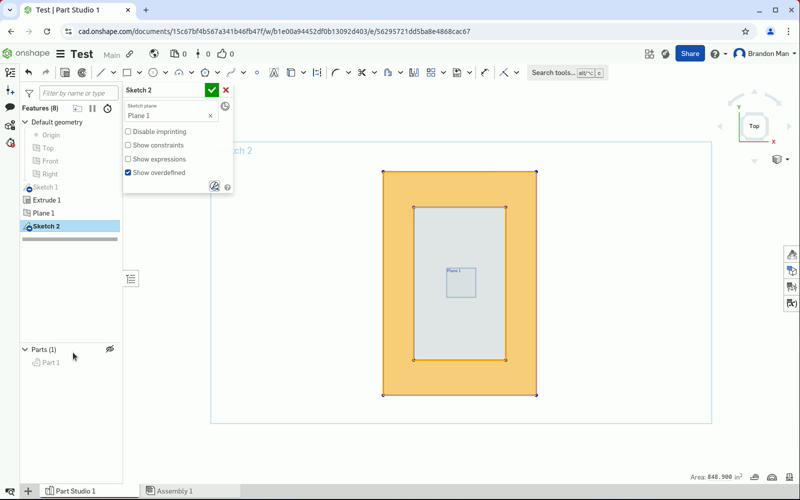
key(shift+e)
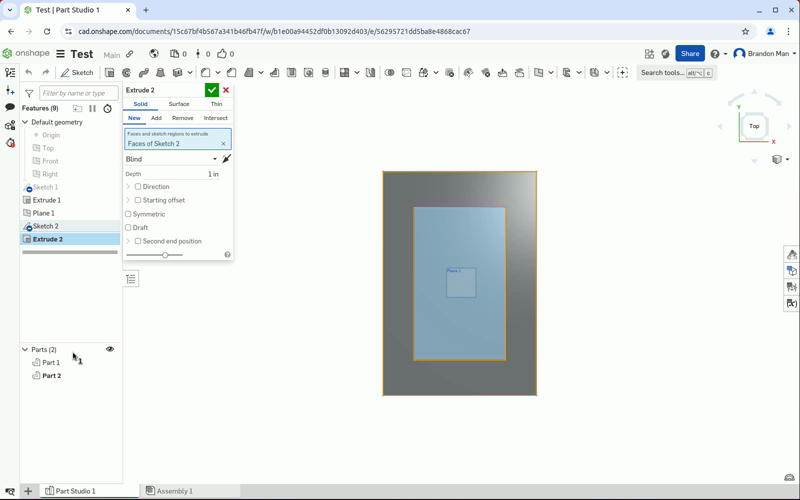
mouse_move(143, 106)
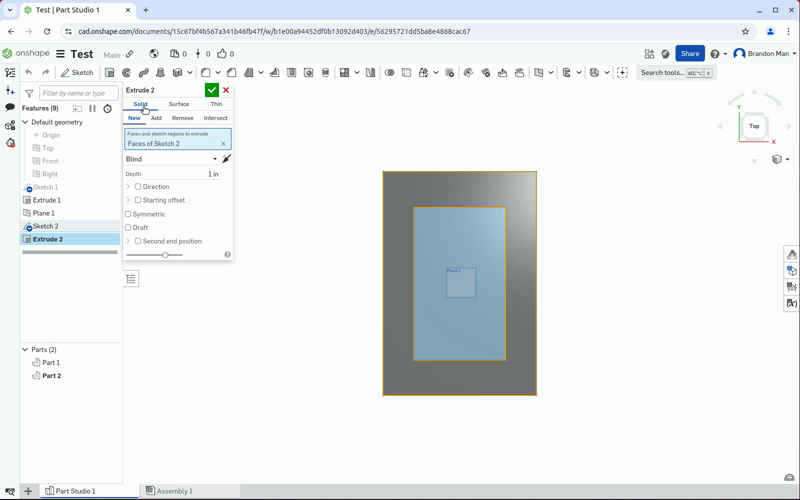
click(143, 106)
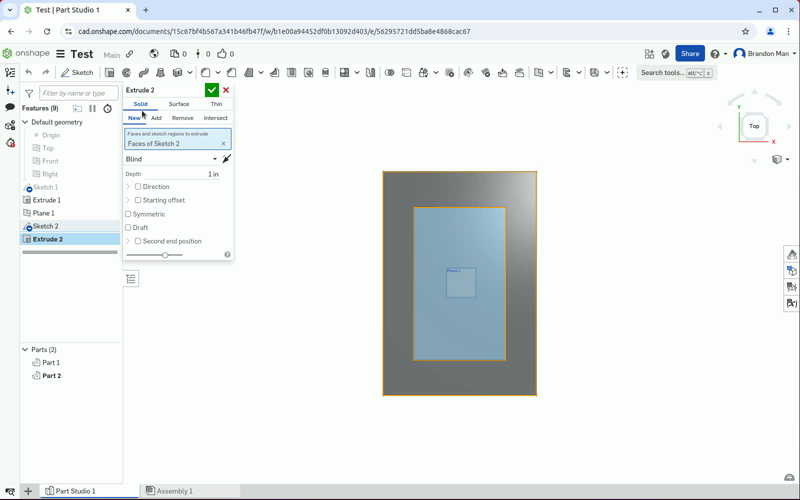
mouse_move(137, 120)
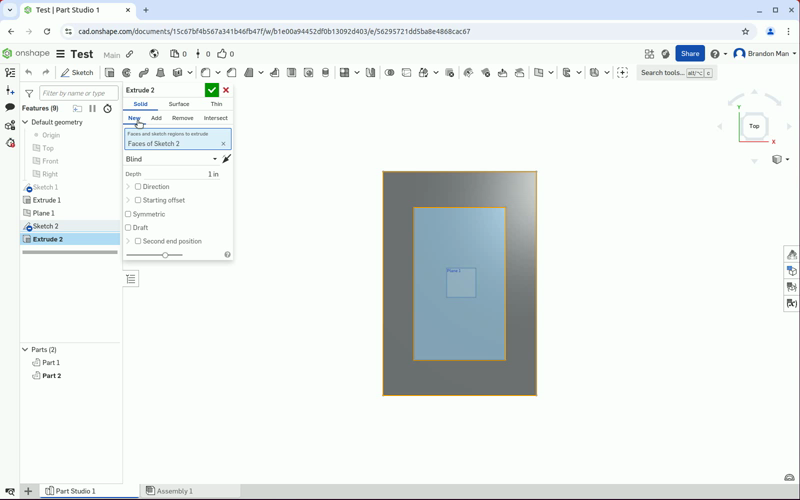
click(137, 120)
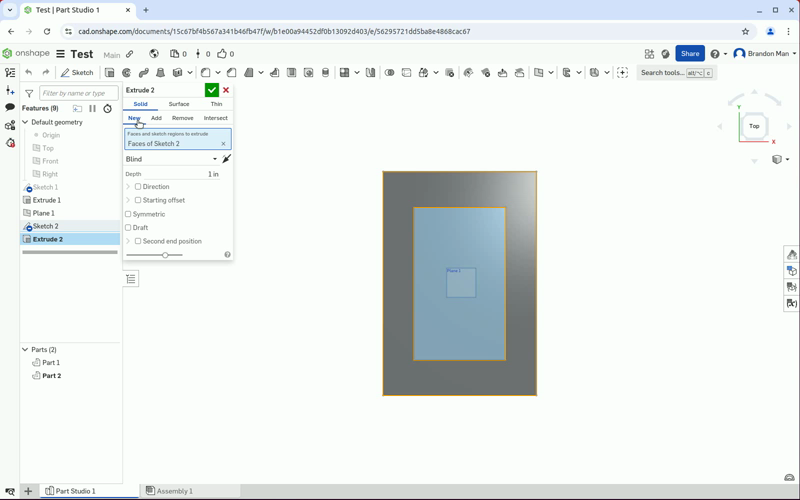
key(tab, 4)
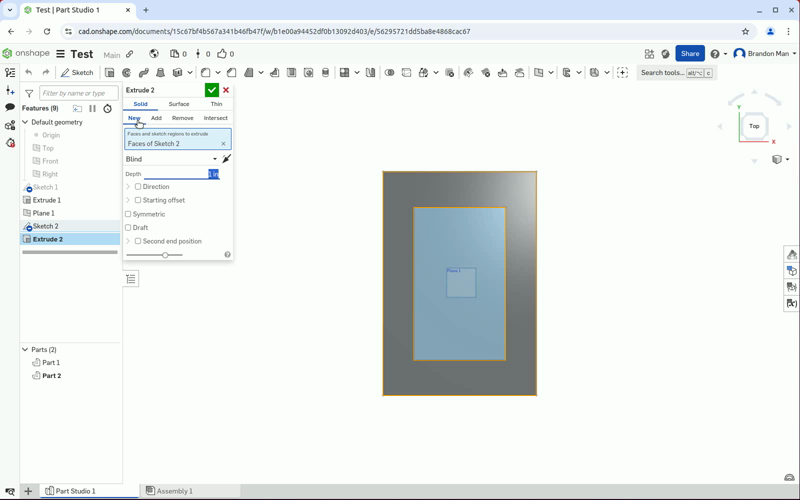
text(0.963)
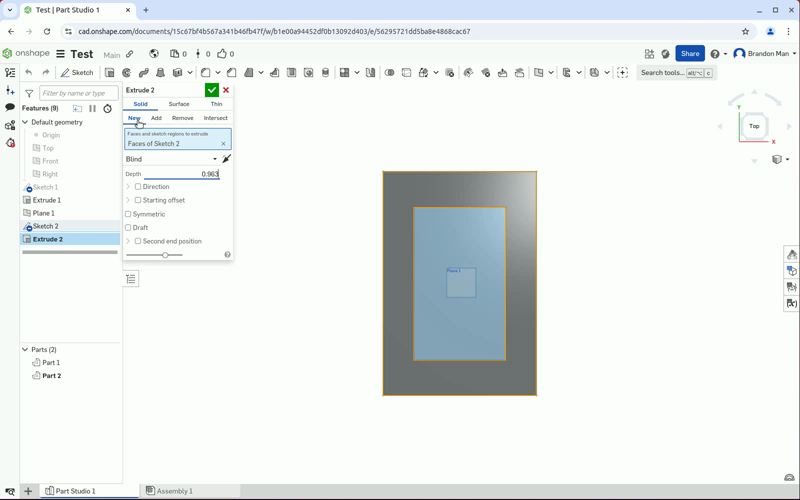
key(enter)
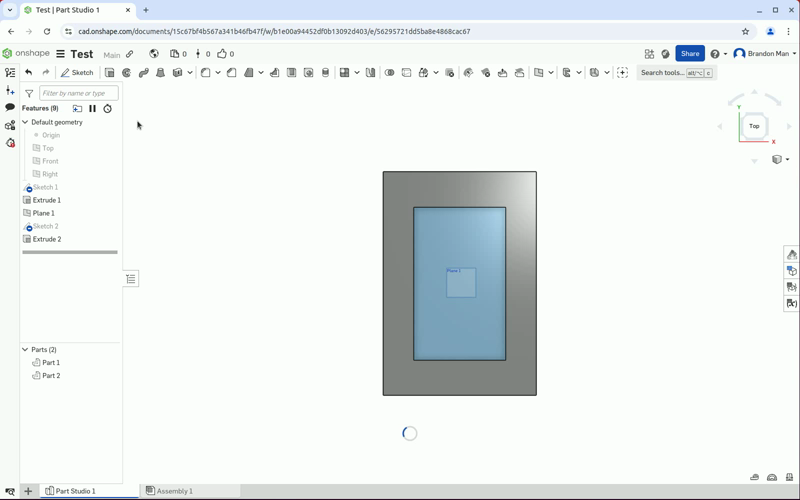
key(shift+h)
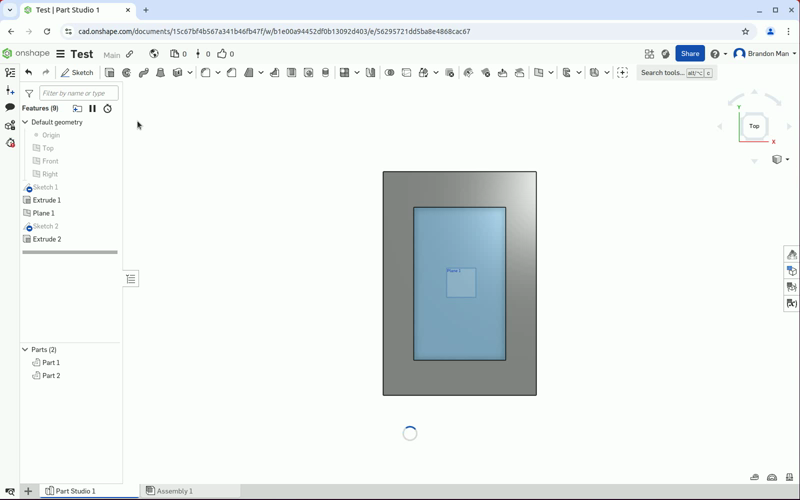
key(shift+h)
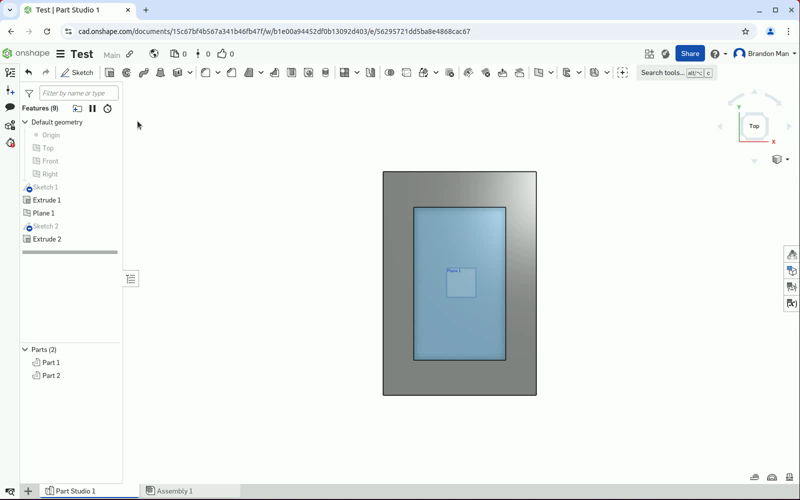
mouse_move(73, 189)
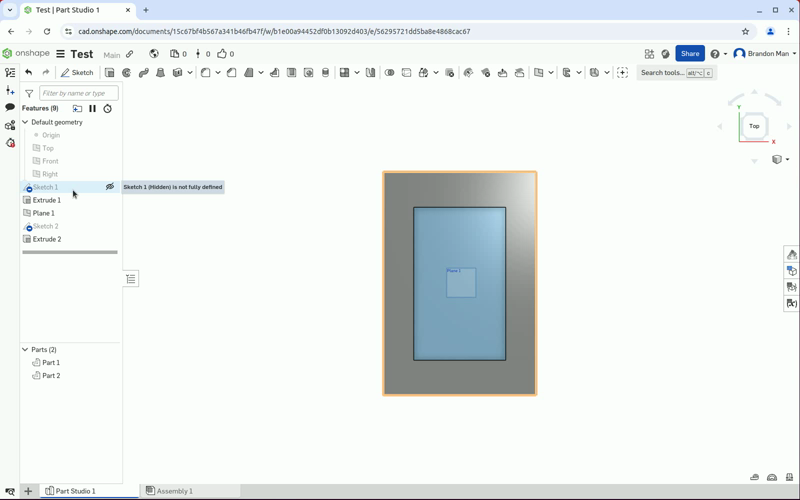
click(73, 189)
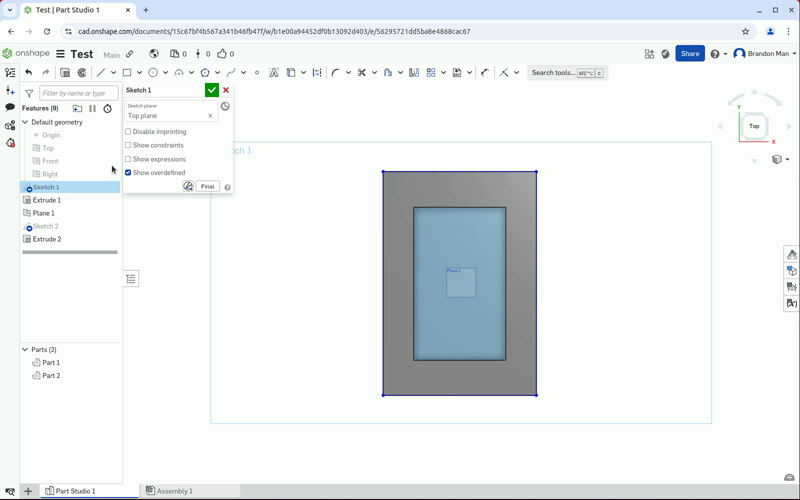
mouse_move(229, 92)
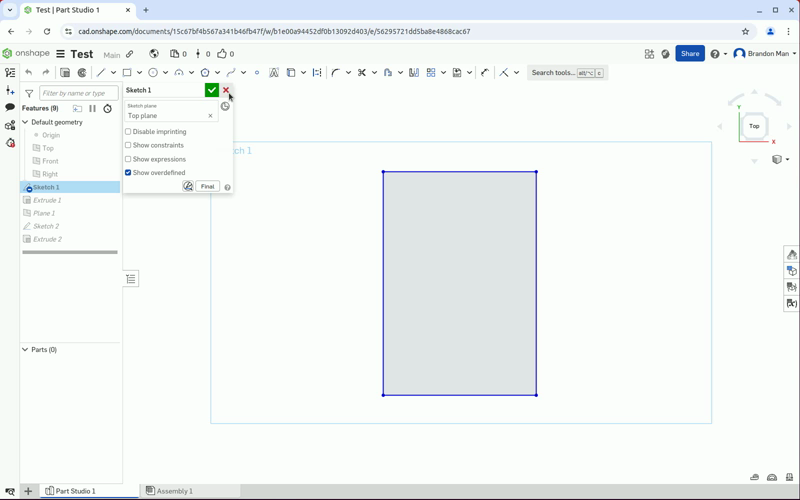
click(229, 92)
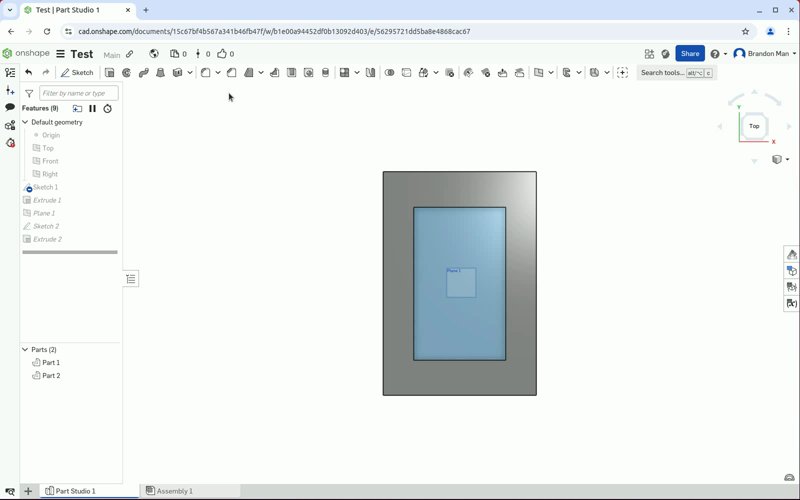
mouse_move(541, 75)
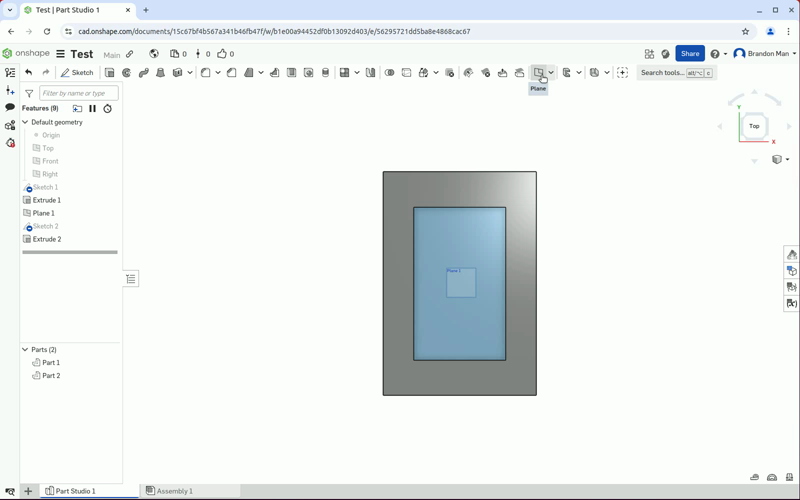
click(541, 75)
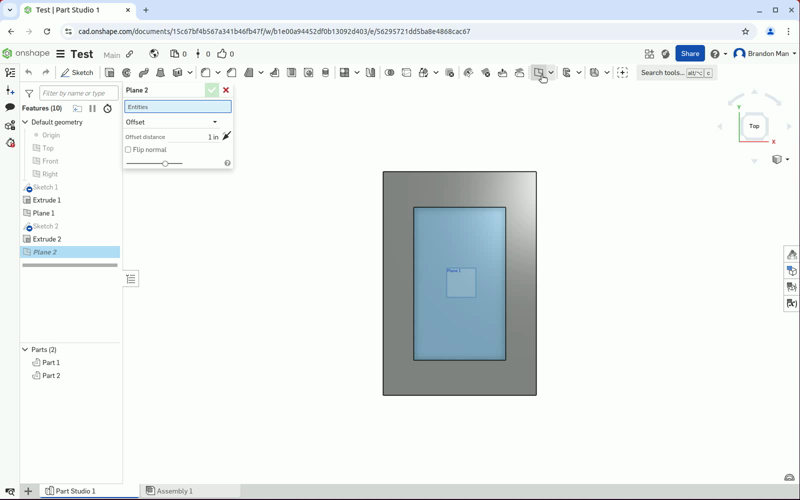
mouse_move(73, 150)
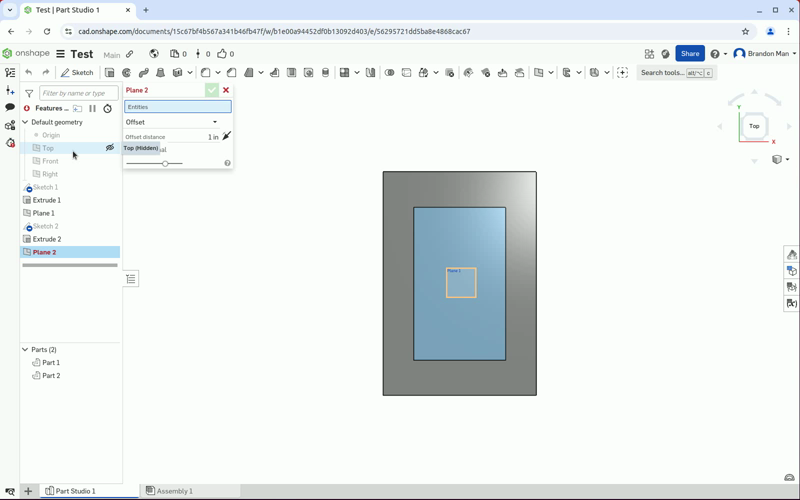
click(73, 150)
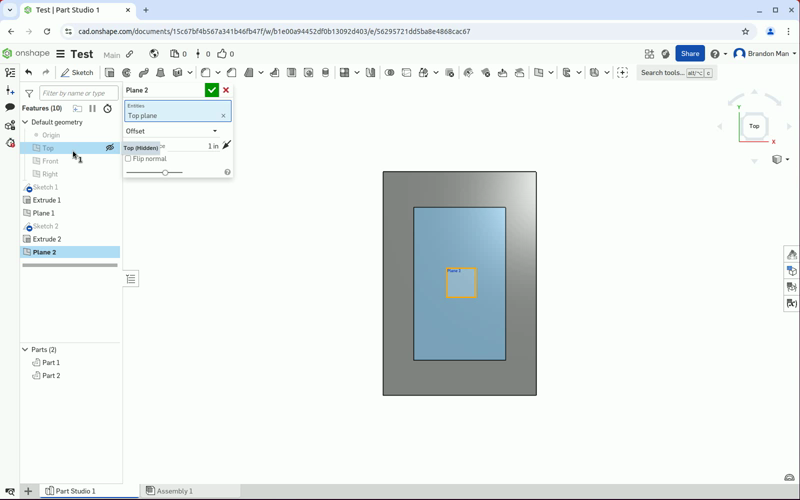
key(tab, 2)
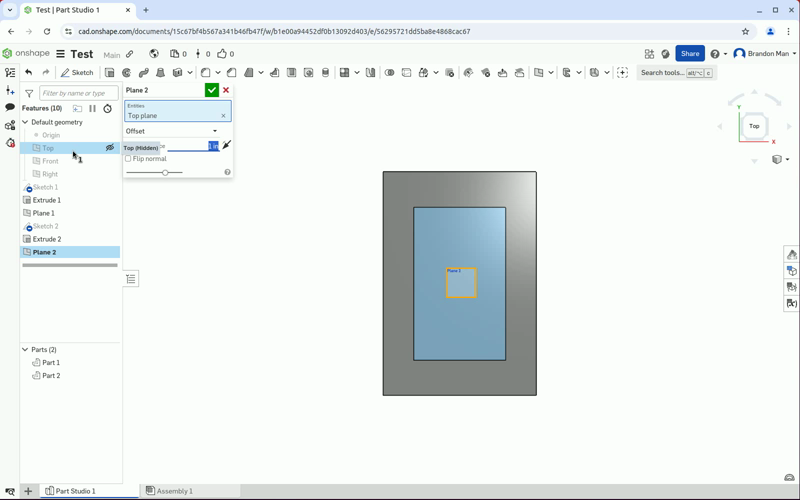
text(1.448)
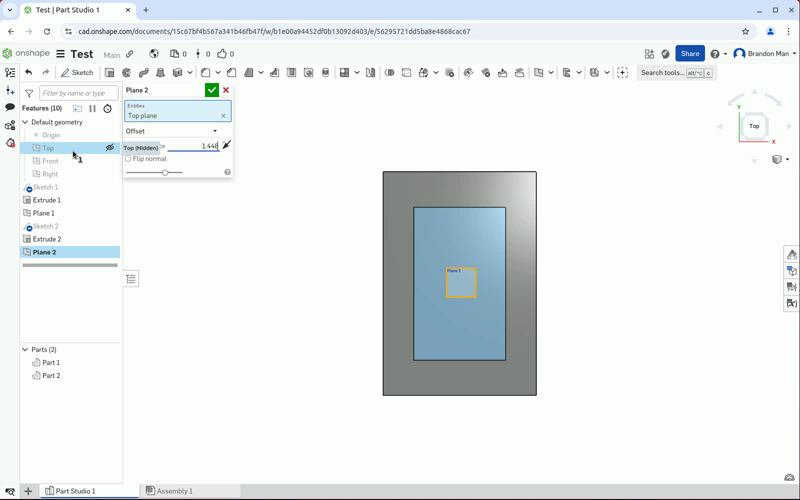
key(enter, 2)
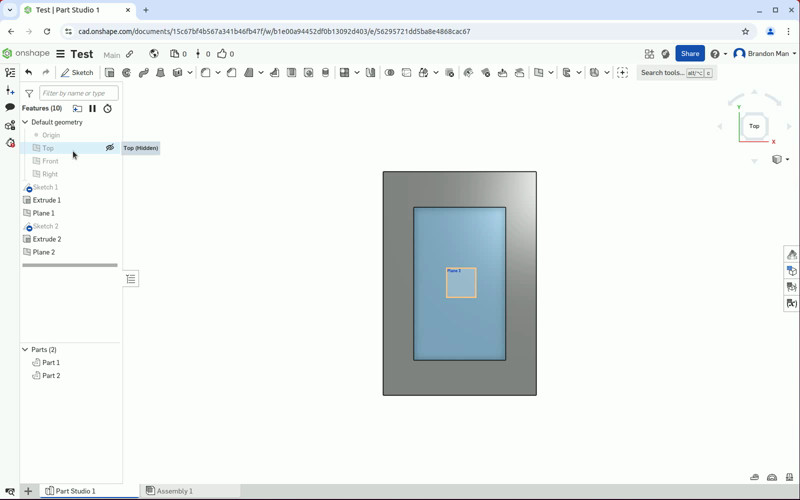
key(shift+s)
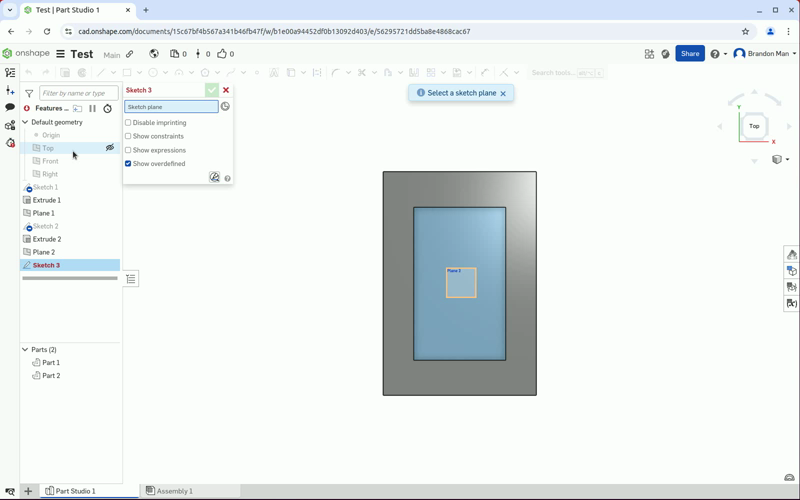
mouse_move(73, 254)
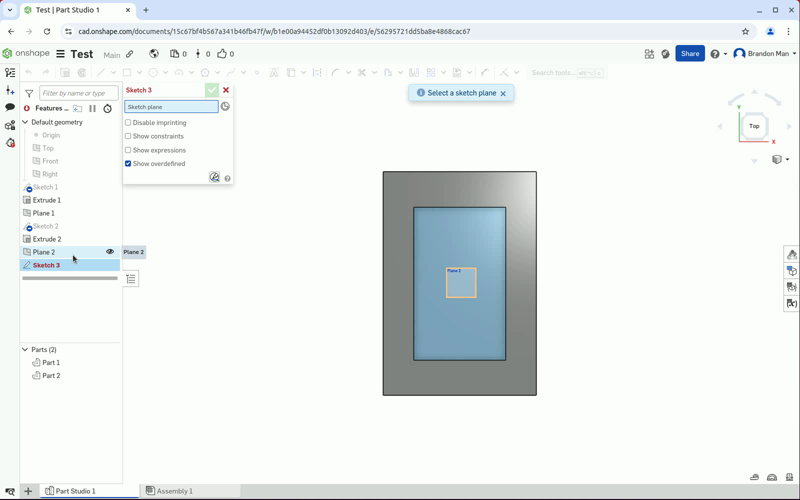
click(73, 254)
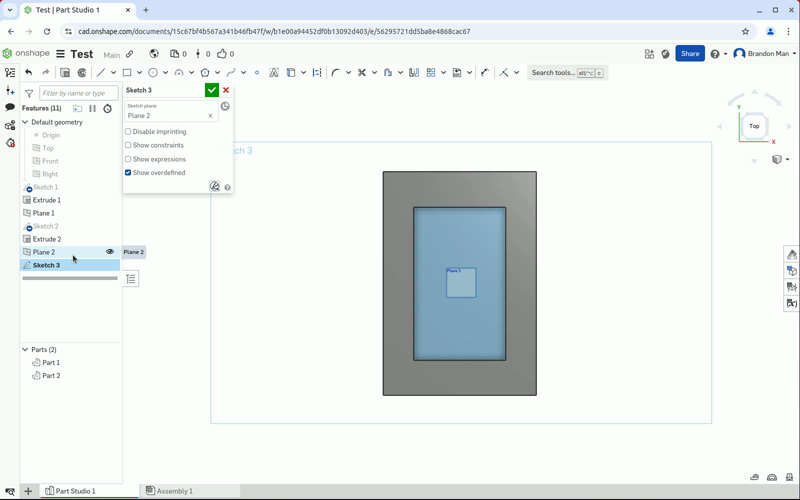
mouse_move(73, 352)
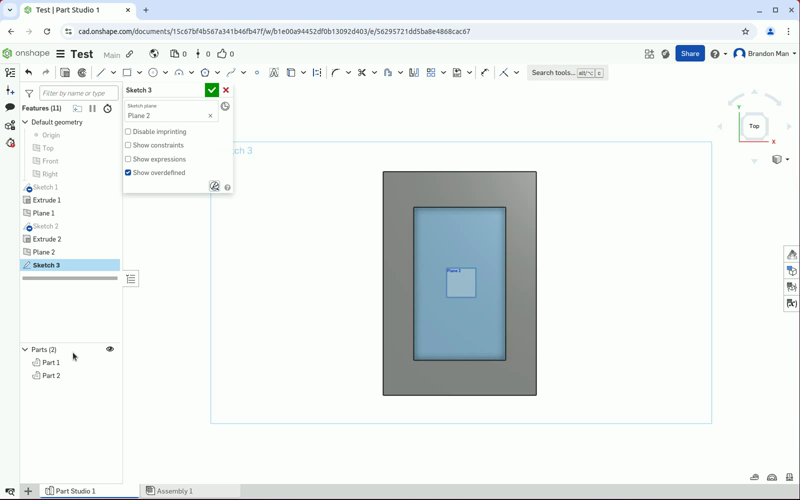
key(y)
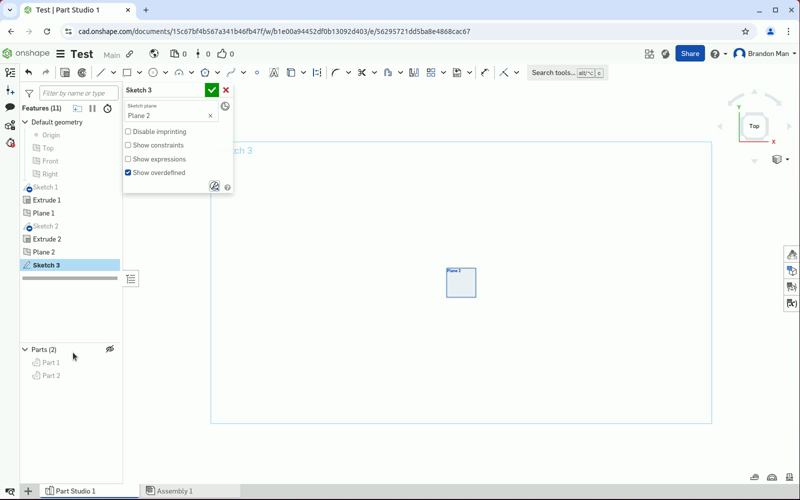
key(l)
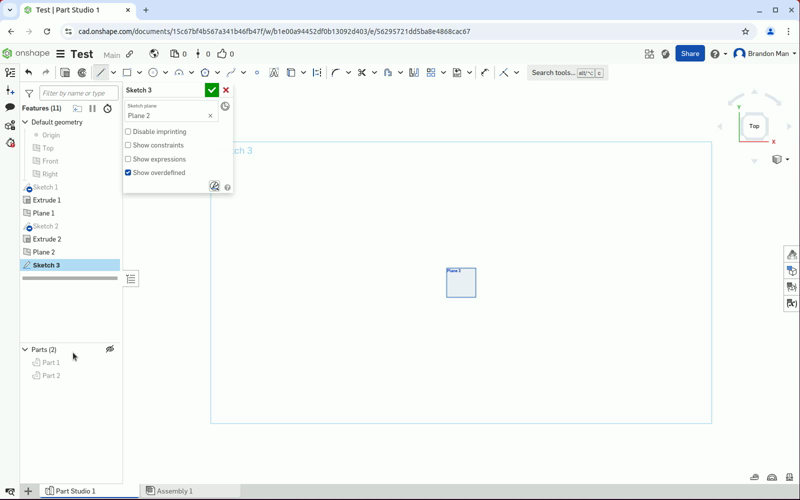
key_down(shift)
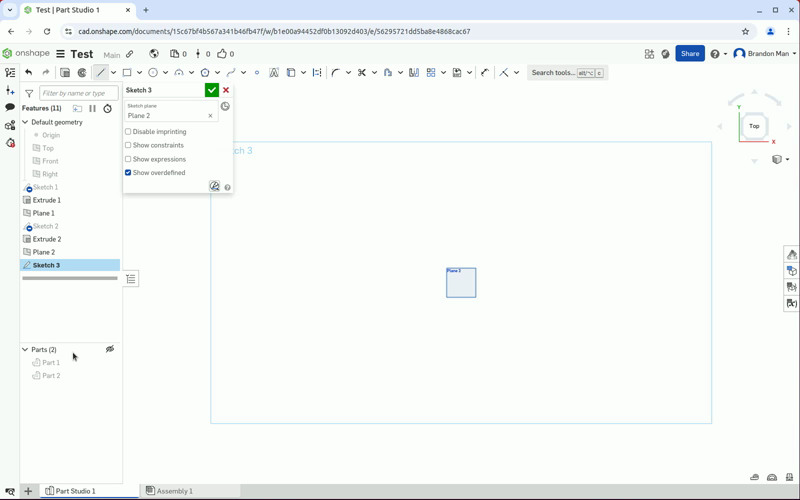
mouse_move(383, 395)
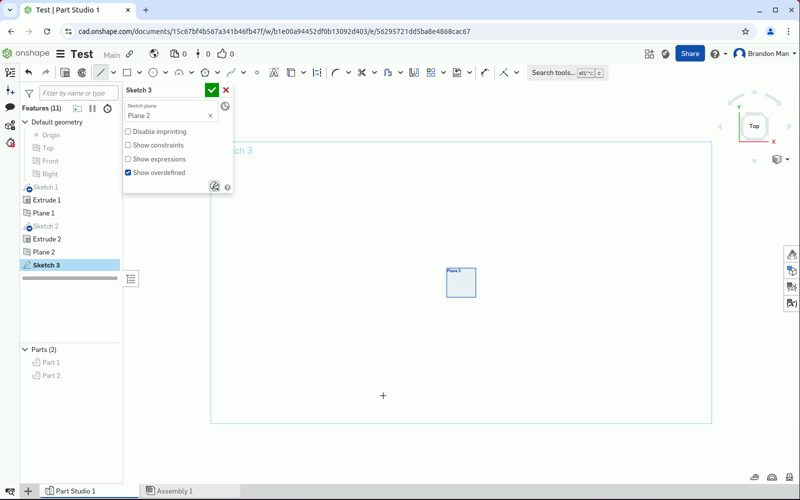
click(383, 395)
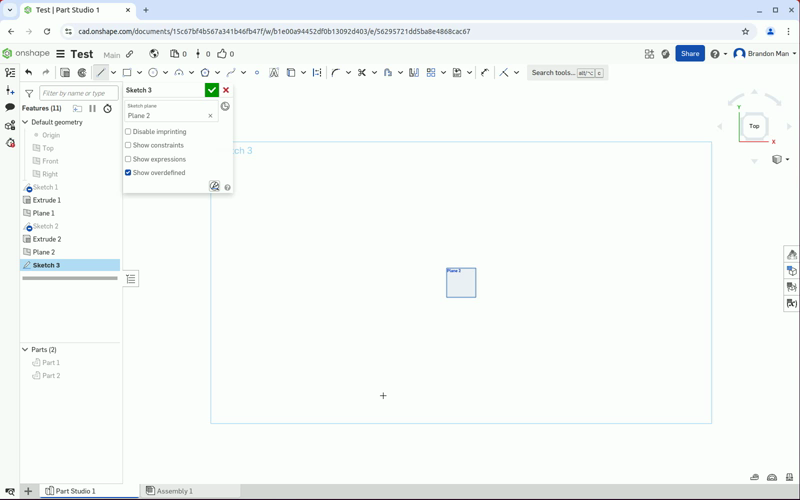
key_up(shift)
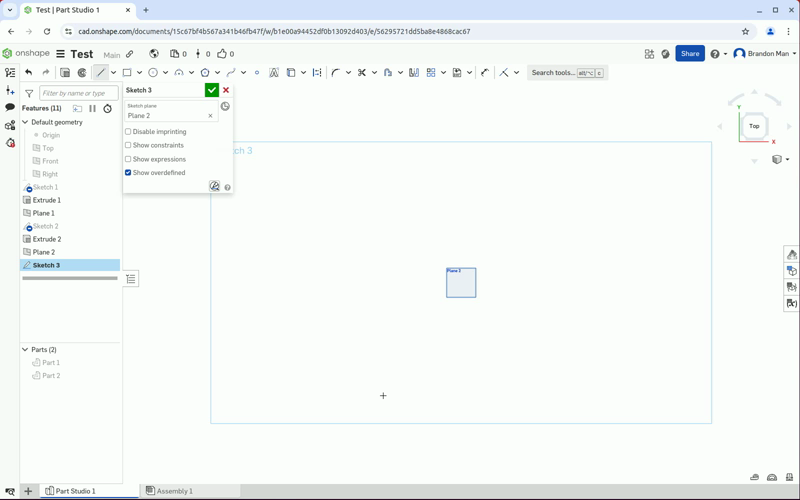
key_down(shift)
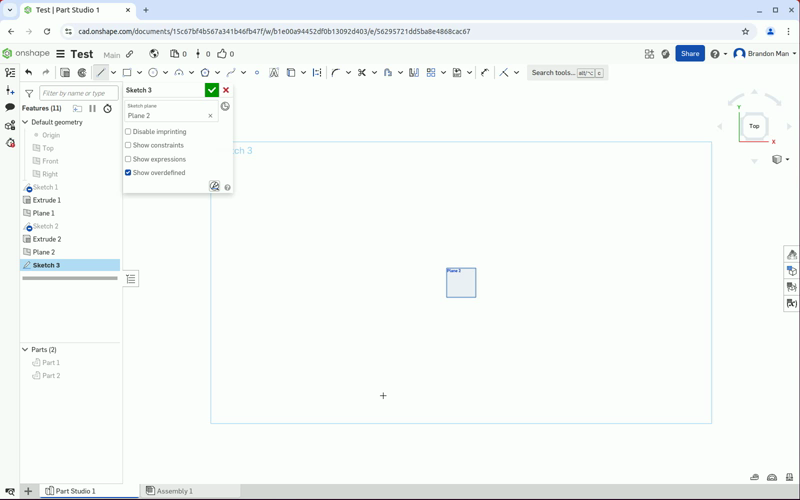
mouse_move(536, 395)
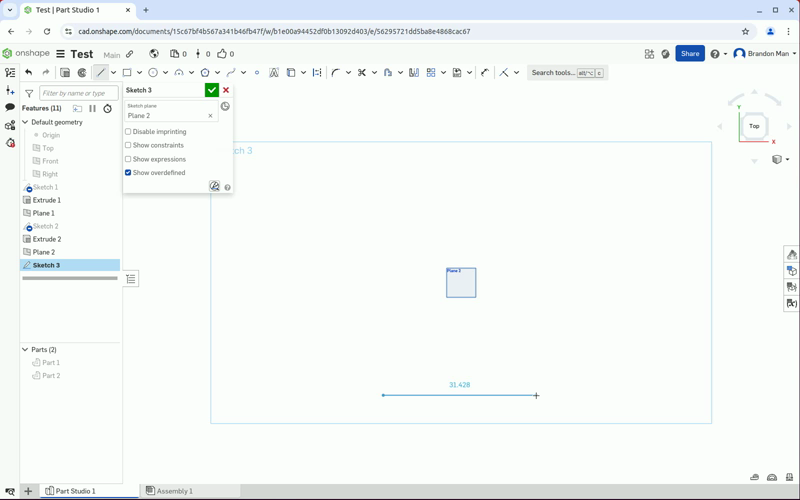
click(536, 395)
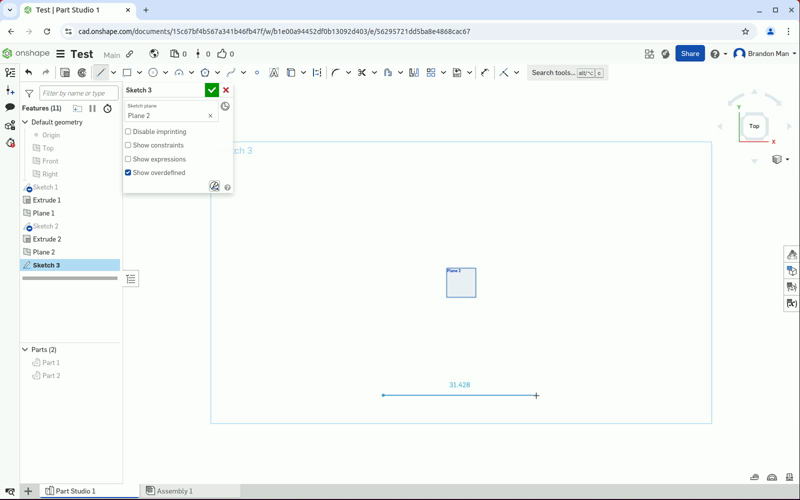
key_up(shift)
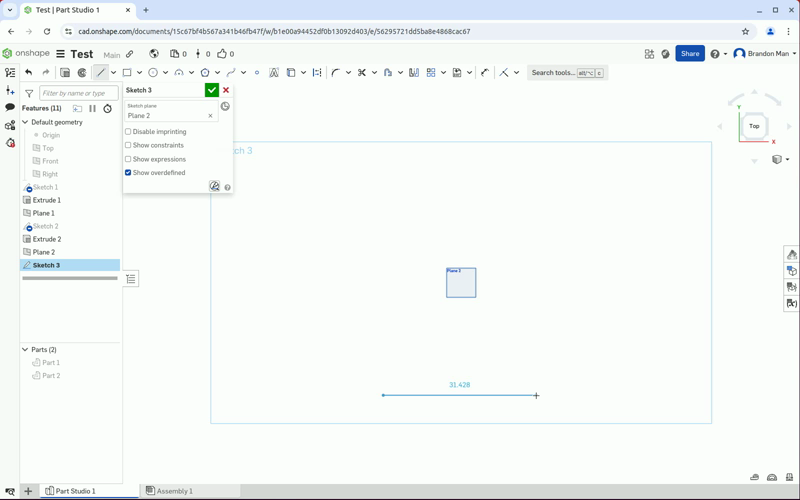
key_down(shift)
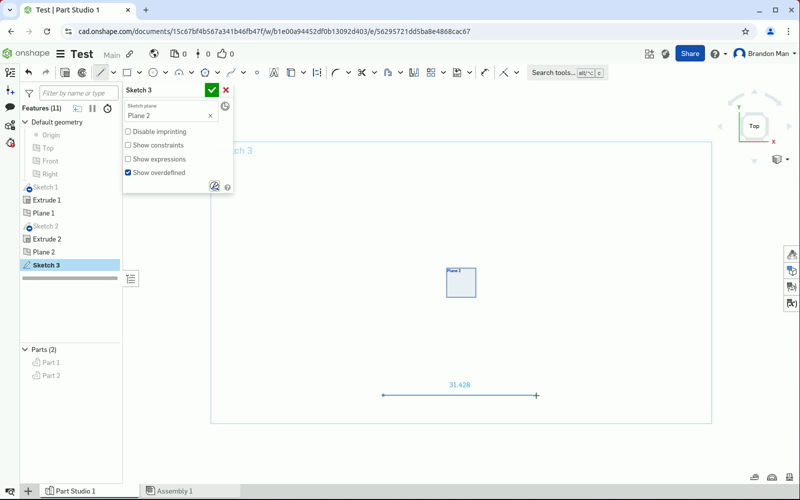
mouse_move(536, 171)
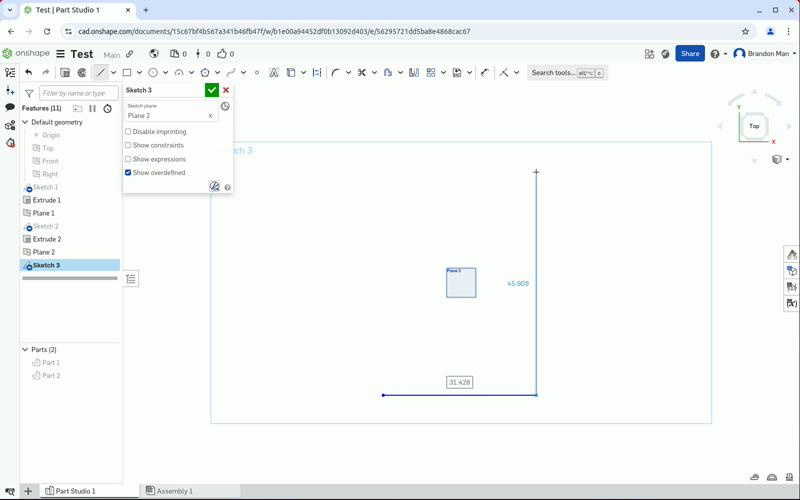
click(536, 171)
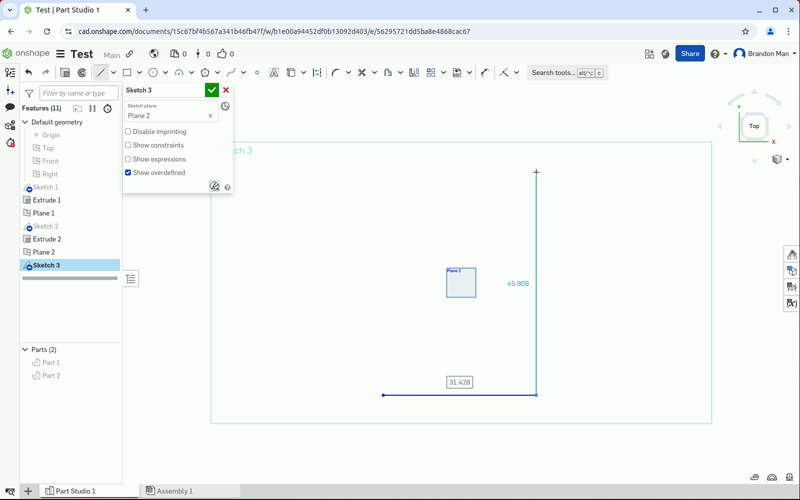
key_up(shift)
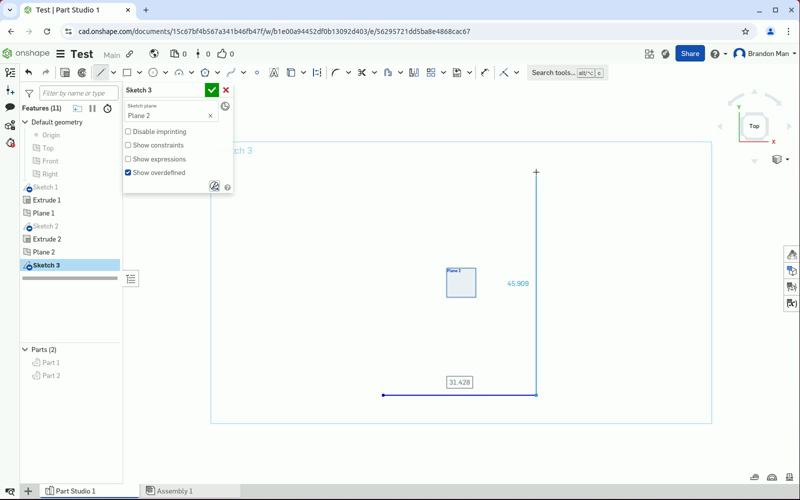
key_down(shift)
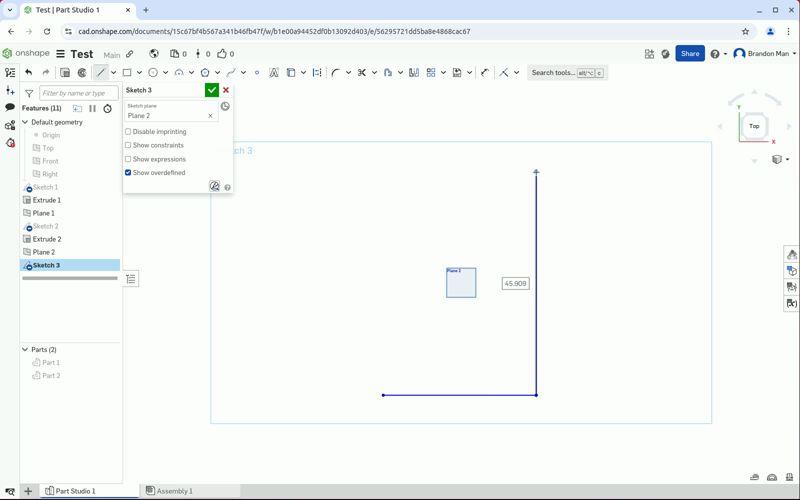
mouse_move(383, 171)
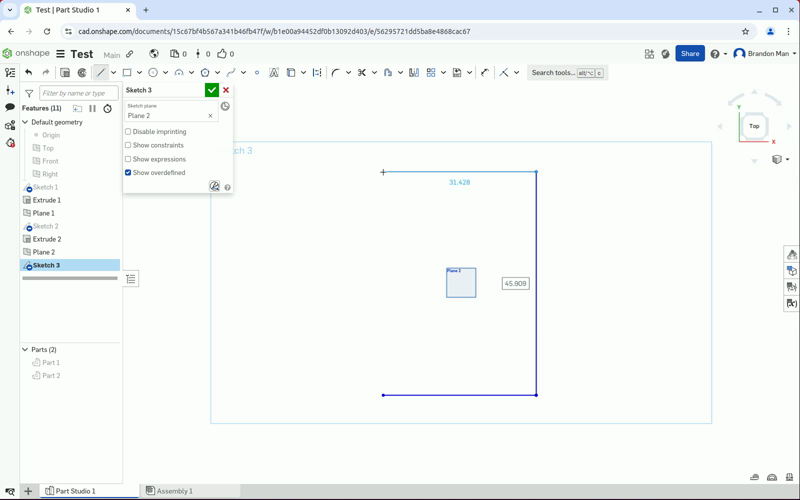
click(383, 171)
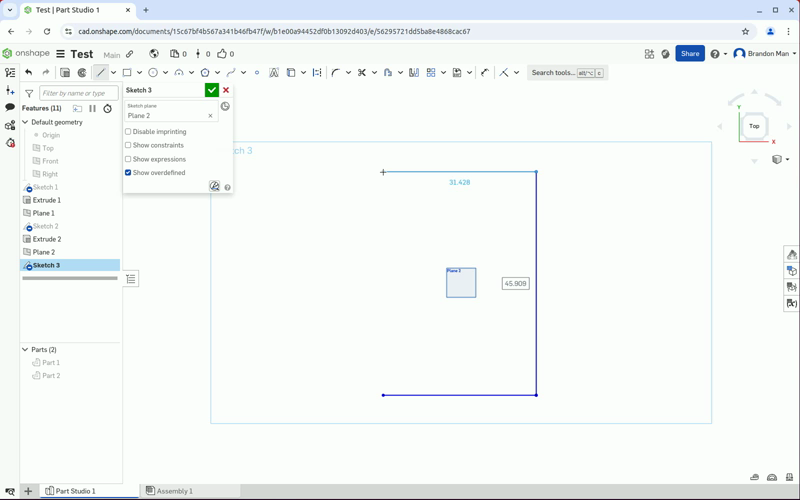
key_up(shift)
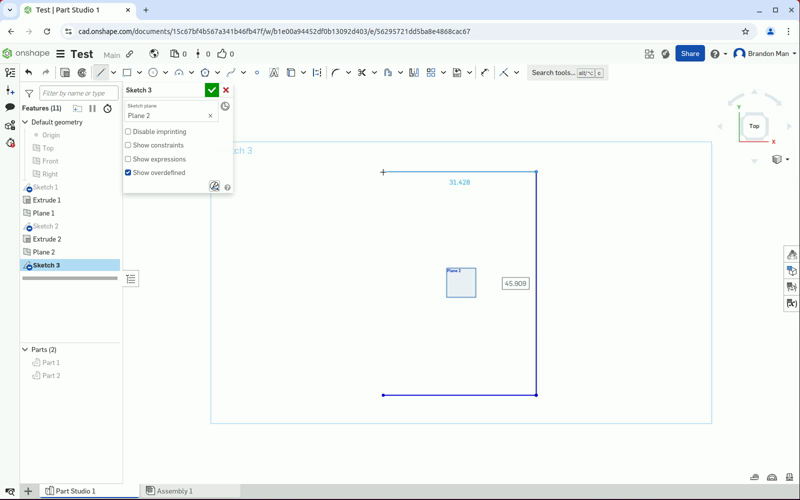
key_down(shift)
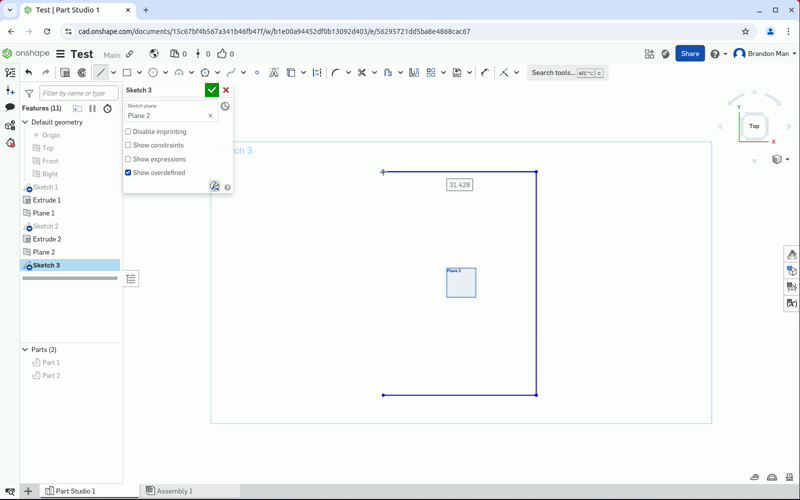
mouse_move(383, 395)
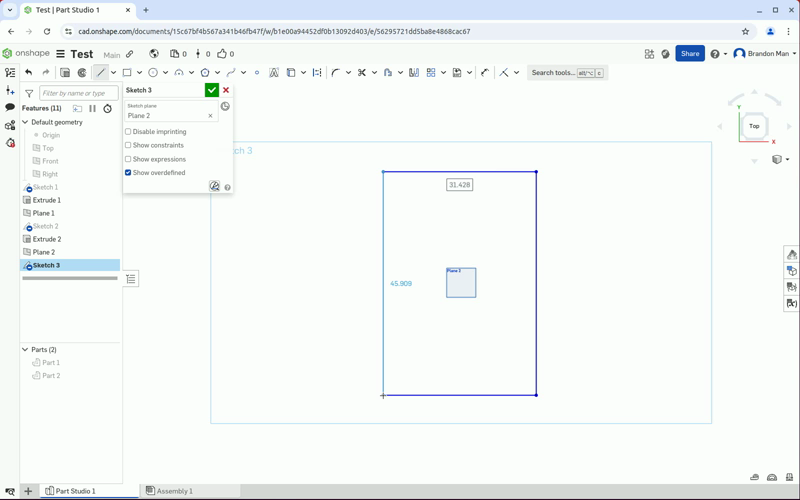
key_up(shift)
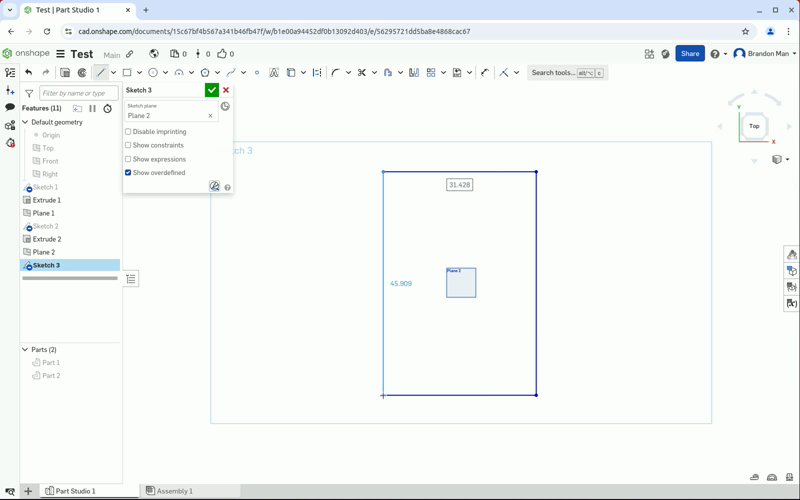
click(383, 395)
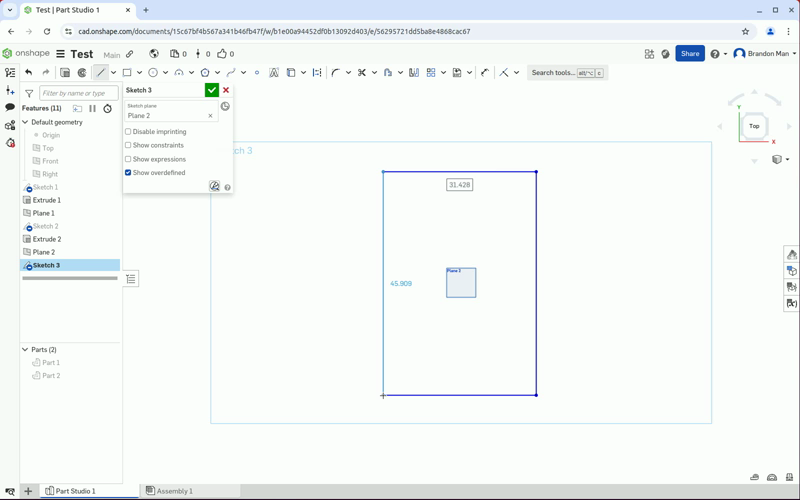
key(esc)
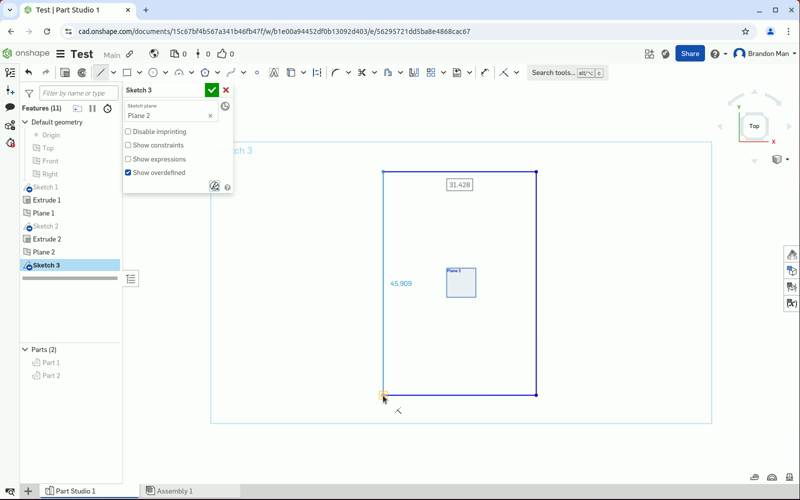
key(l)
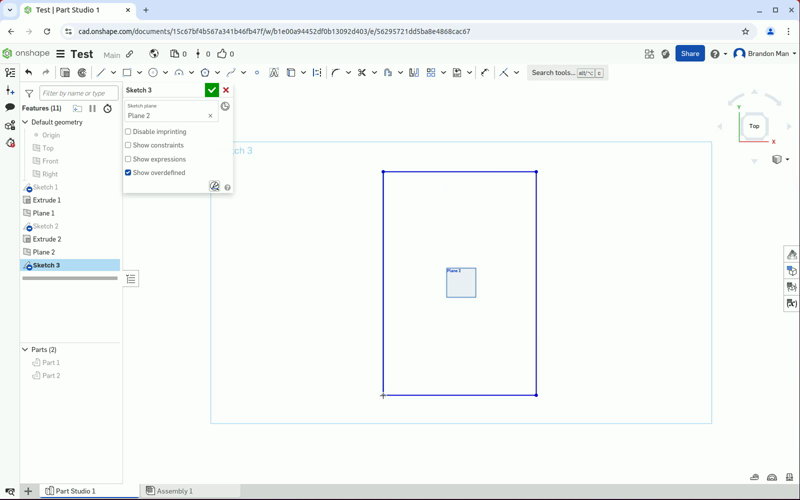
key_down(shift)
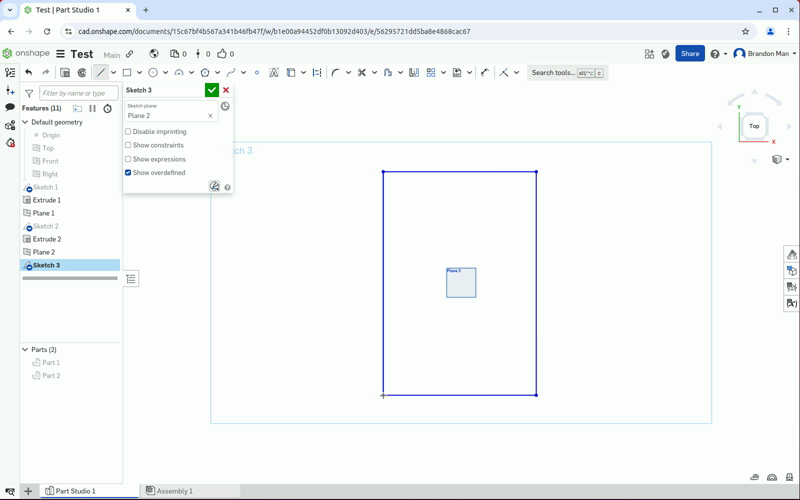
mouse_move(413, 360)
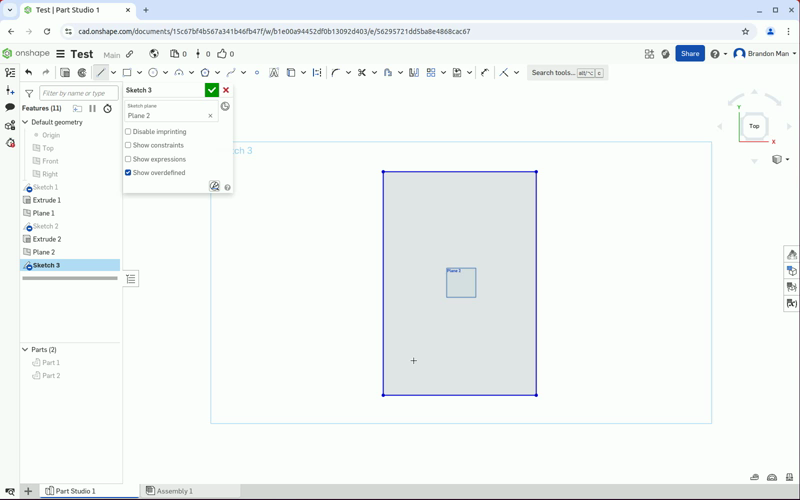
click(413, 360)
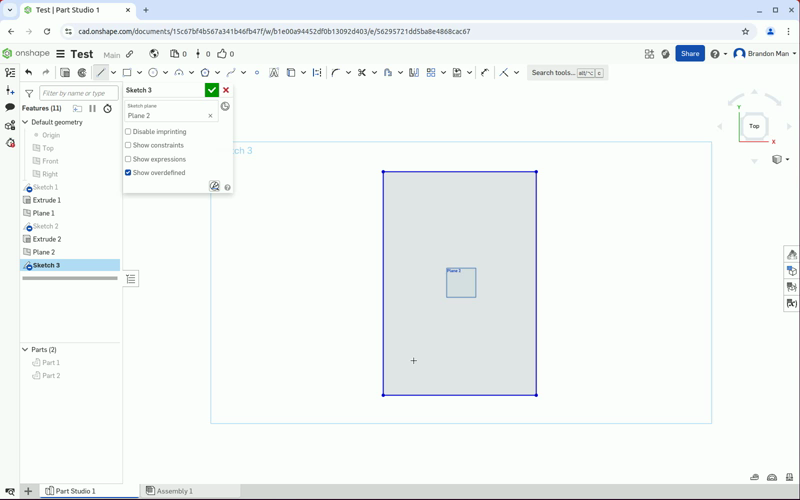
key_up(shift)
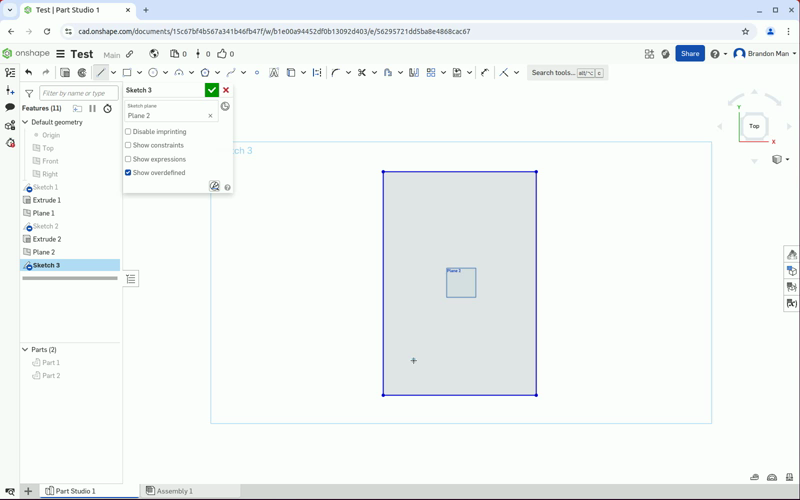
key_down(shift)
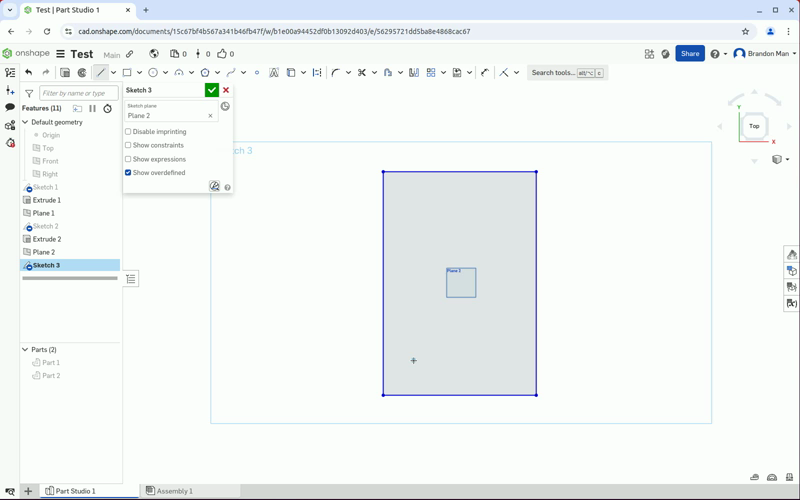
mouse_move(505, 360)
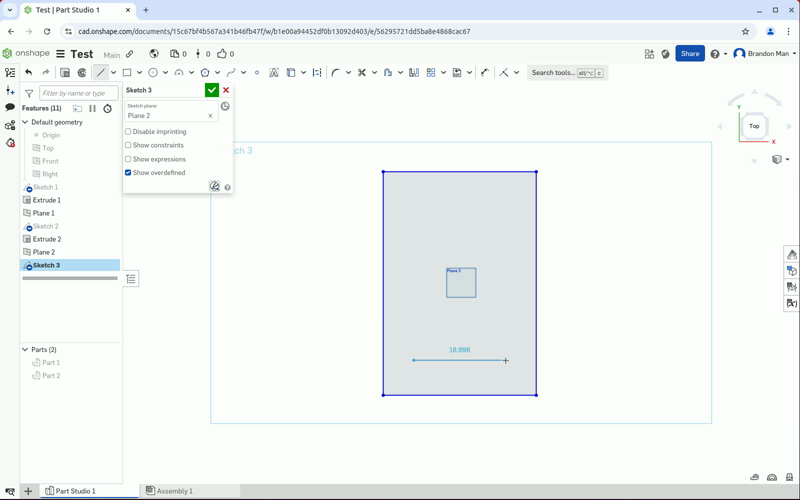
click(505, 360)
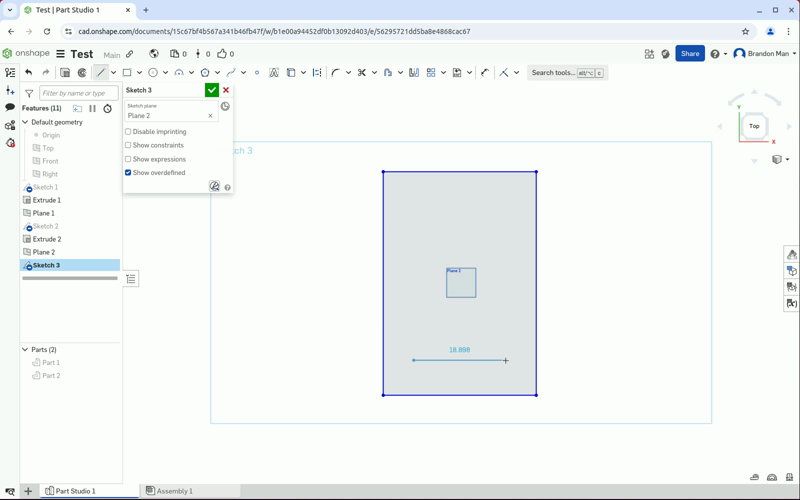
key_up(shift)
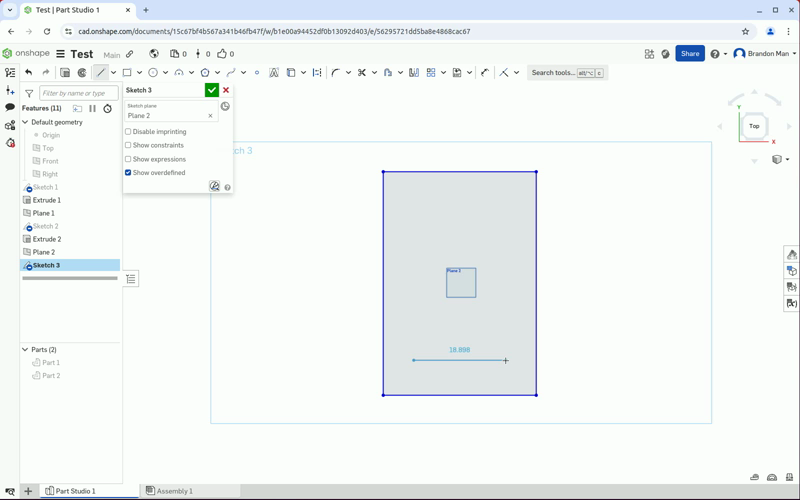
key_down(shift)
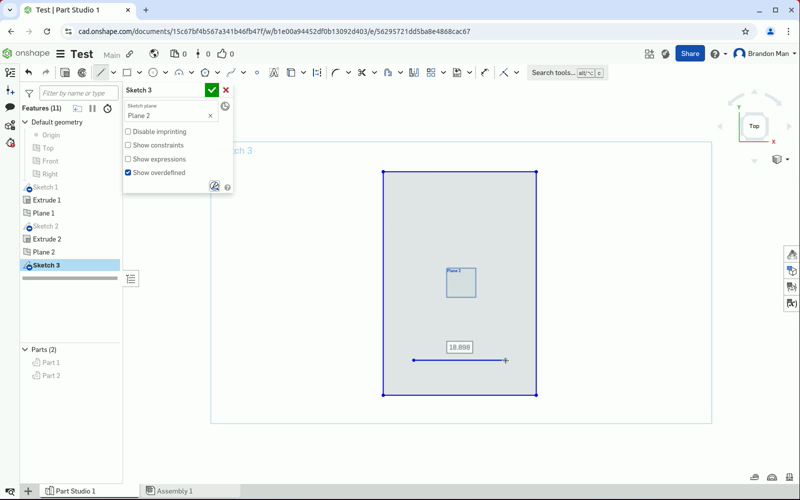
mouse_move(505, 207)
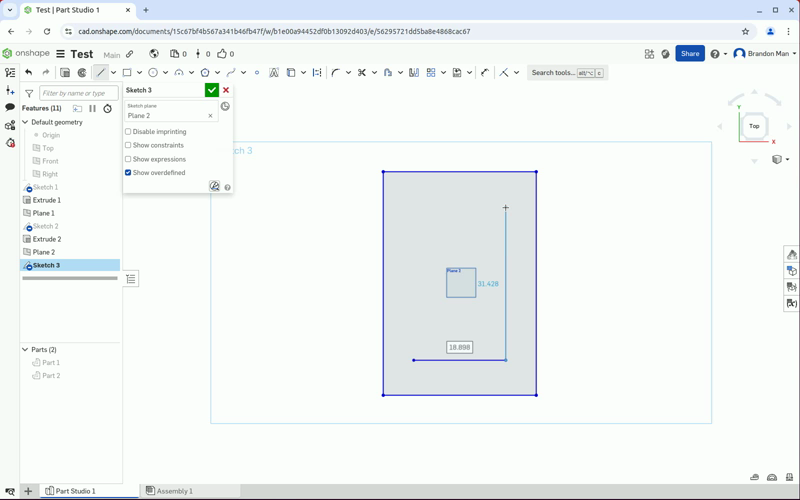
click(505, 207)
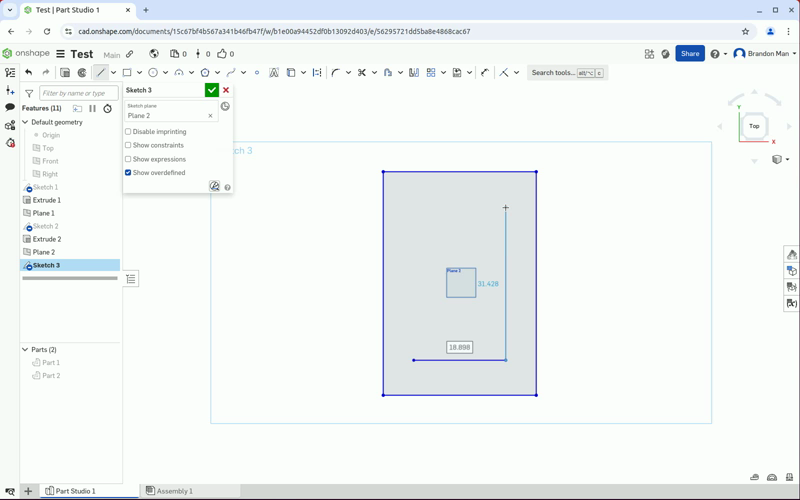
key_up(shift)
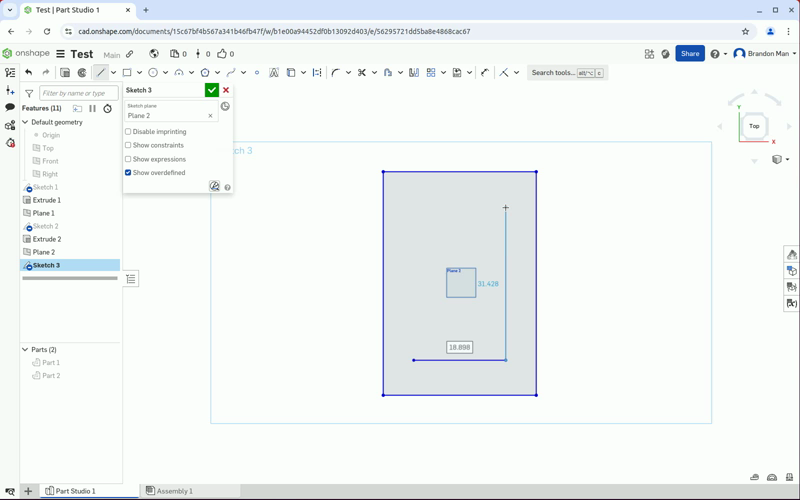
key_down(shift)
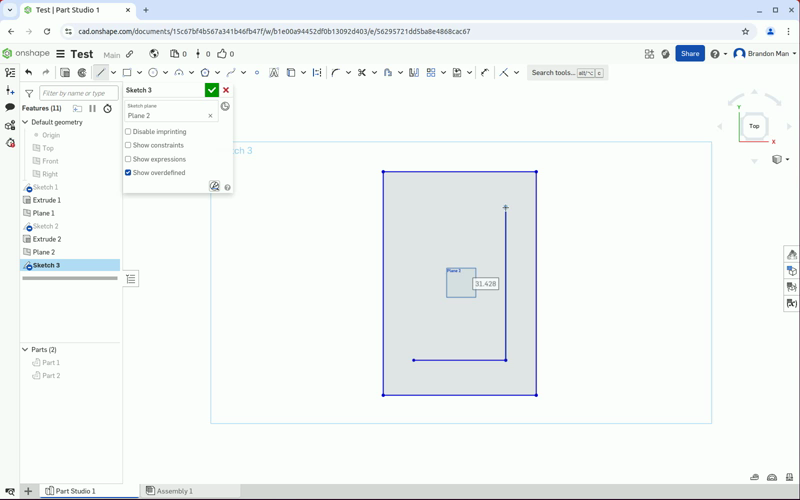
mouse_move(413, 207)
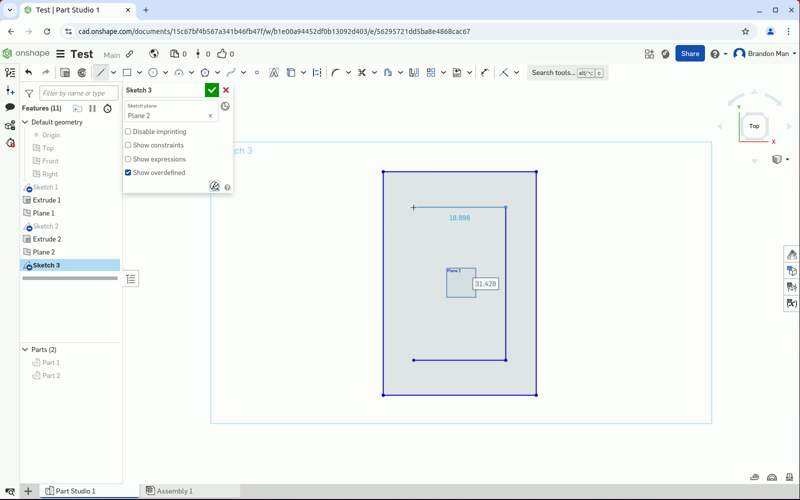
click(413, 207)
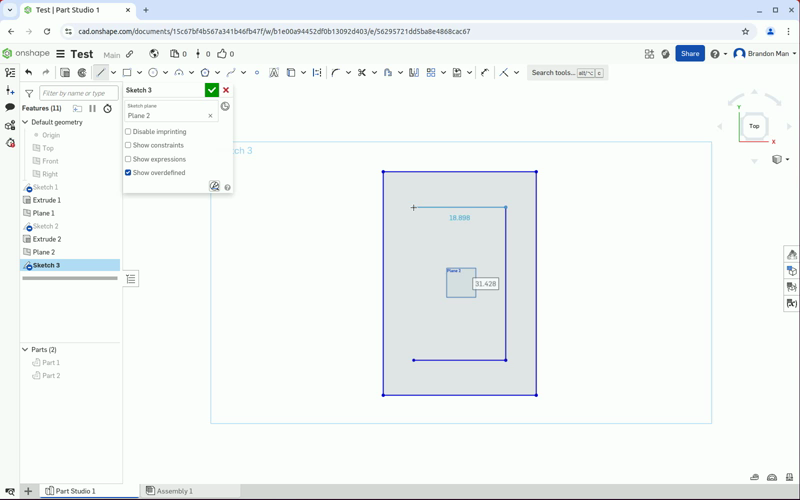
key_up(shift)
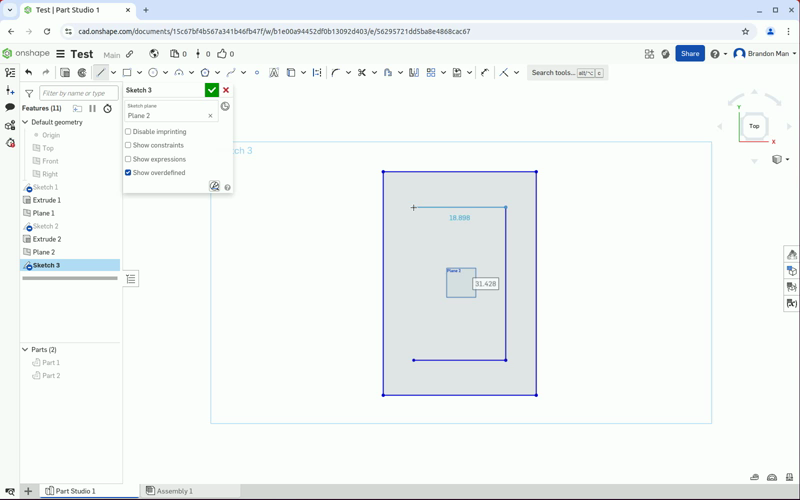
key_down(shift)
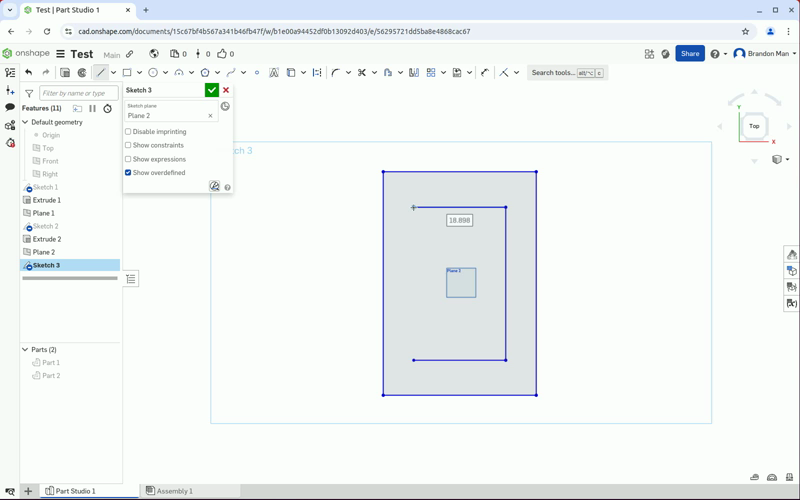
mouse_move(413, 360)
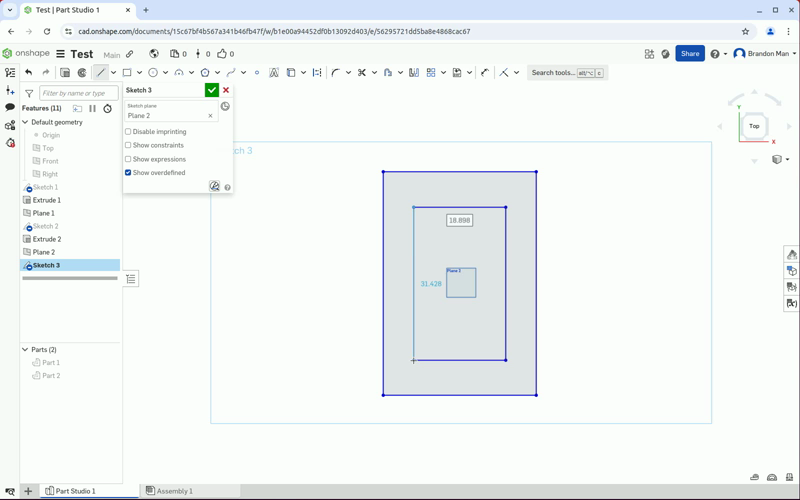
key_up(shift)
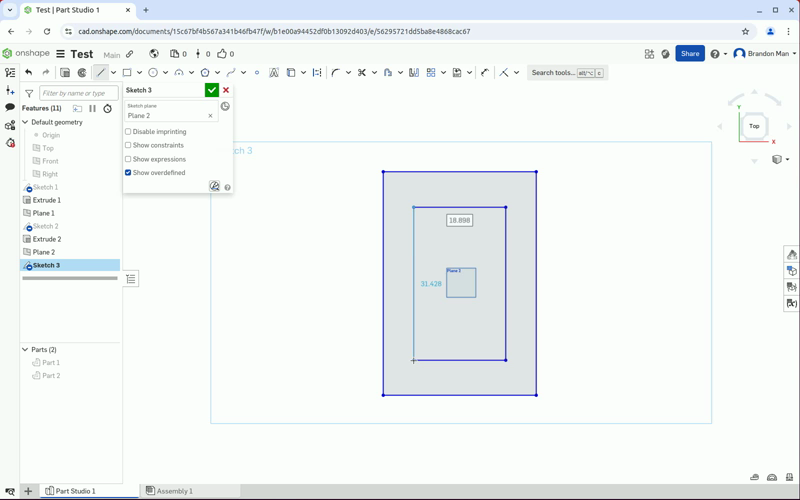
click(413, 360)
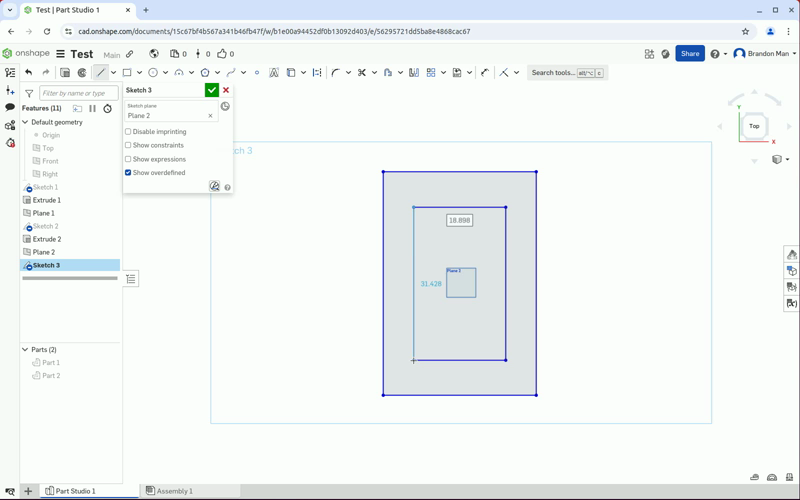
key(esc)
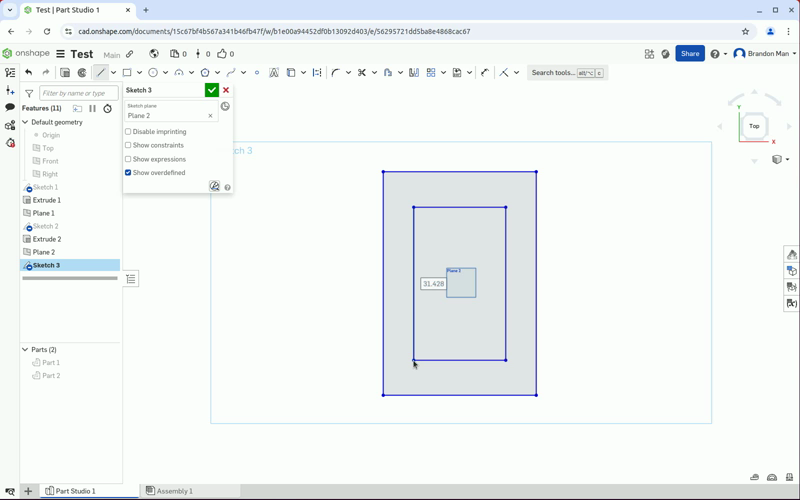
mouse_move(463, 378)
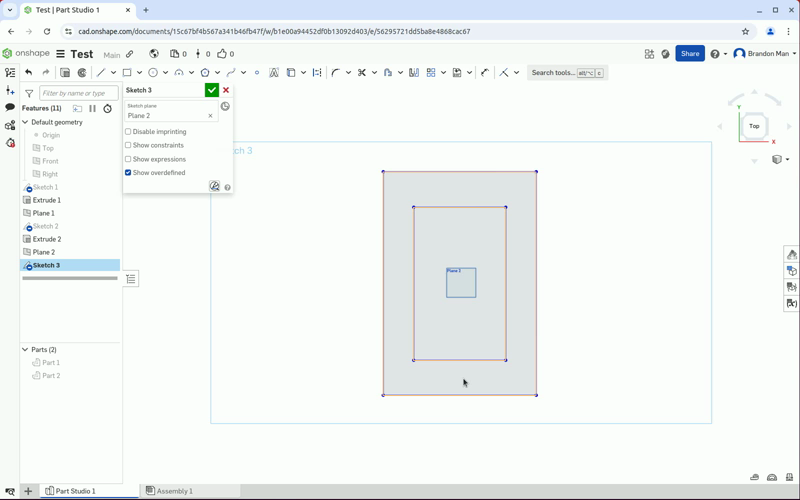
click(463, 378)
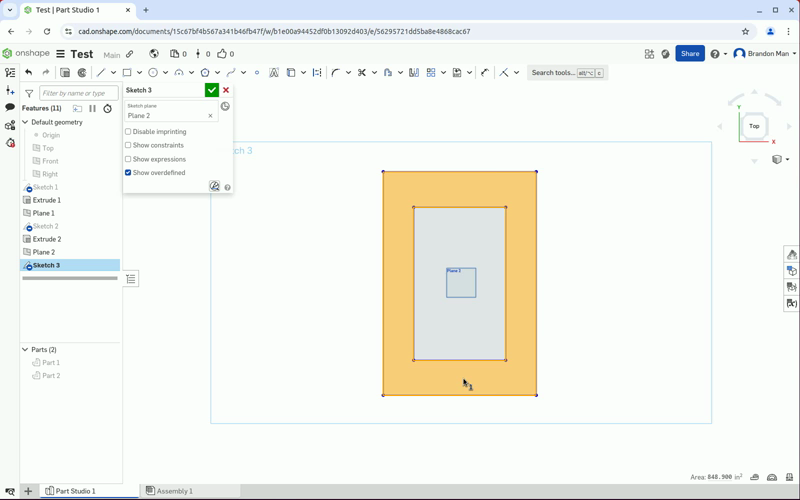
mouse_move(73, 352)
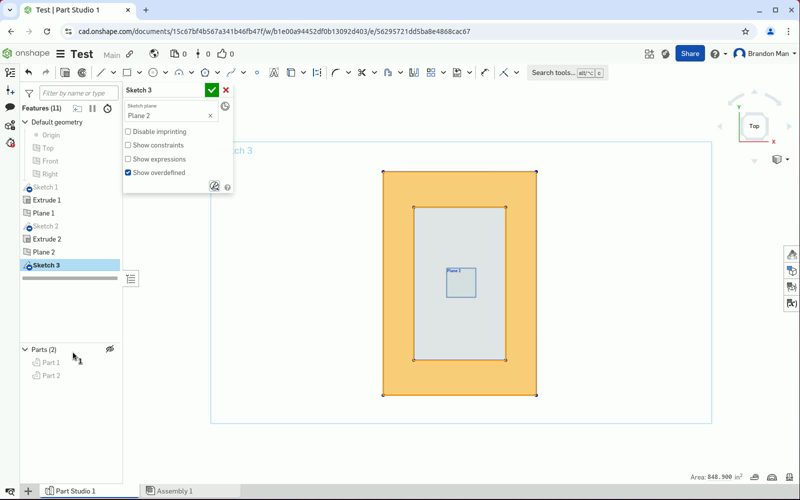
key(shift+y)
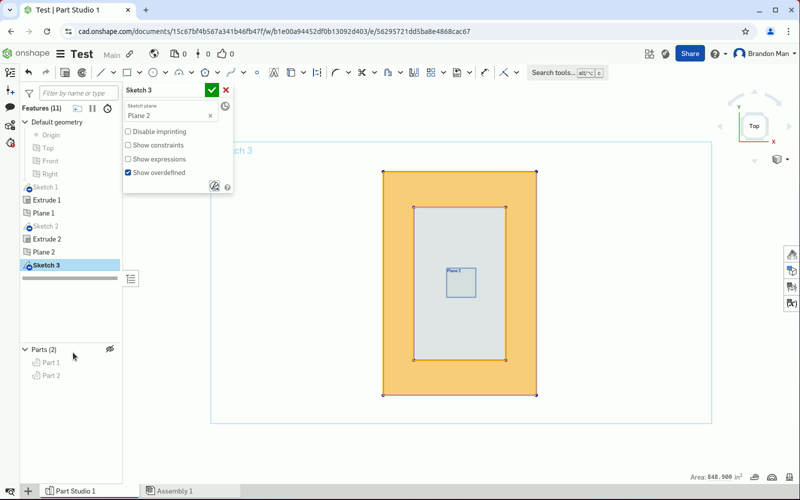
key(shift+e)
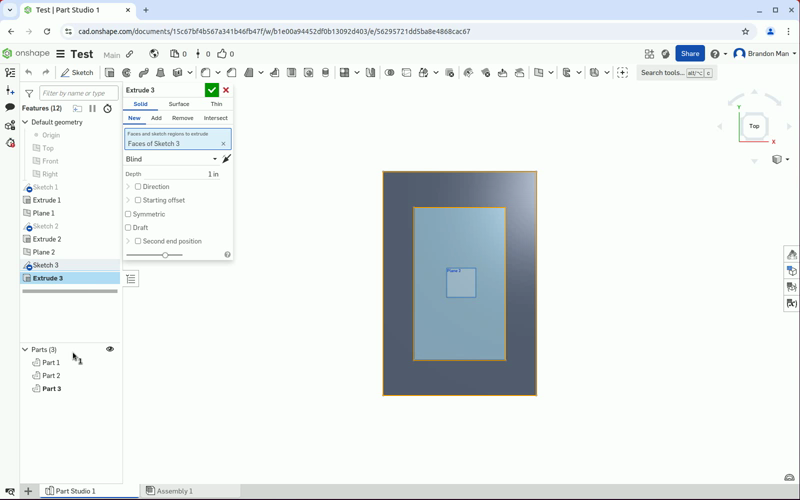
mouse_move(143, 106)
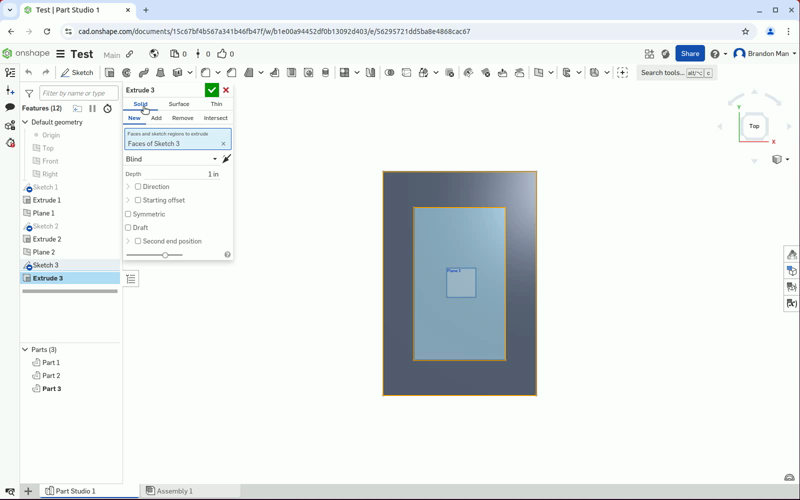
click(143, 106)
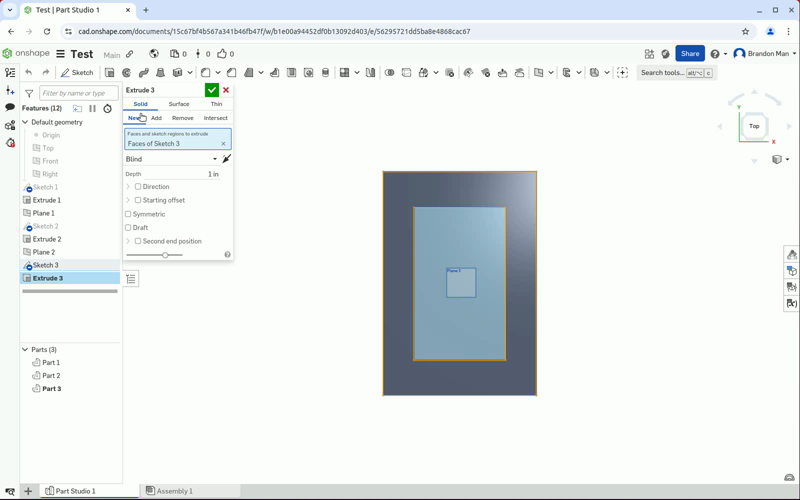
mouse_move(137, 120)
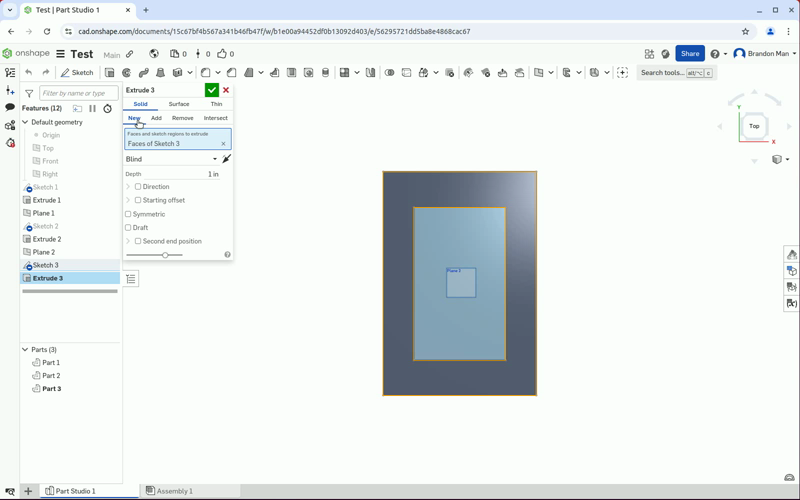
click(137, 120)
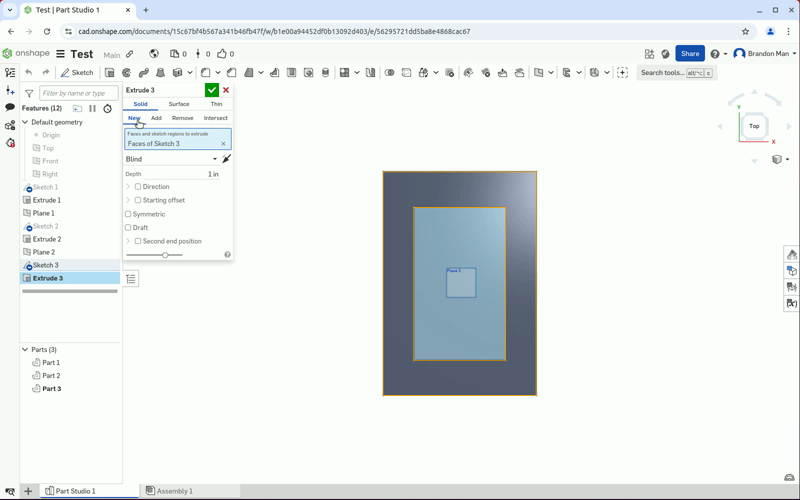
key(tab, 4)
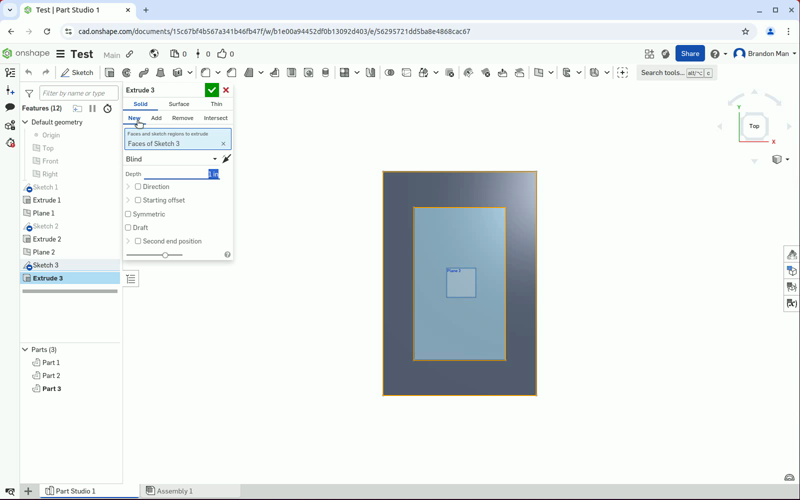
text(0.241)
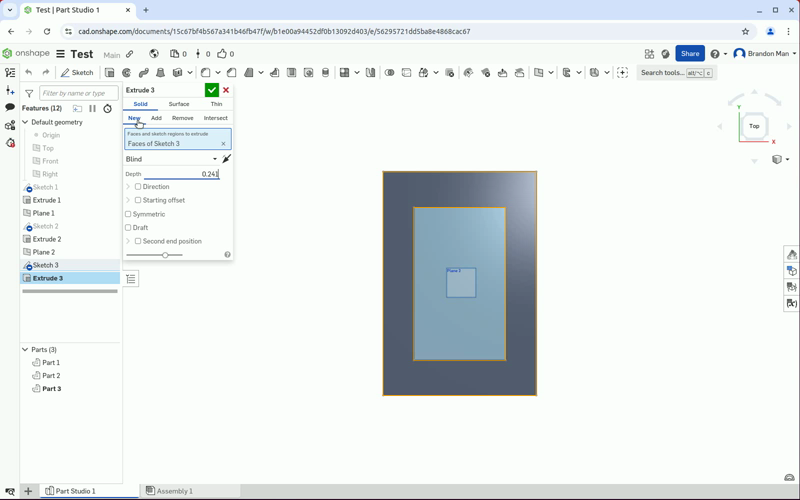
key(enter)
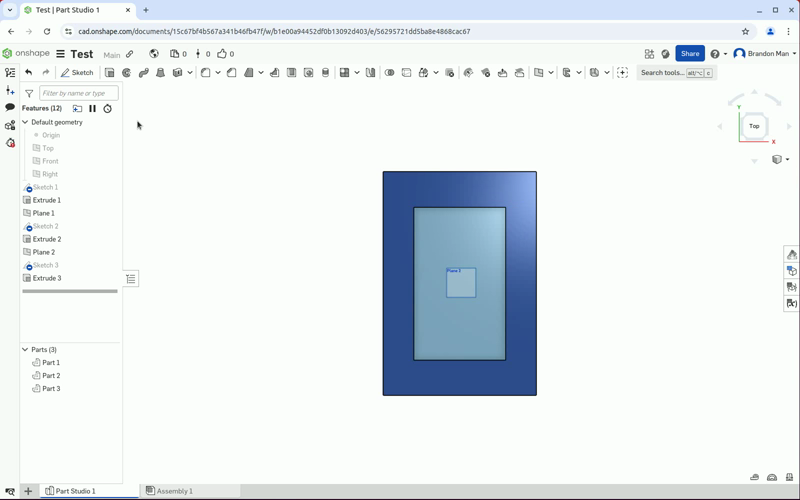
key(shift+h)
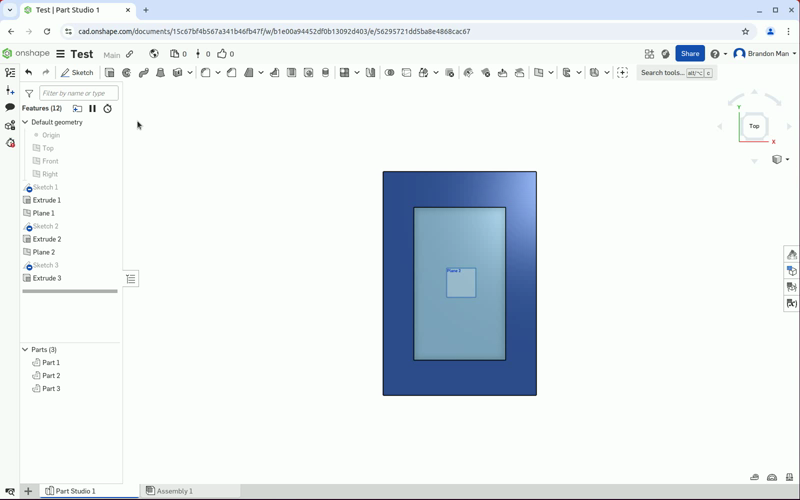
key(shift+h)
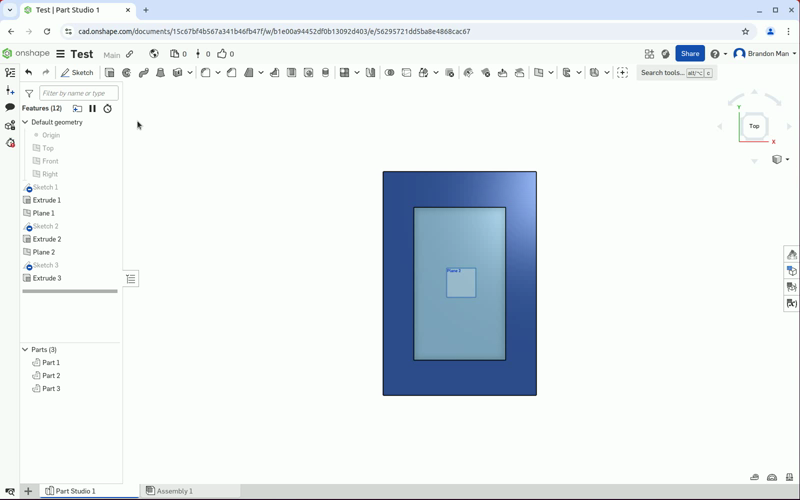
mouse_move(73, 189)
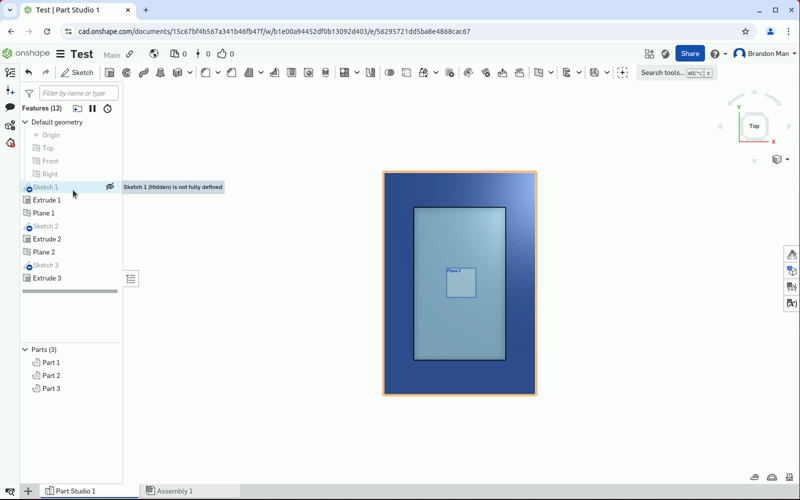
click(73, 189)
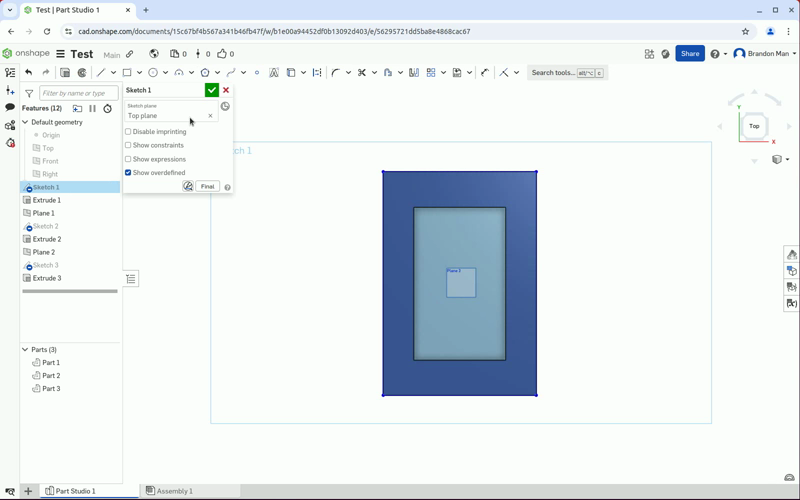
mouse_move(229, 92)
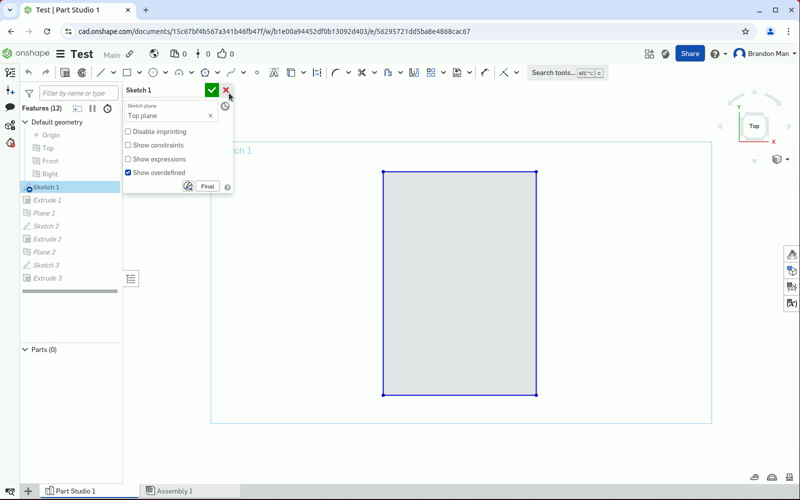
click(229, 92)
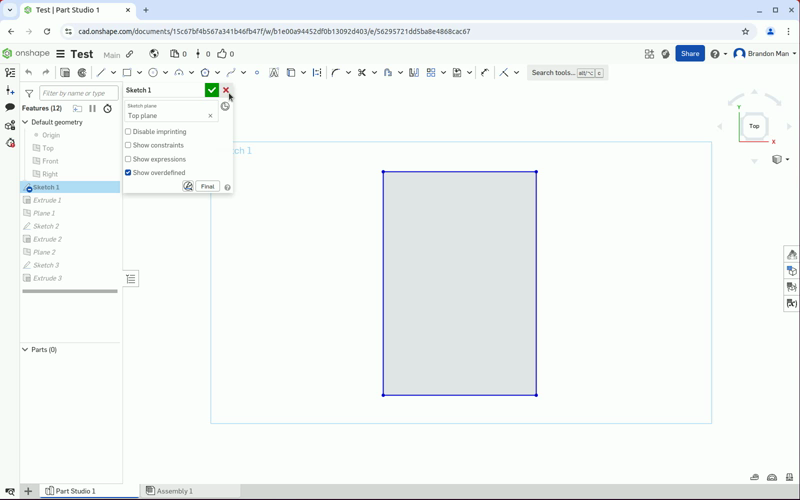
key(shift+s)
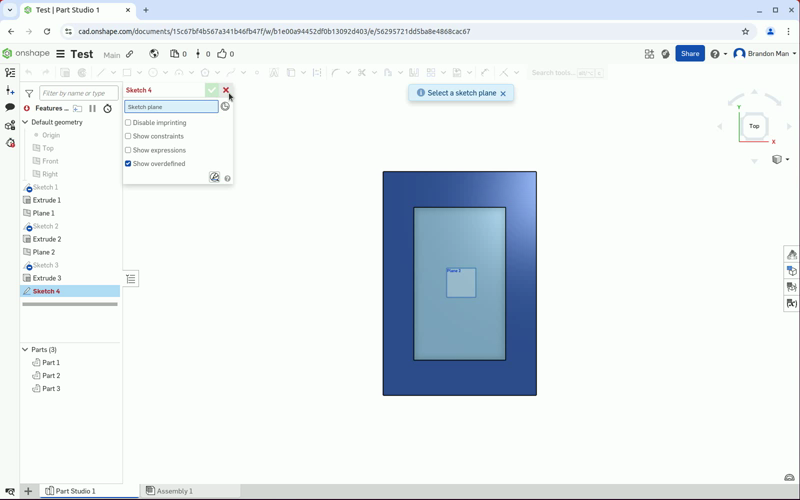
mouse_move(73, 254)
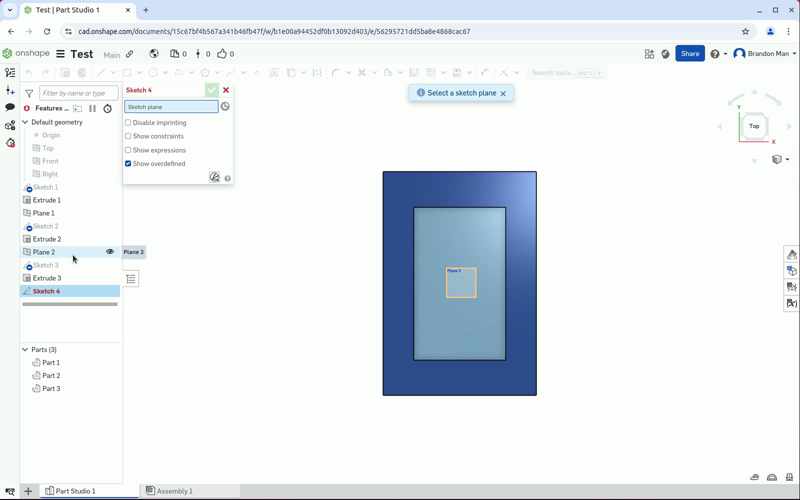
click(73, 254)
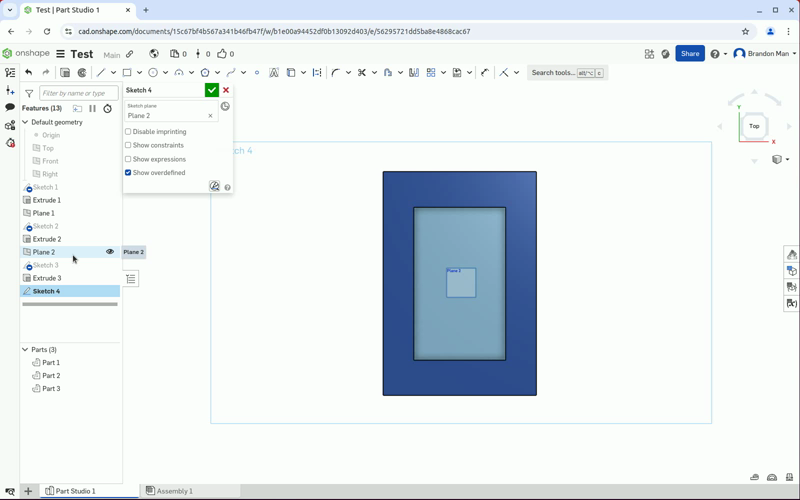
mouse_move(73, 352)
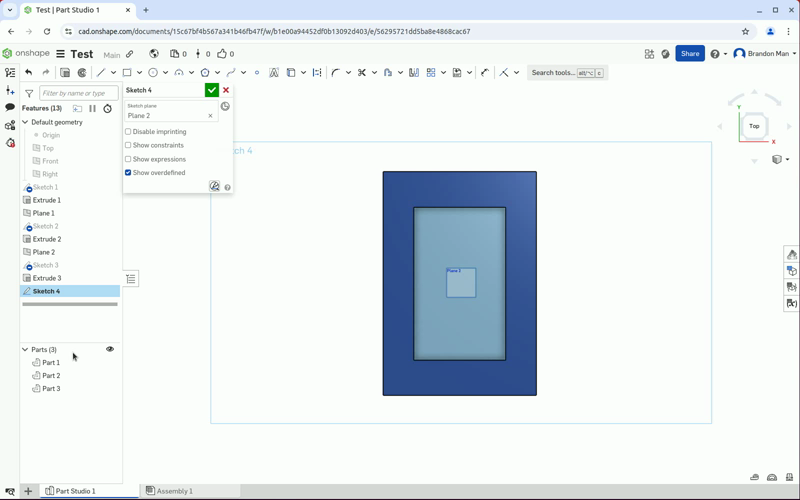
key(y)
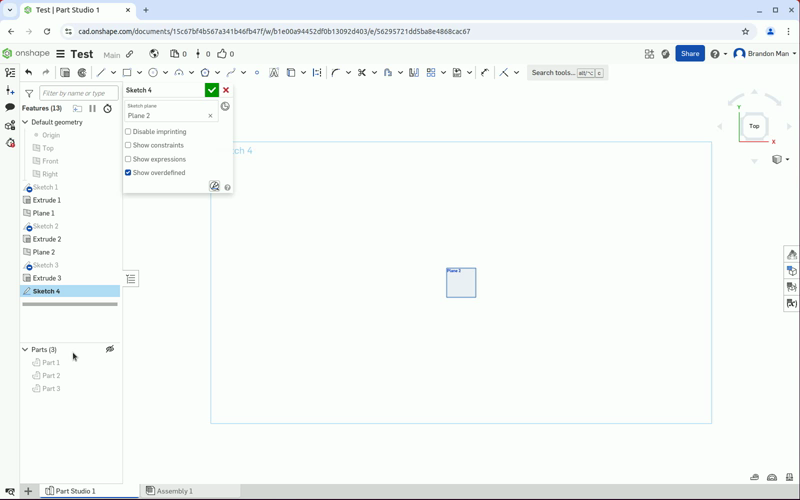
key(l)
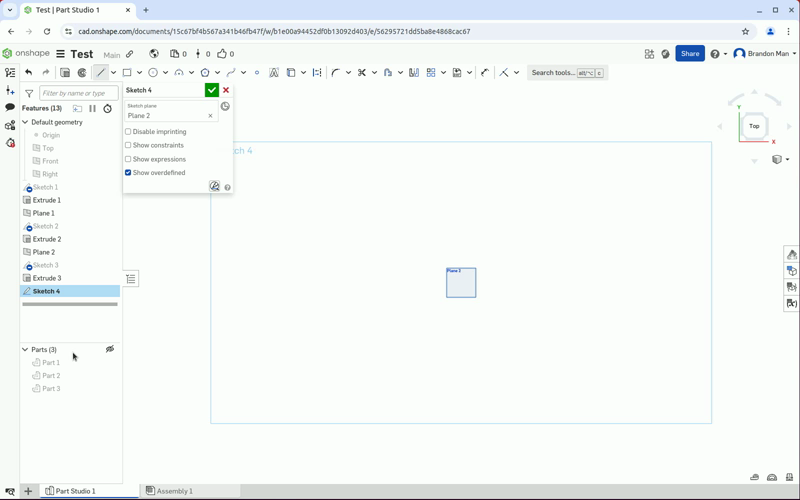
key_down(shift)
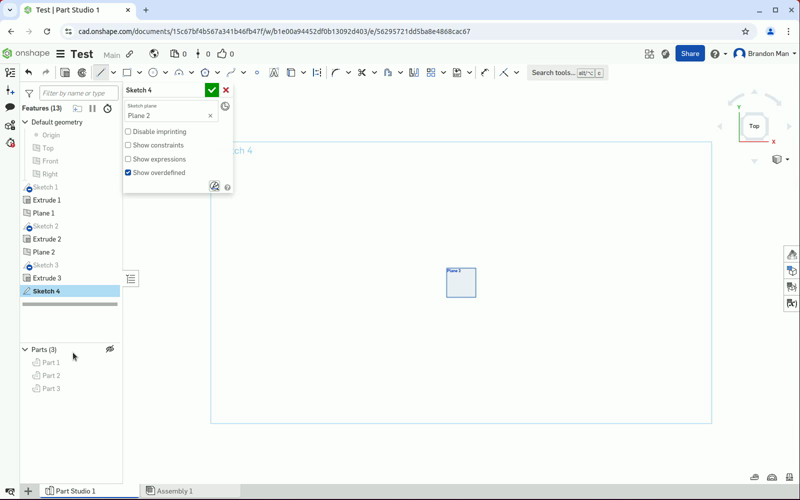
mouse_move(413, 360)
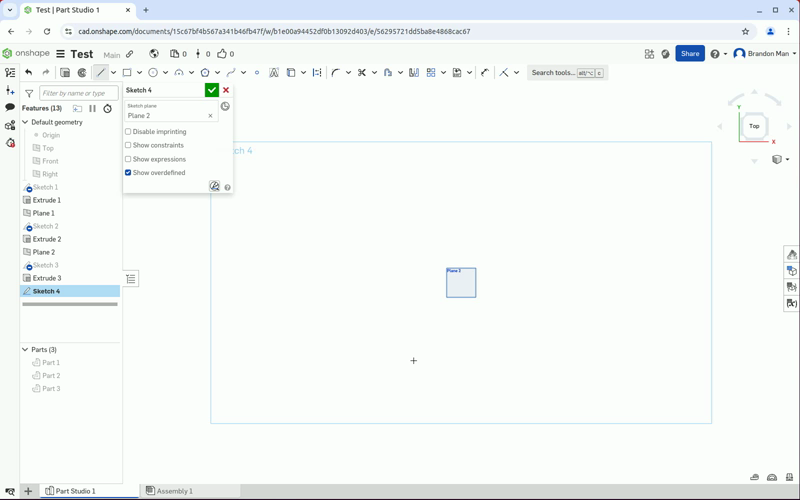
click(413, 360)
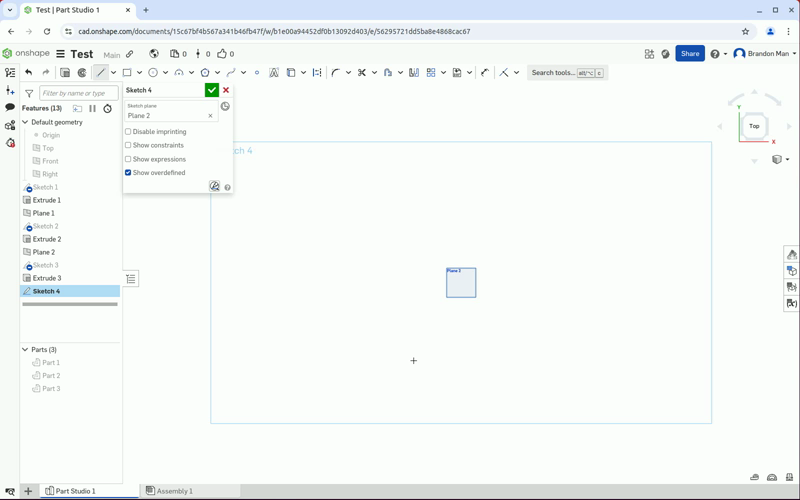
key_up(shift)
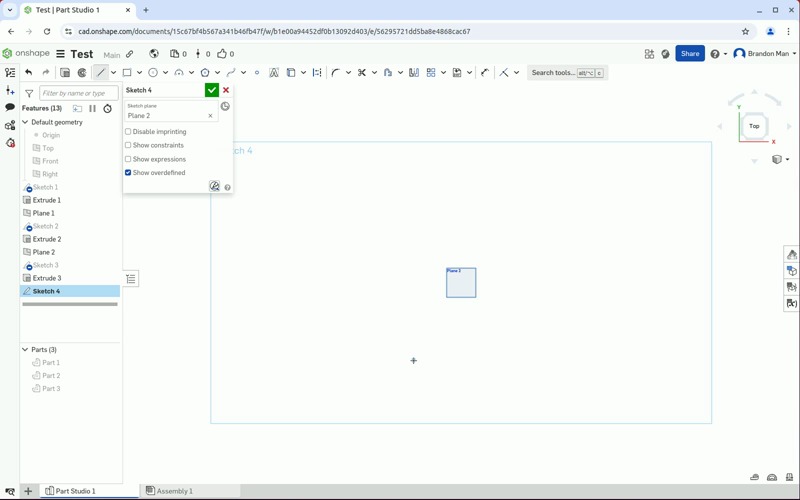
key_down(shift)
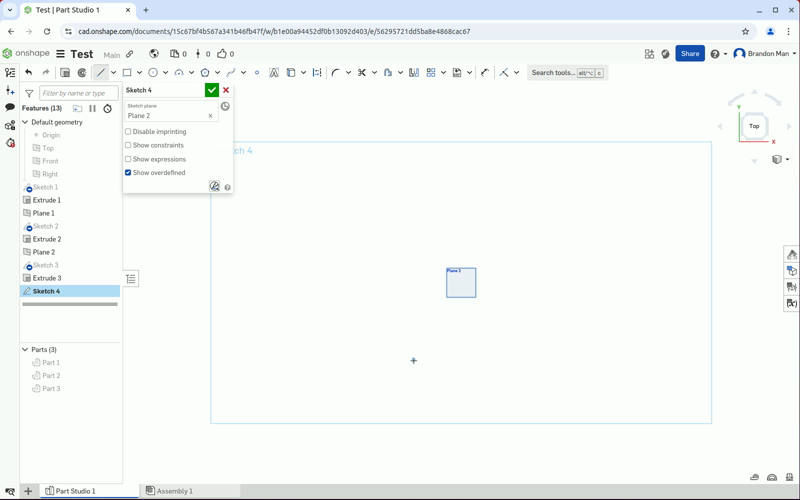
mouse_move(507, 360)
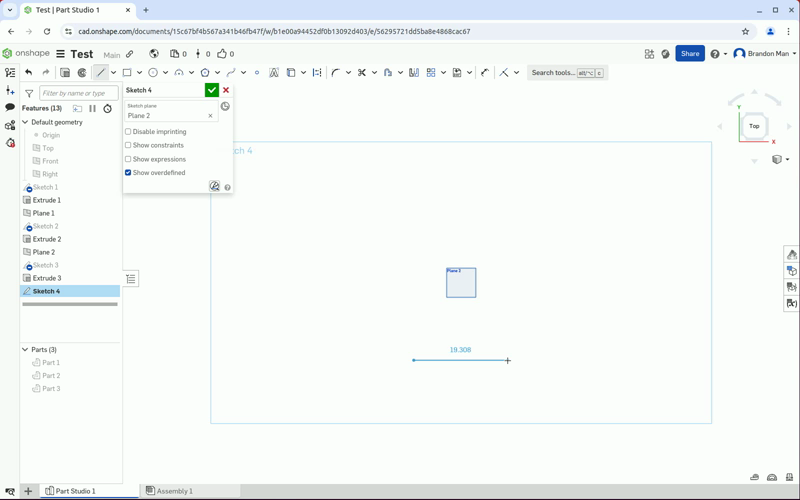
click(507, 360)
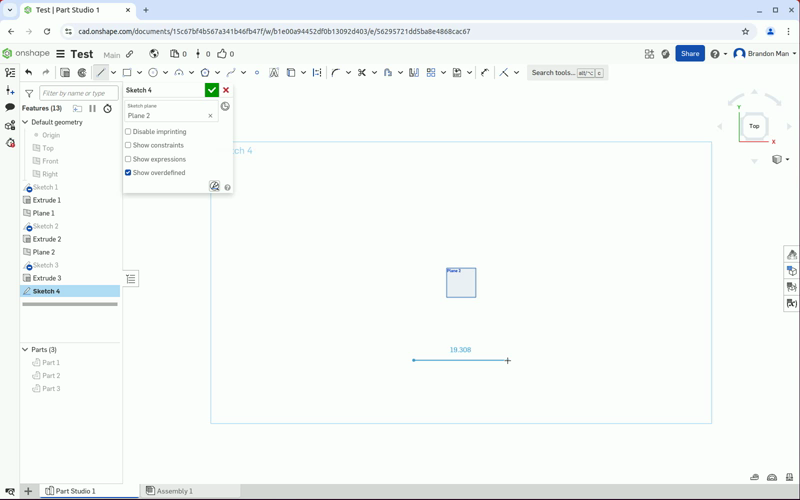
key_up(shift)
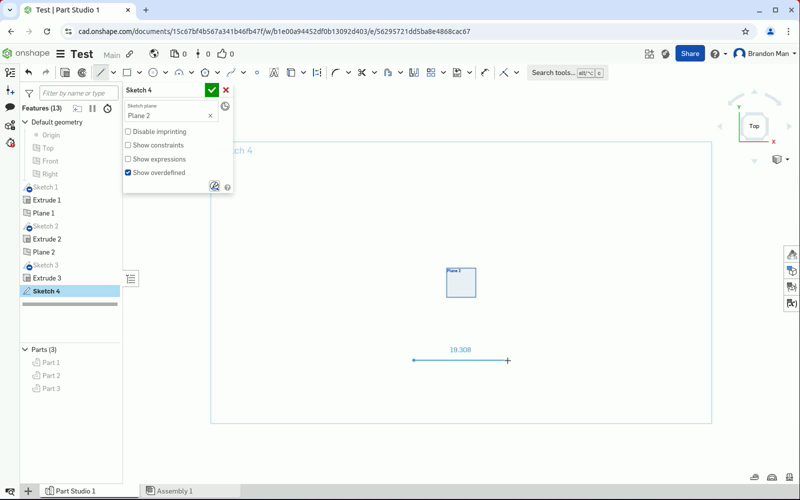
key_down(shift)
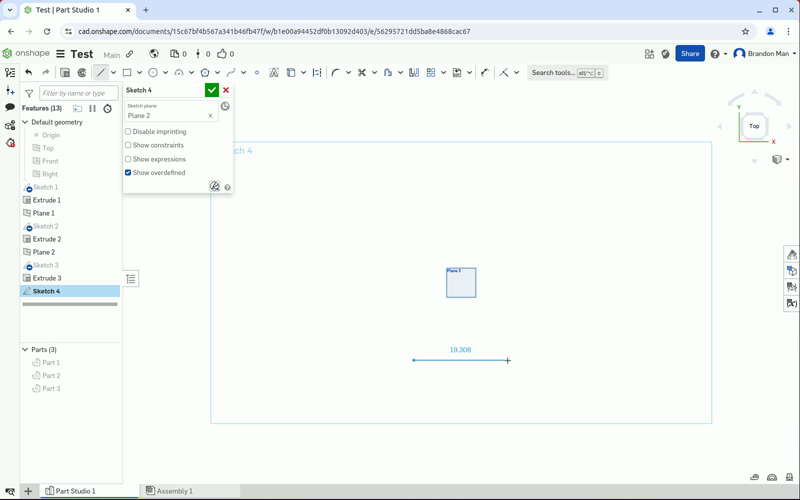
mouse_move(507, 207)
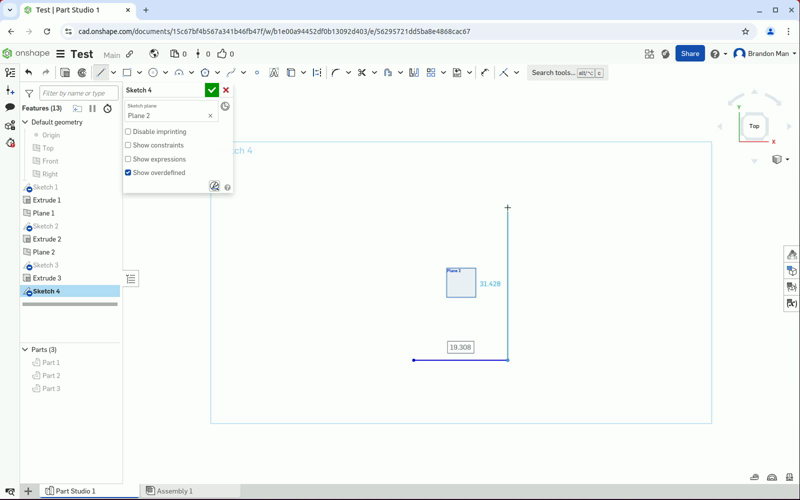
click(507, 207)
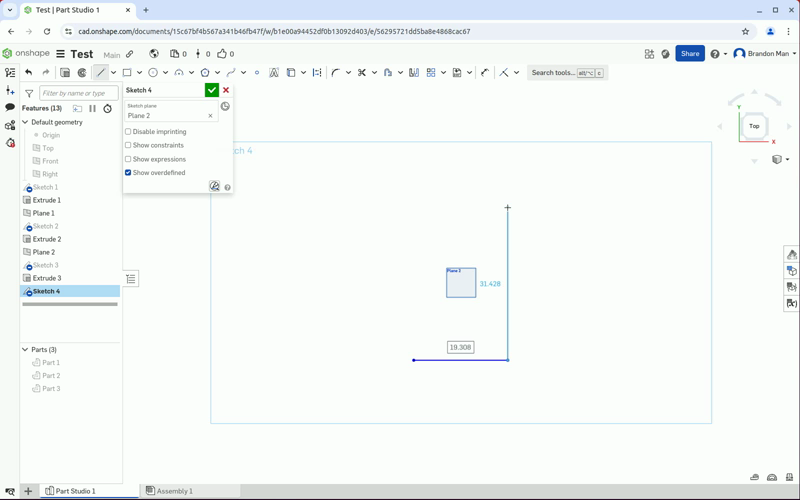
key_up(shift)
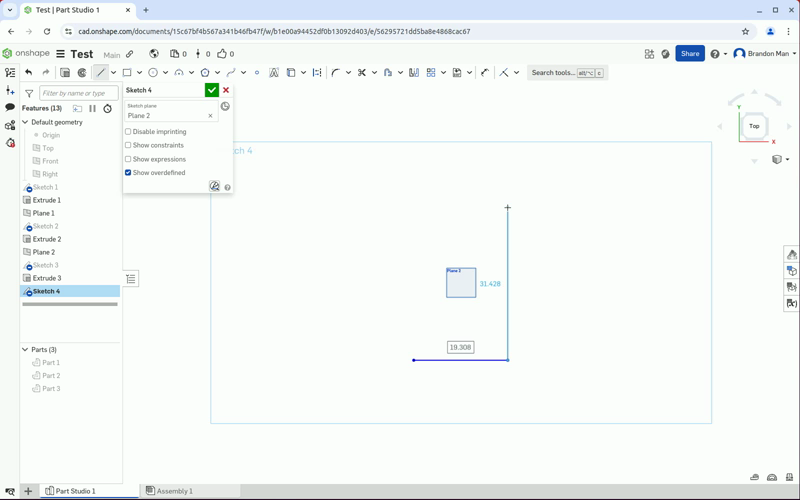
key_down(shift)
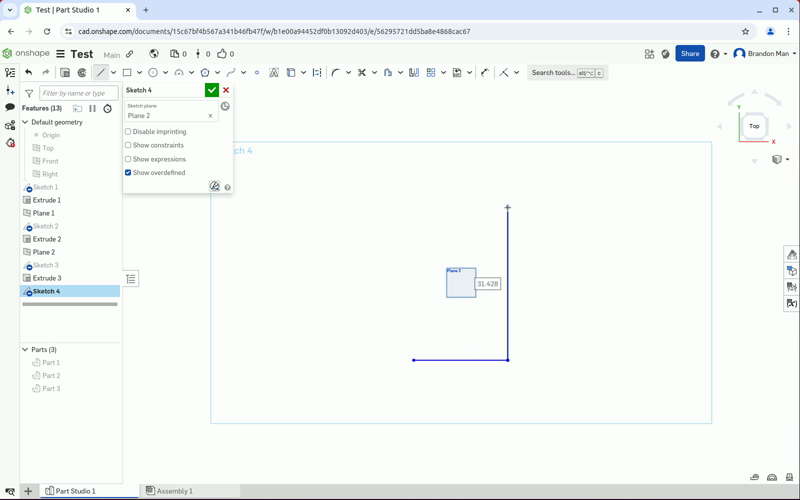
mouse_move(413, 207)
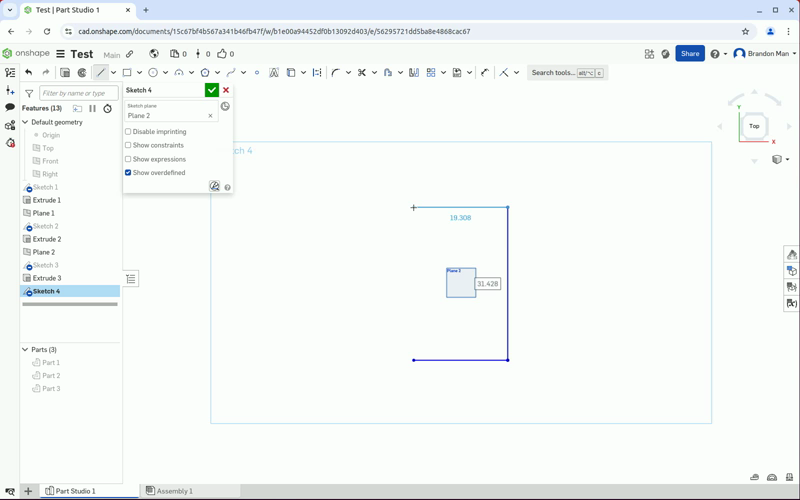
click(413, 207)
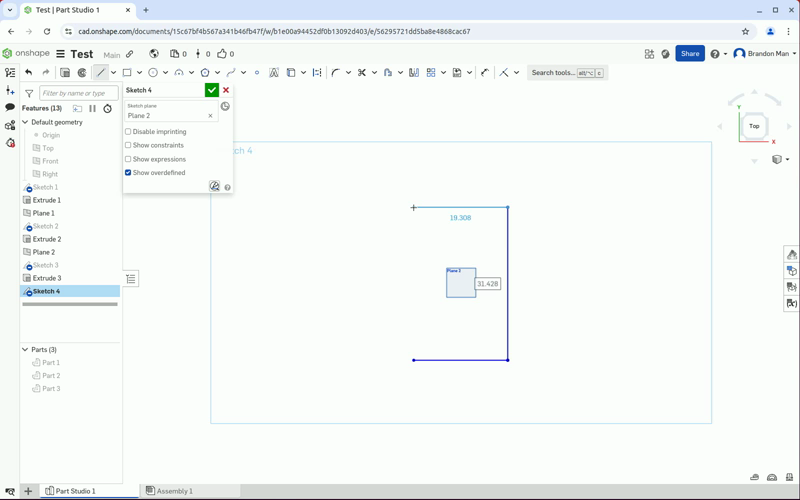
key_up(shift)
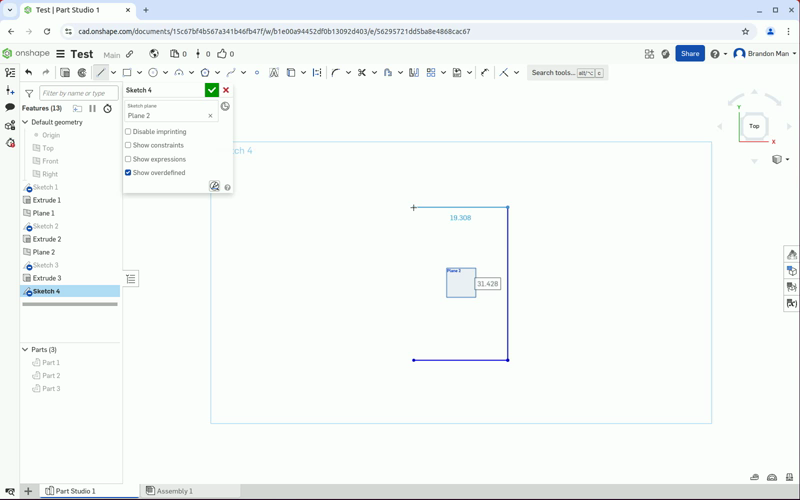
key_down(shift)
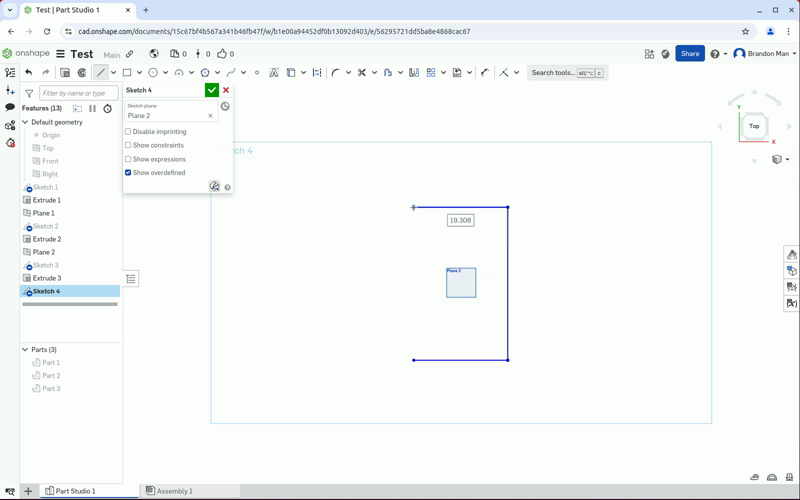
mouse_move(413, 360)
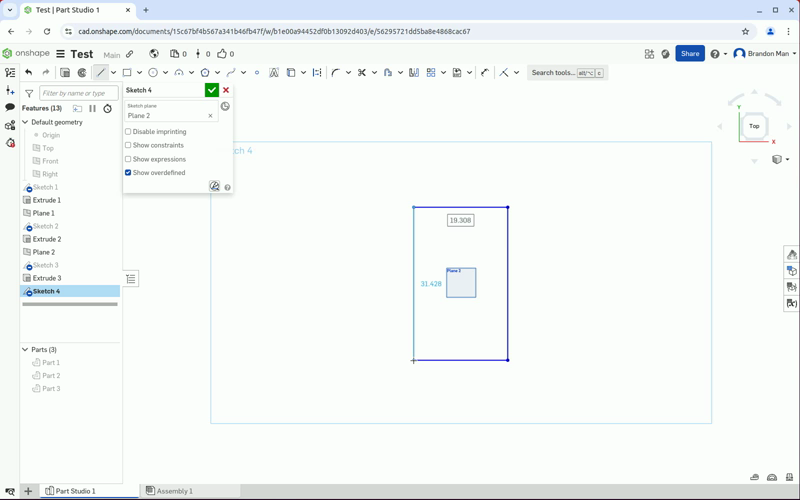
key_up(shift)
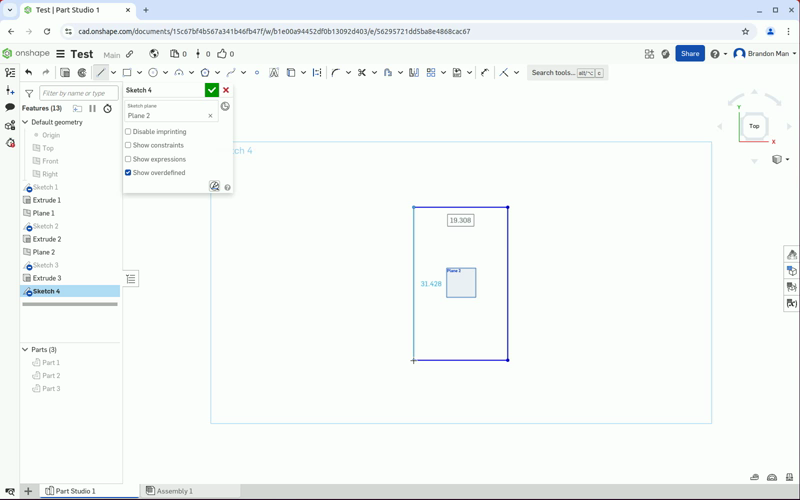
click(413, 360)
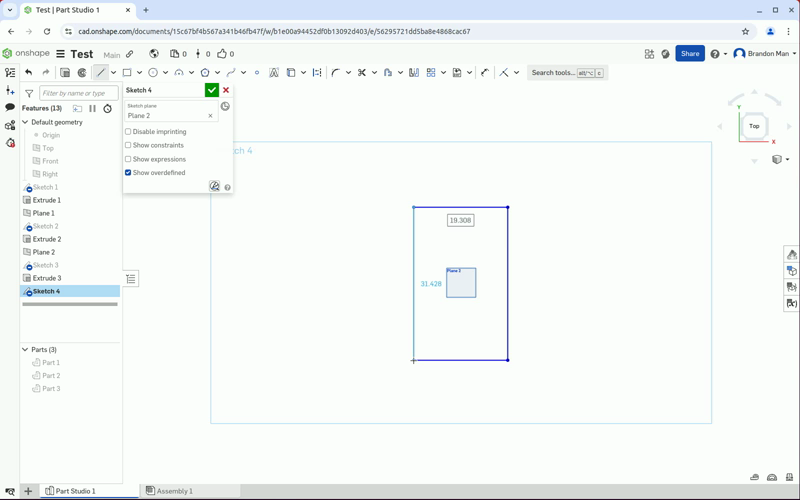
key(esc)
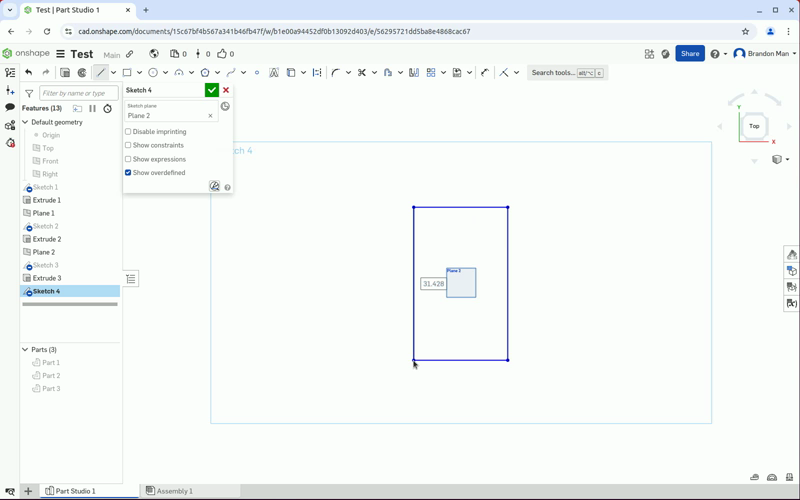
key(l)
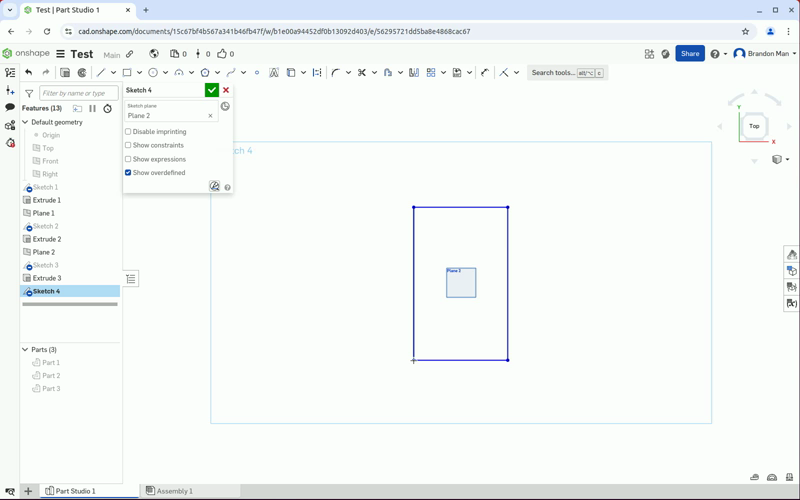
key_down(shift)
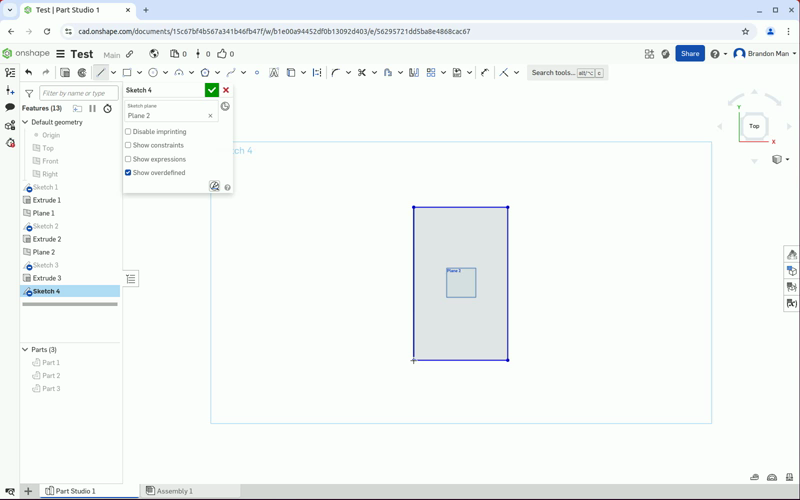
mouse_move(425, 348)
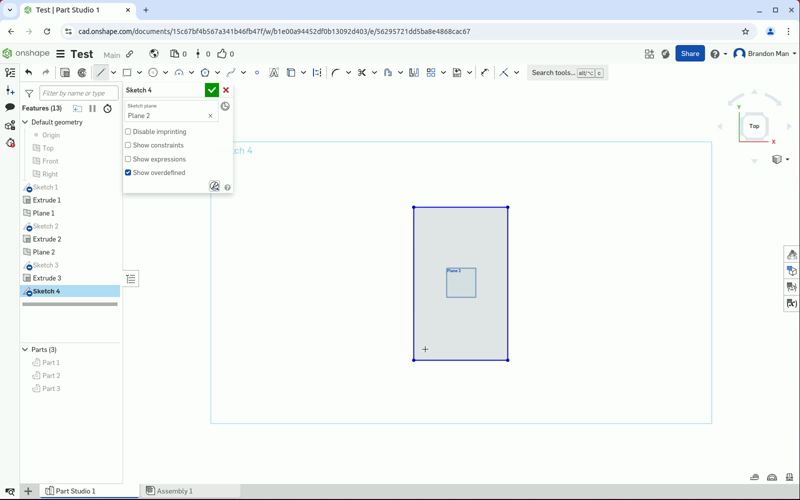
click(425, 348)
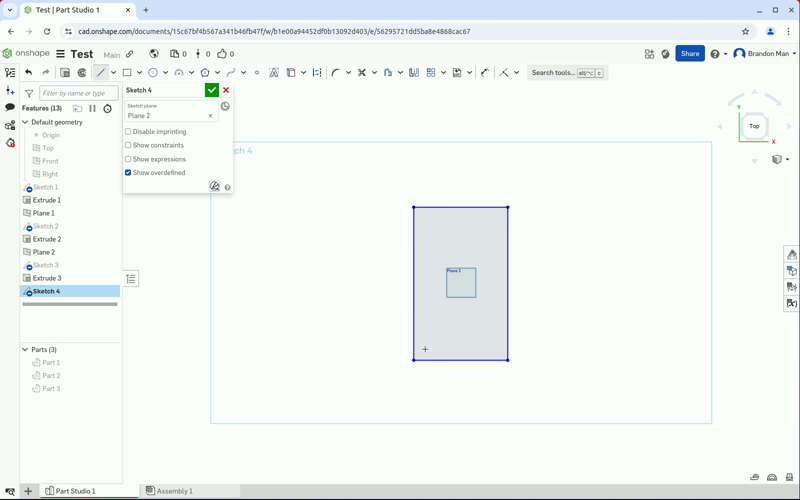
key_up(shift)
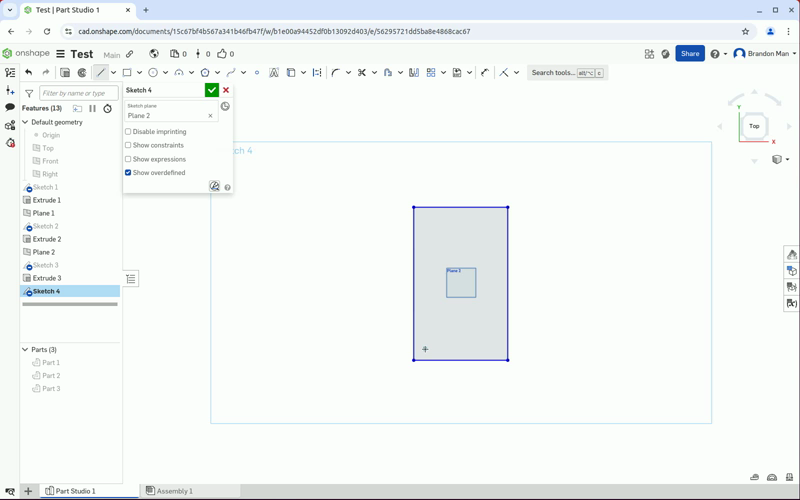
key_down(shift)
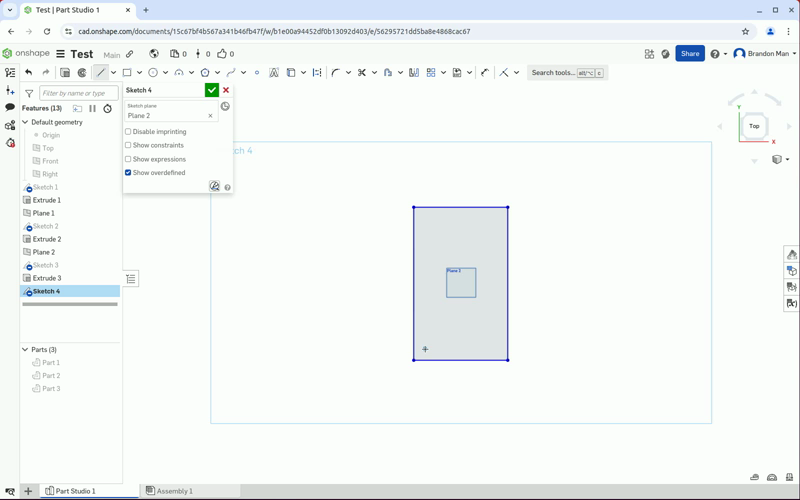
mouse_move(494, 348)
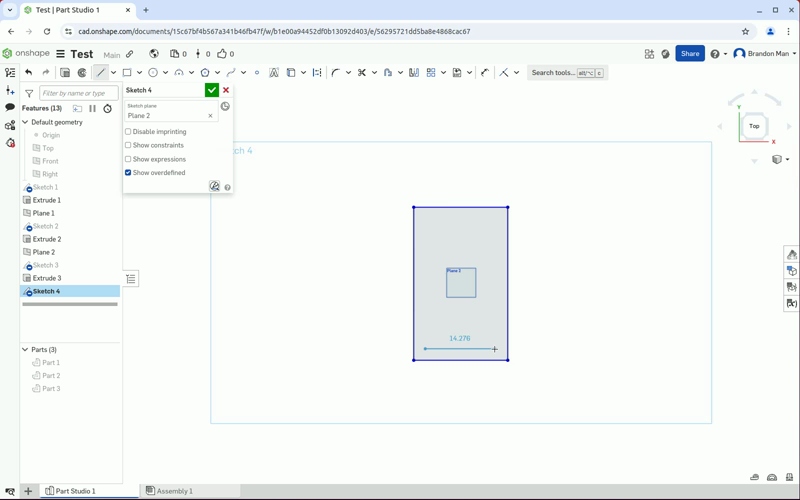
click(494, 348)
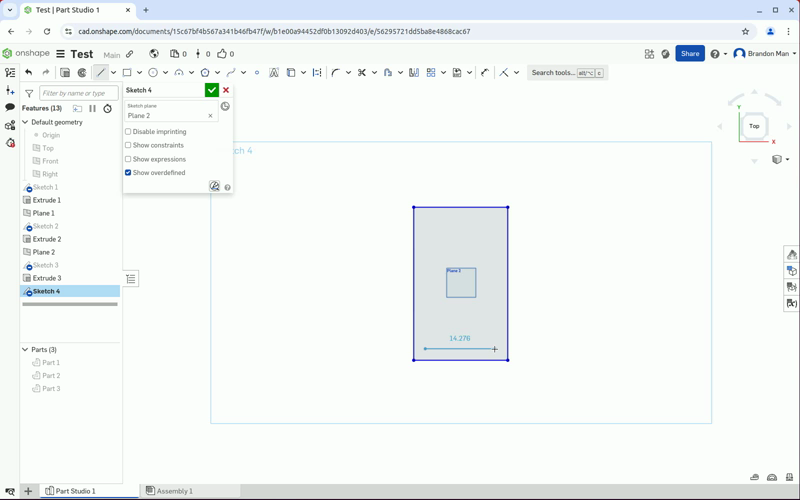
key_up(shift)
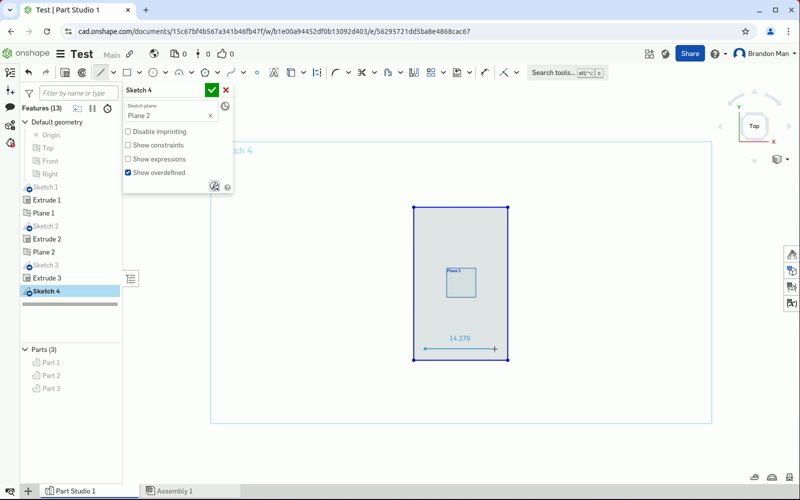
key_down(shift)
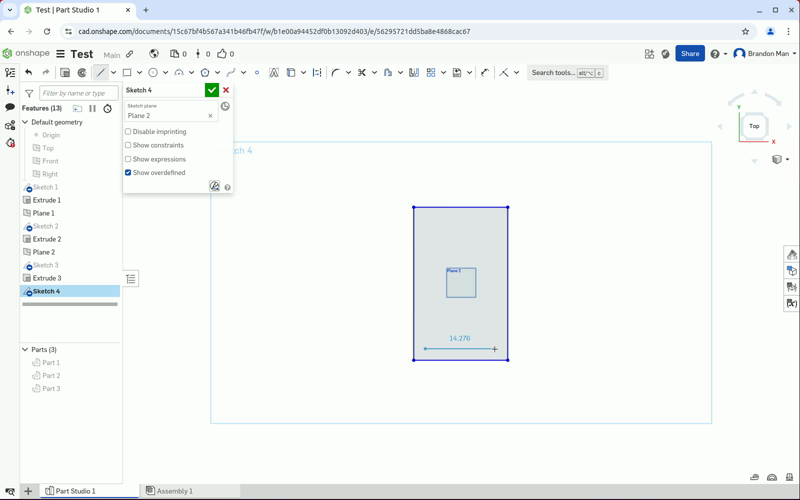
mouse_move(494, 218)
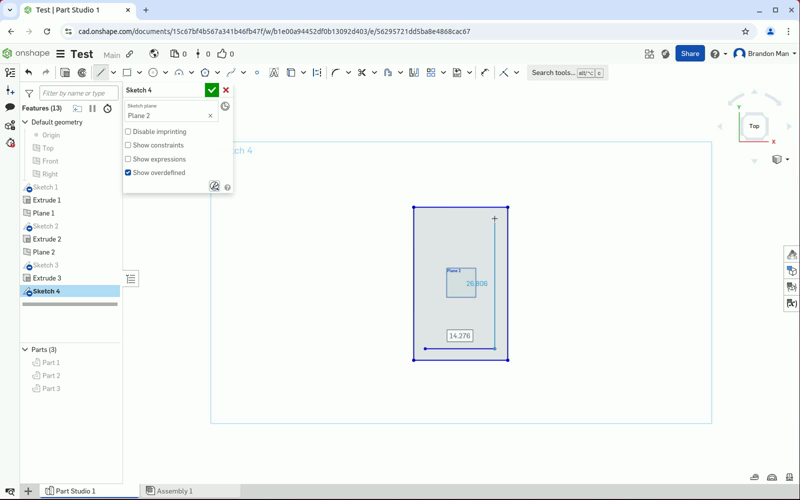
click(494, 218)
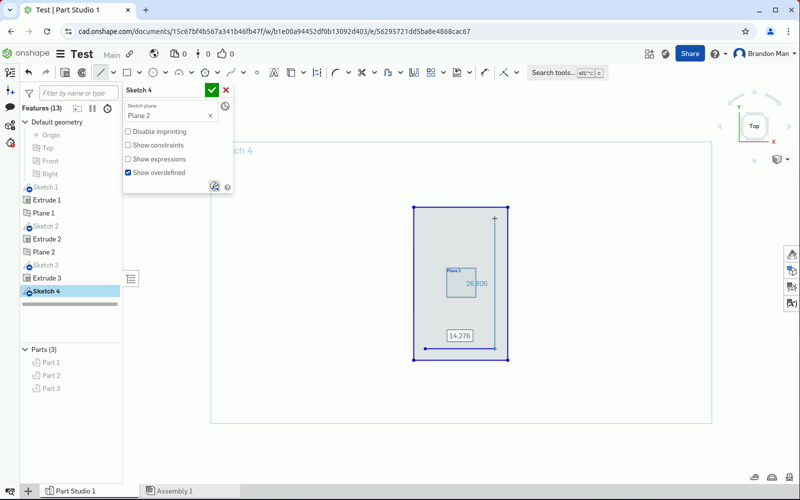
key_up(shift)
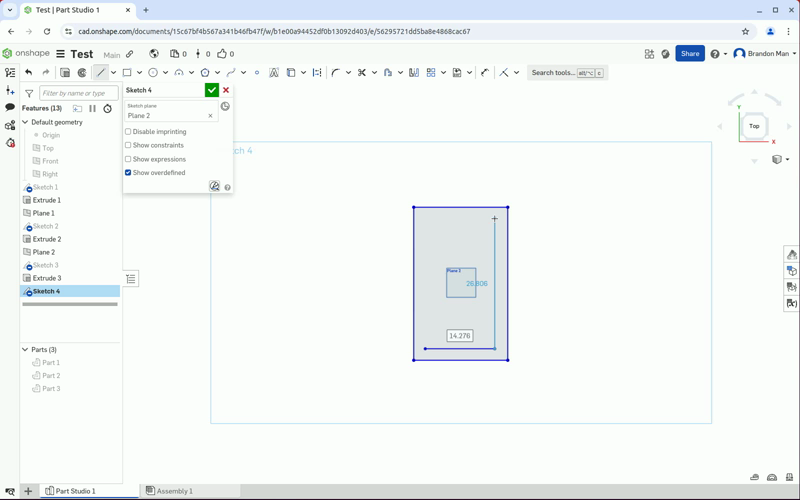
key_down(shift)
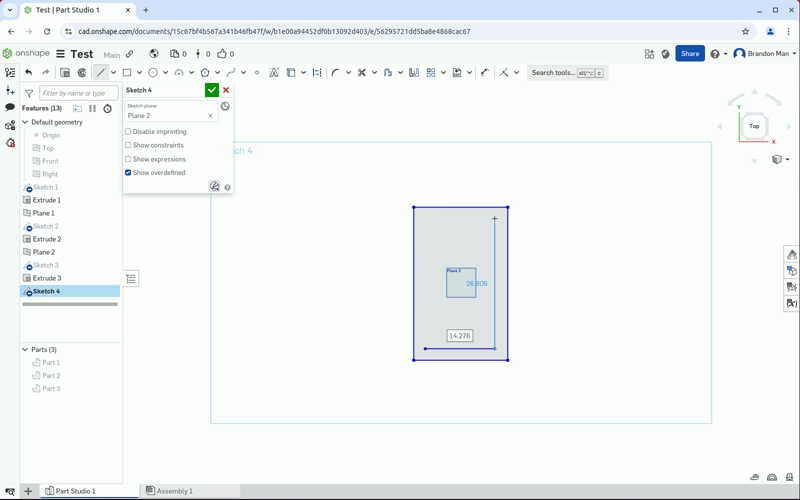
mouse_move(425, 218)
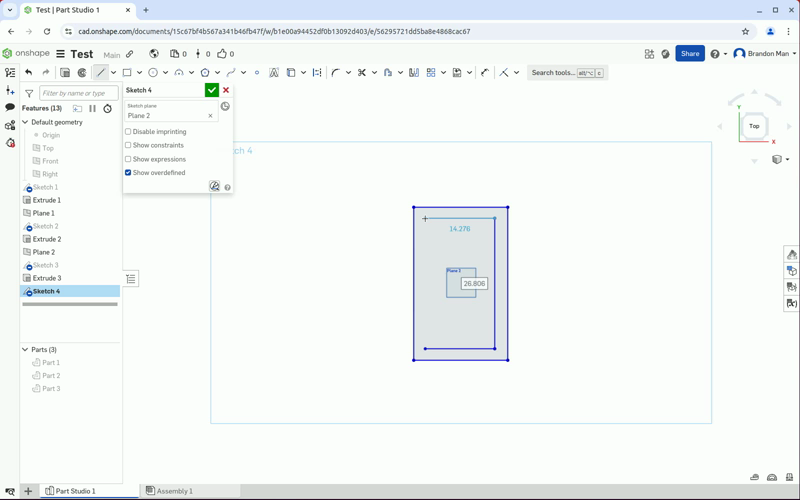
click(425, 218)
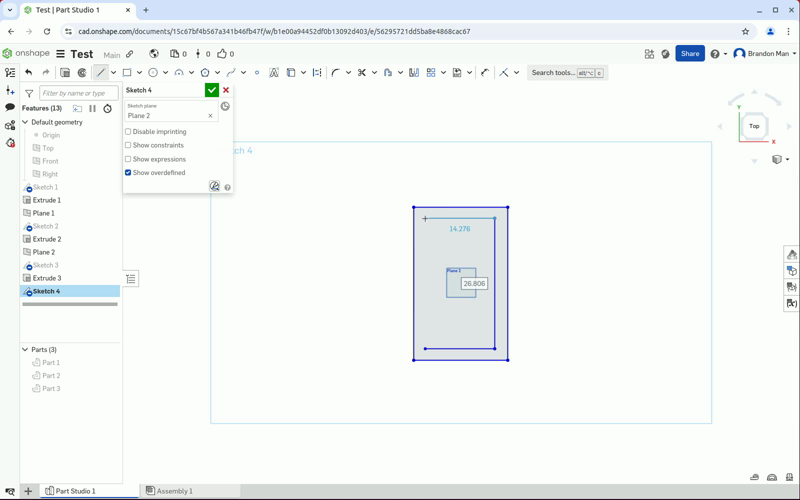
key_up(shift)
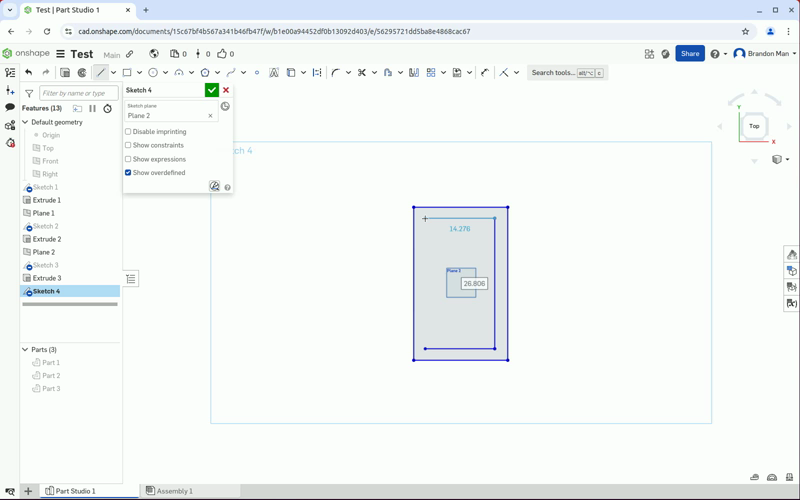
key_down(shift)
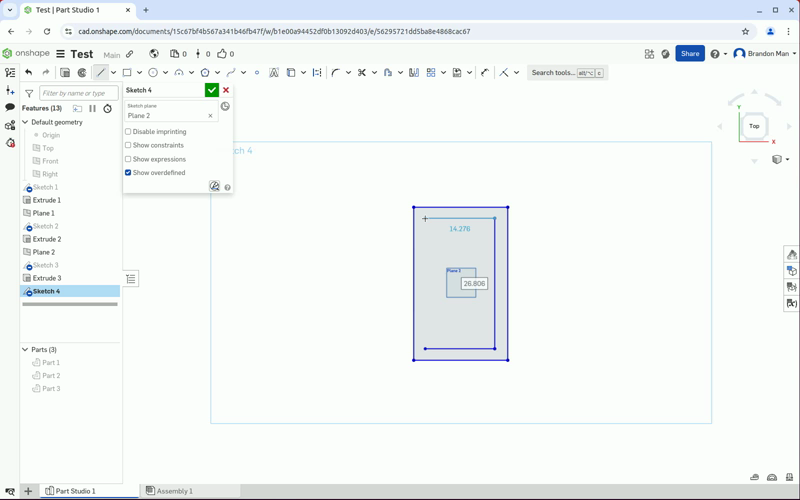
mouse_move(425, 348)
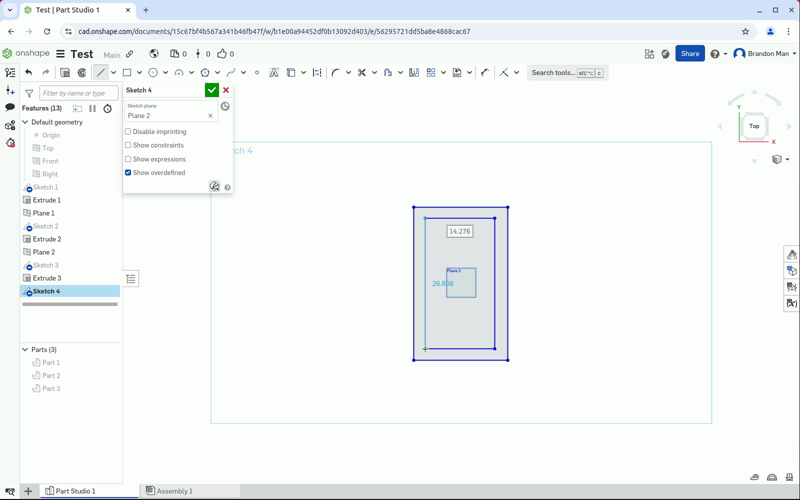
key_up(shift)
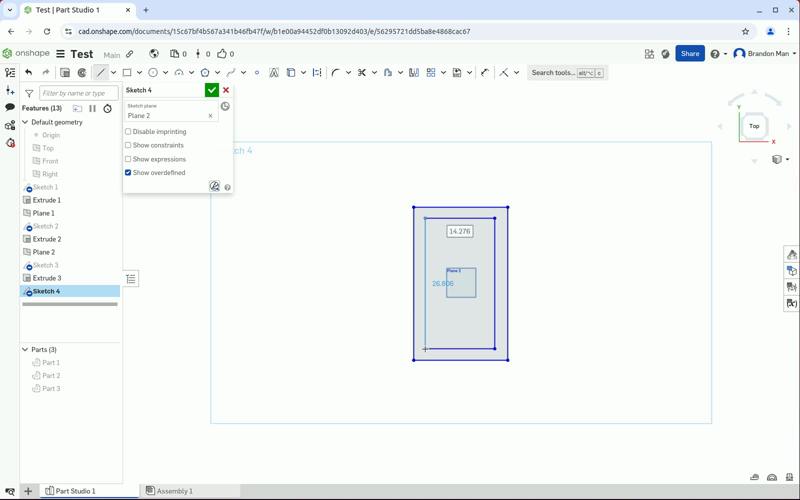
click(425, 348)
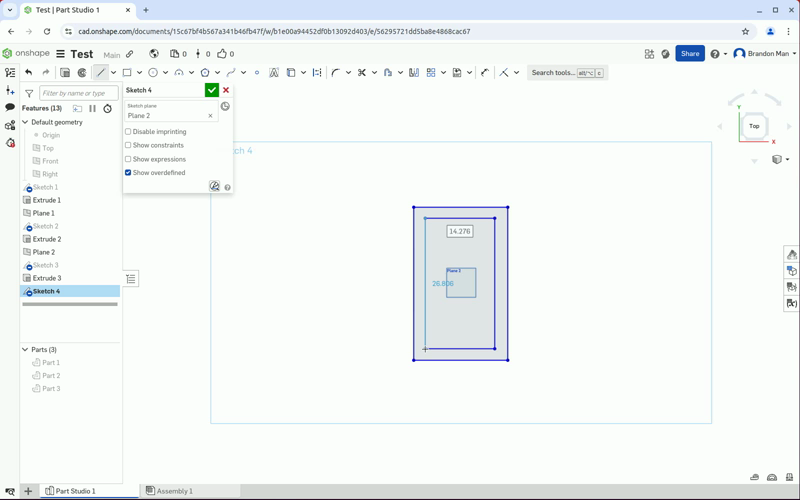
key(esc)
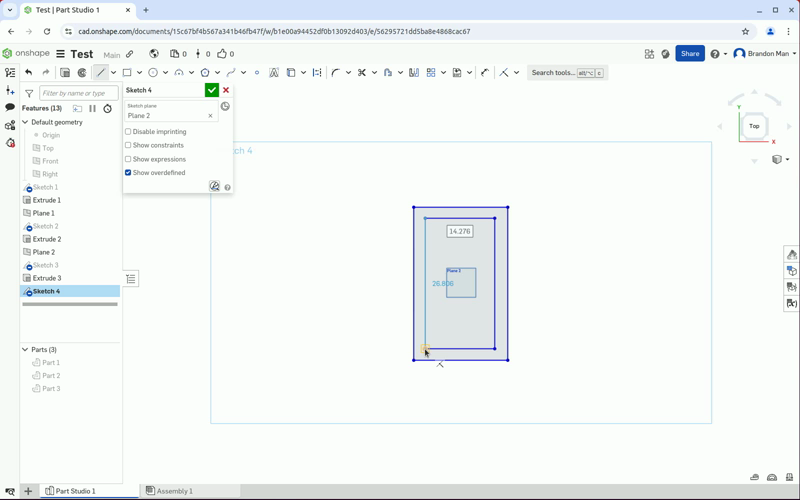
mouse_move(452, 354)
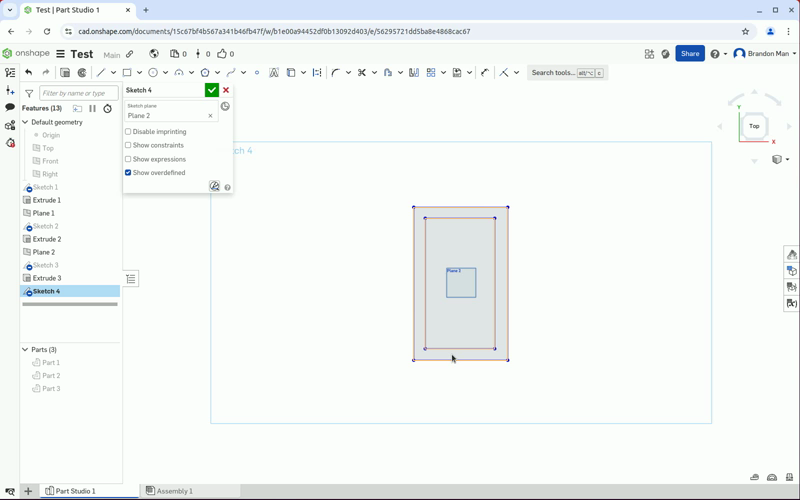
click(452, 354)
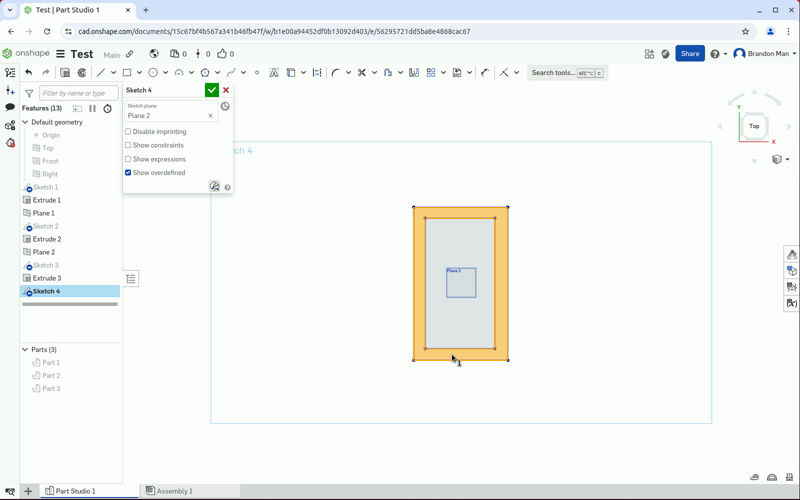
mouse_move(73, 352)
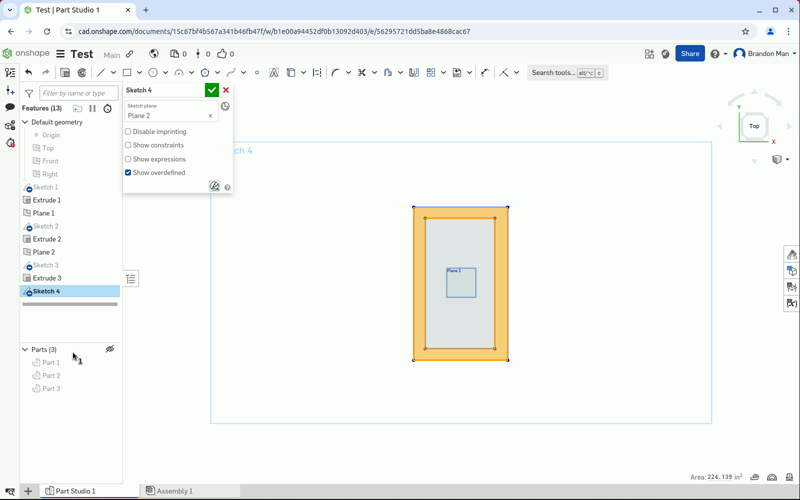
key(shift+y)
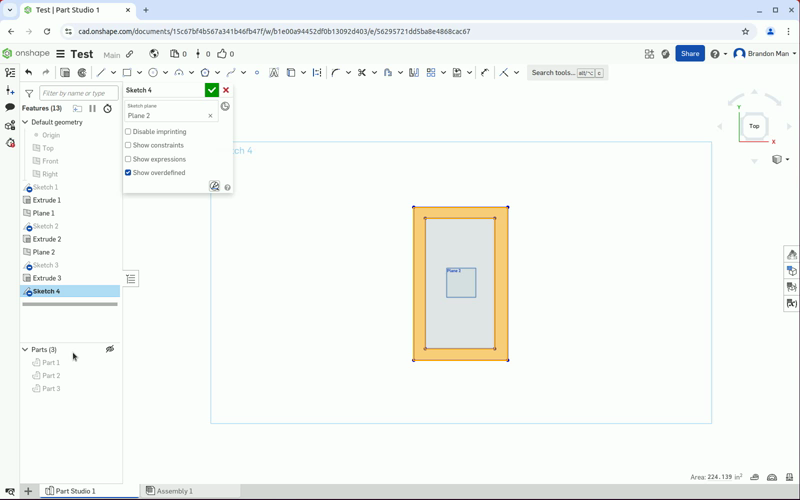
key(shift+e)
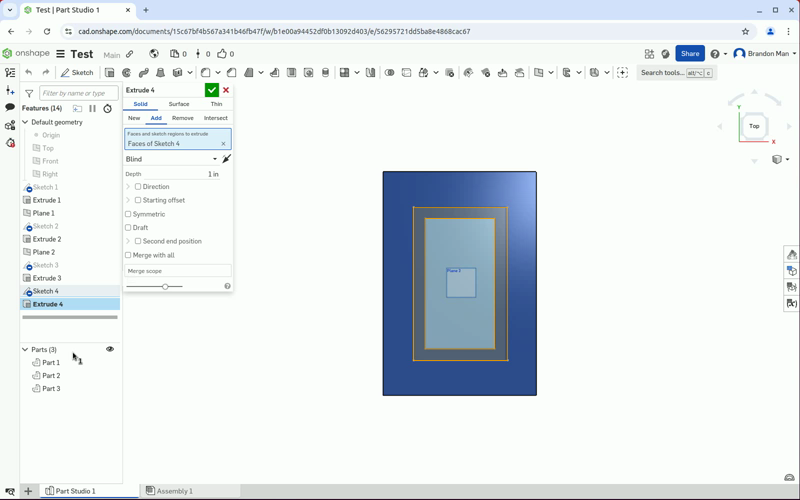
mouse_move(143, 106)
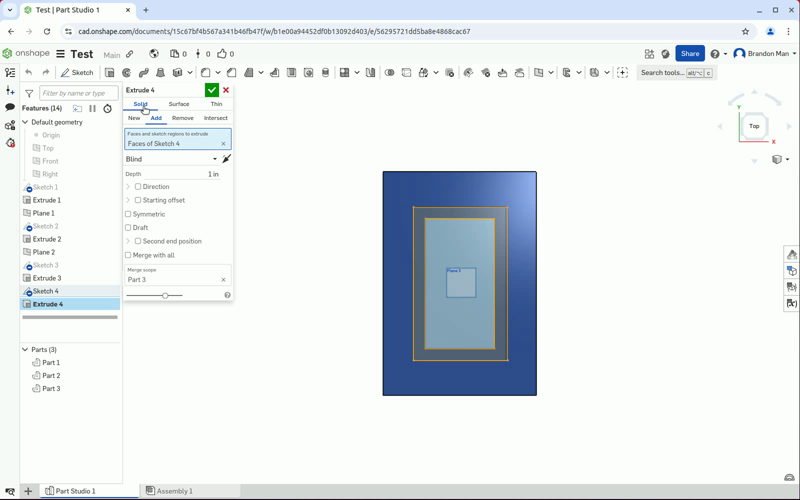
click(143, 106)
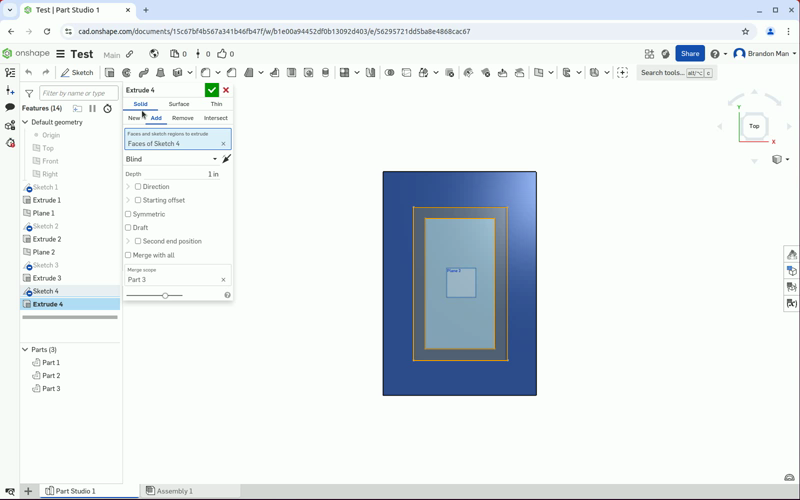
mouse_move(137, 120)
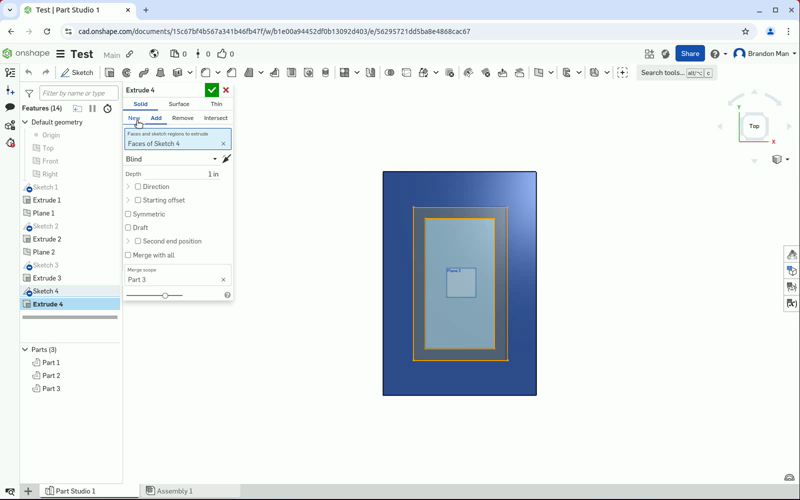
click(137, 120)
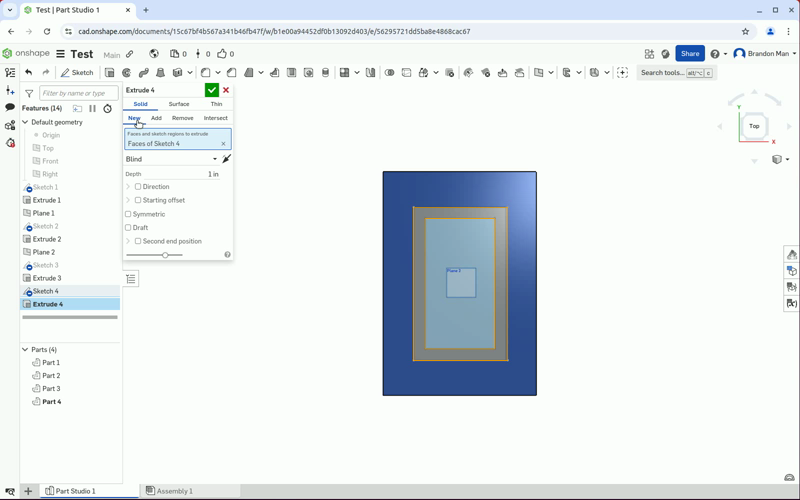
key(tab, 4)
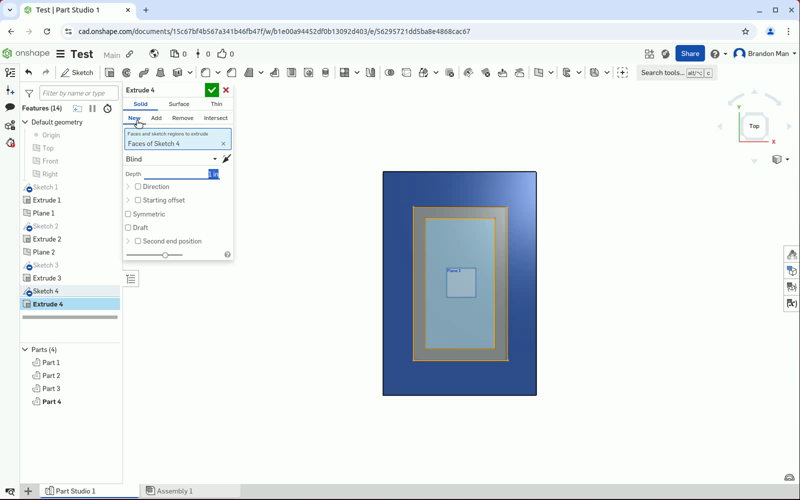
text(0.241)
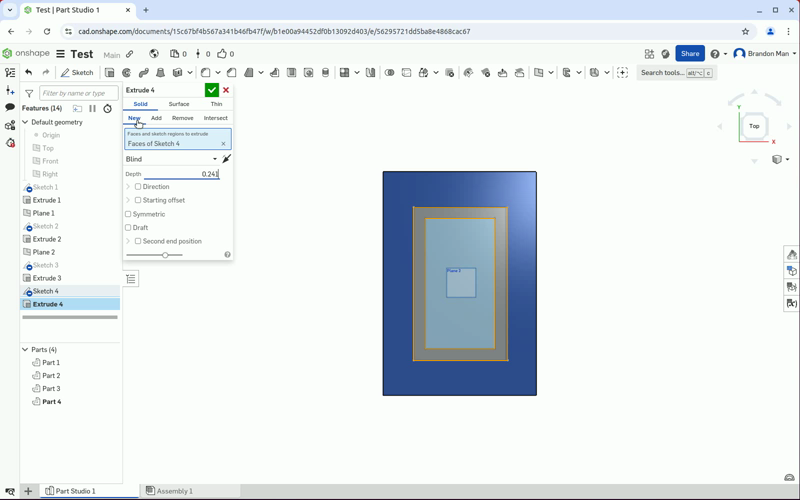
key(enter)
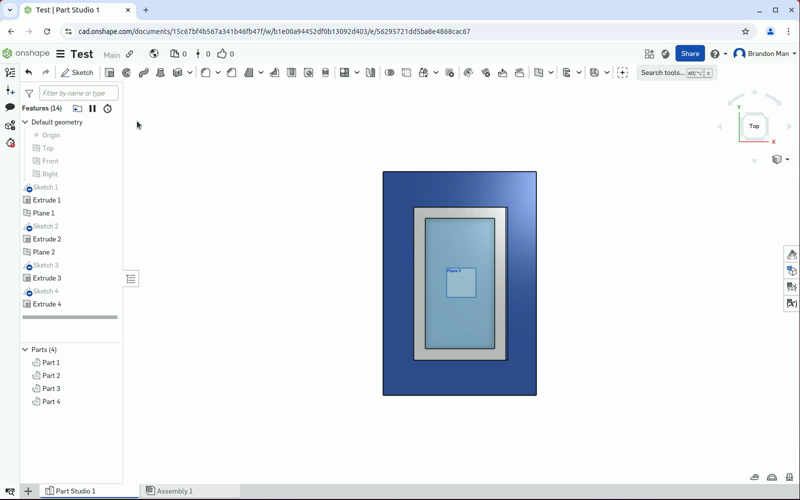
key(shift+h)
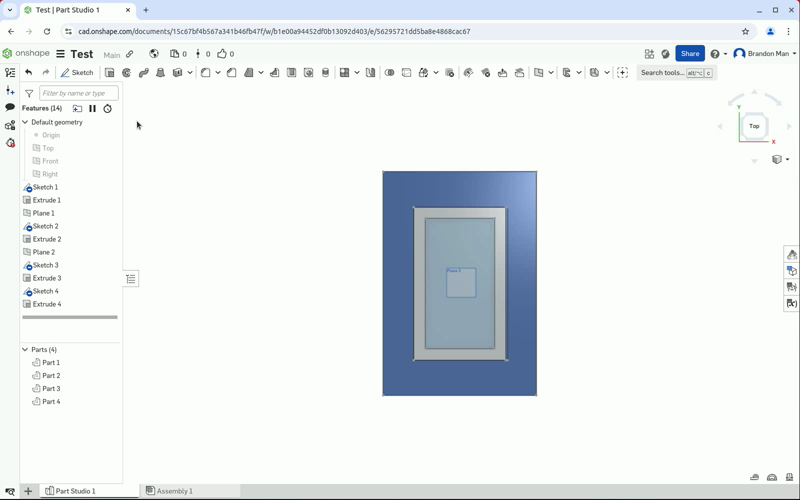
key(shift+h)
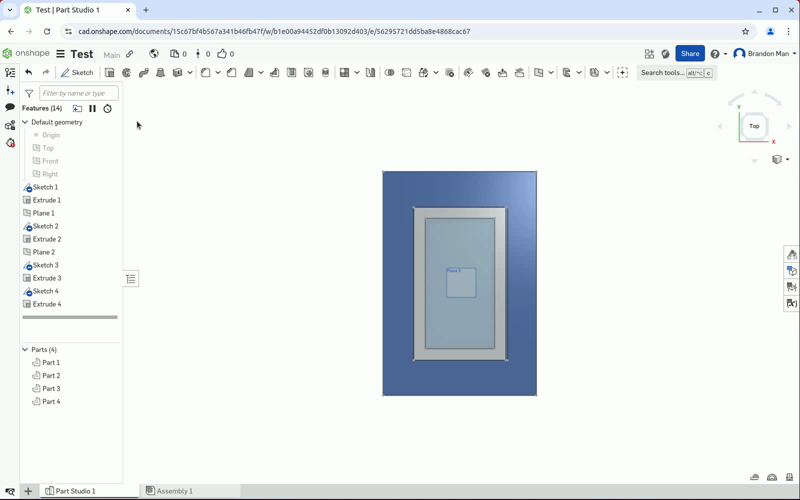
key(shift+7)
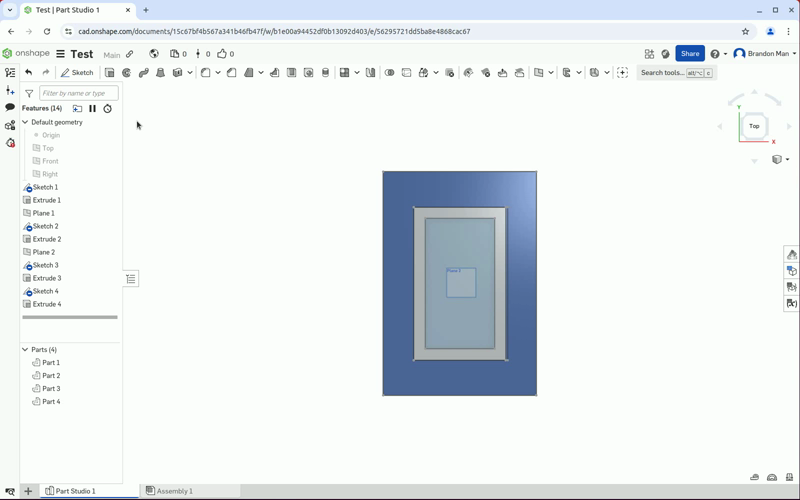
key(up, 3)
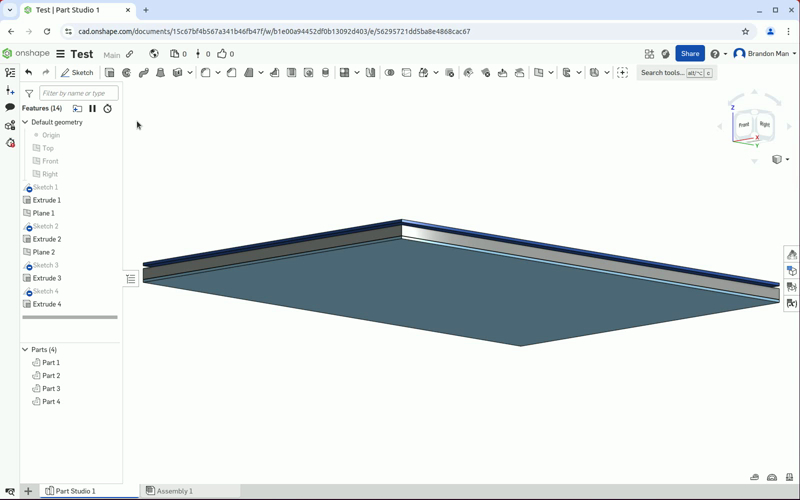
key(left, 3)
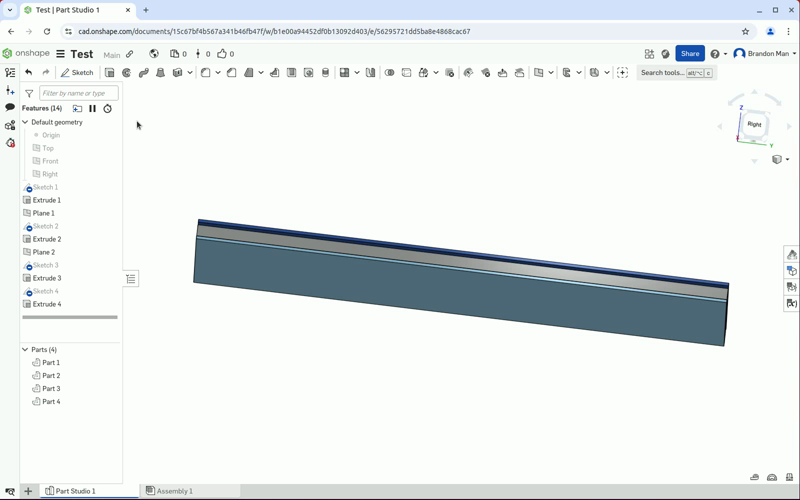
key(right, 3)
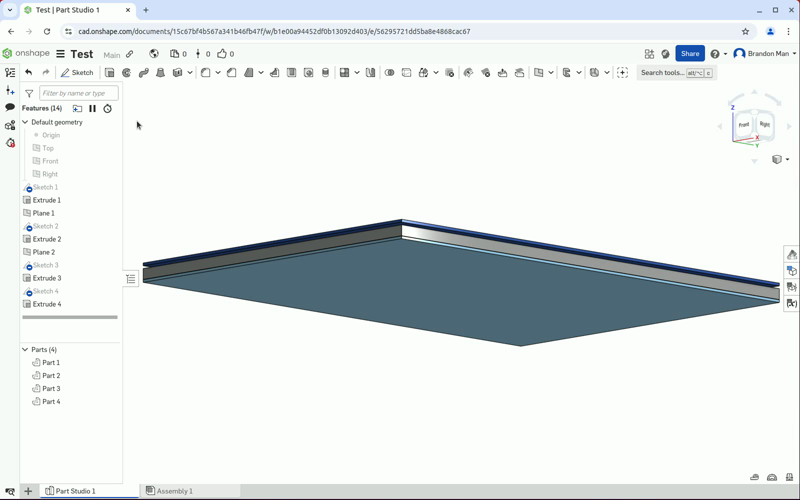
key(down, 3)
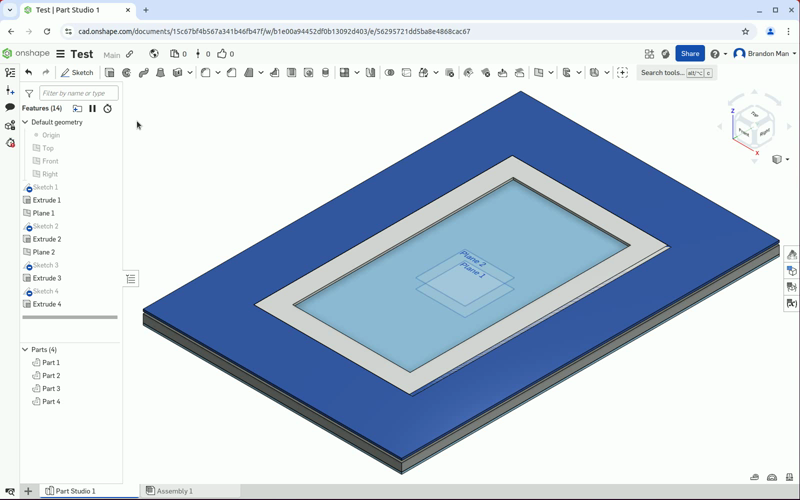
mouse_move(73, 189)
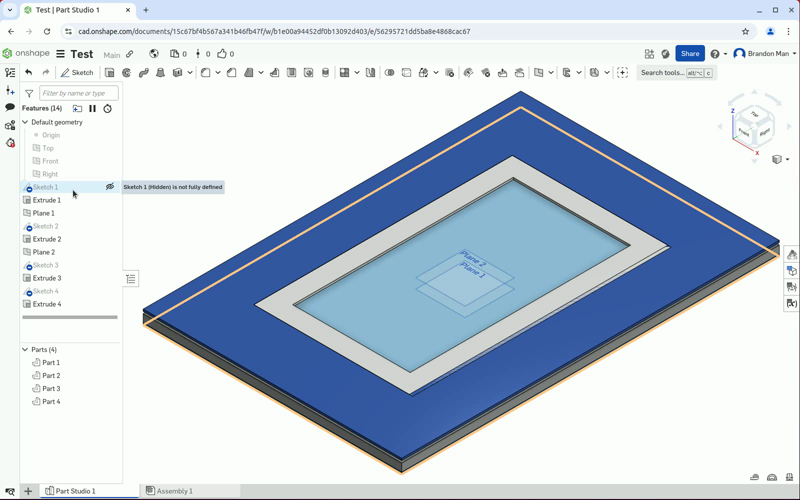
click(73, 189)